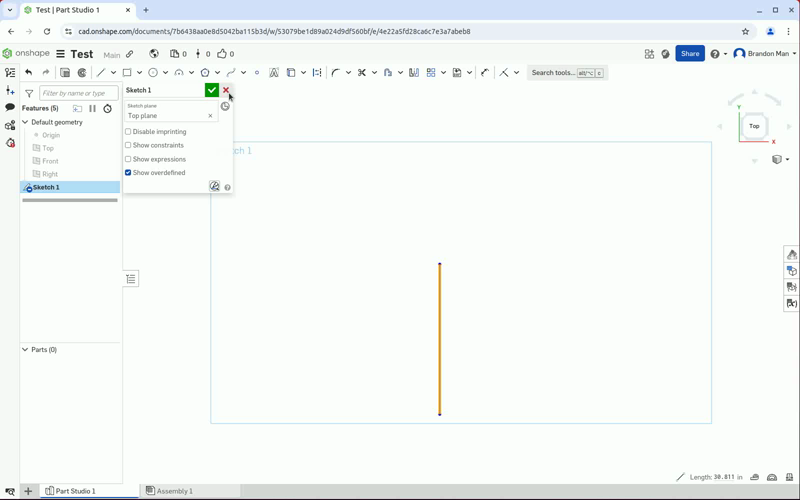
key(shift+h)
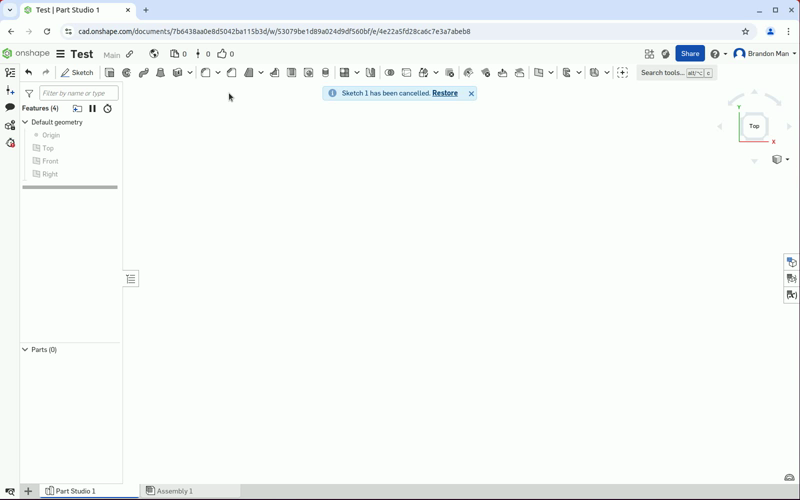
mouse_move(73, 352)
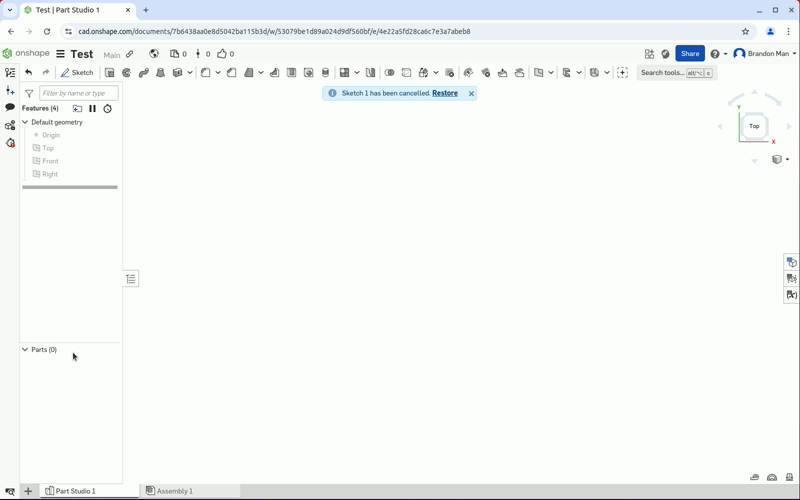
key(y)
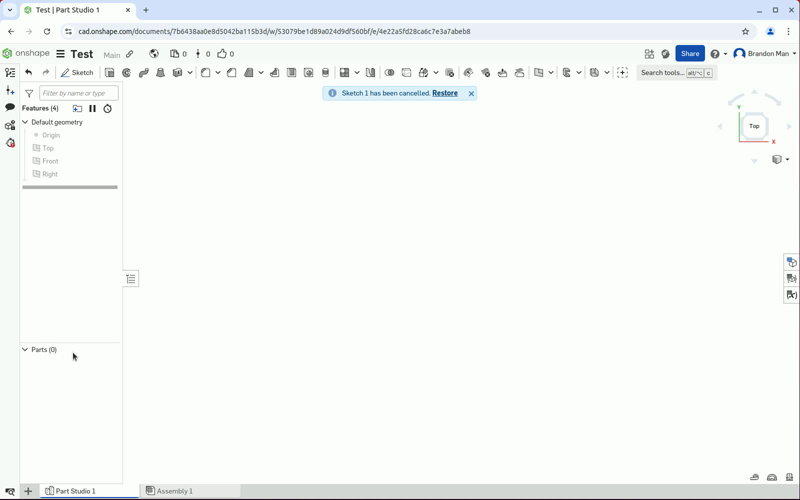
key(shift+p)
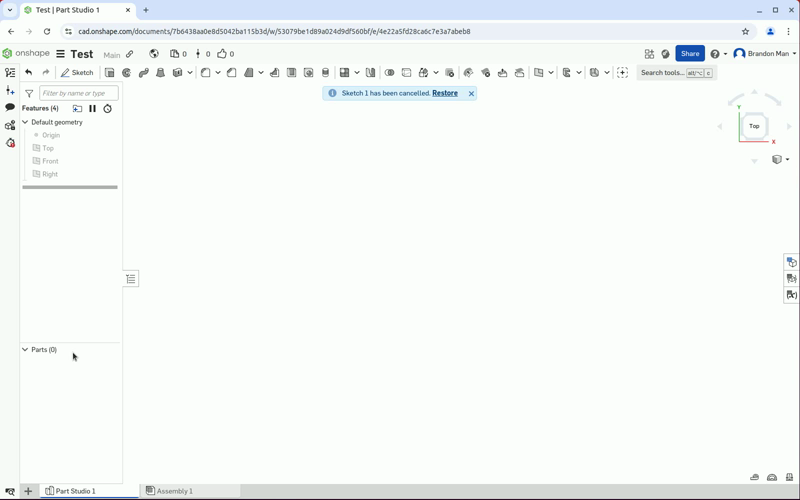
key(space)
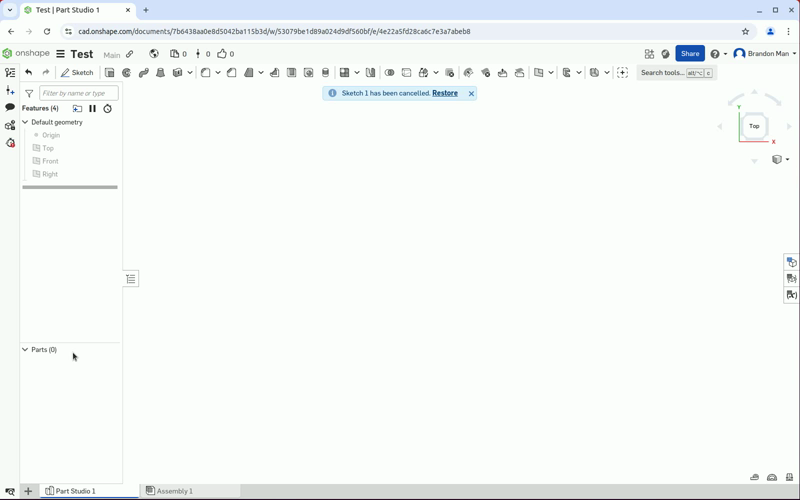
key_down(shift)
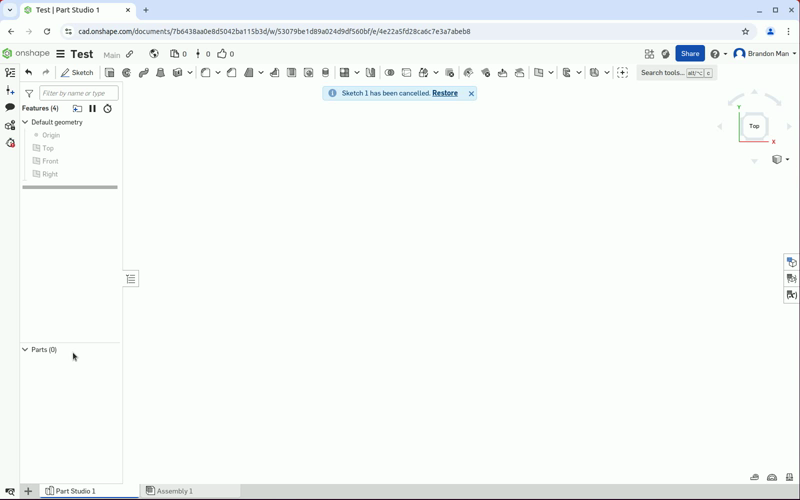
key(up)
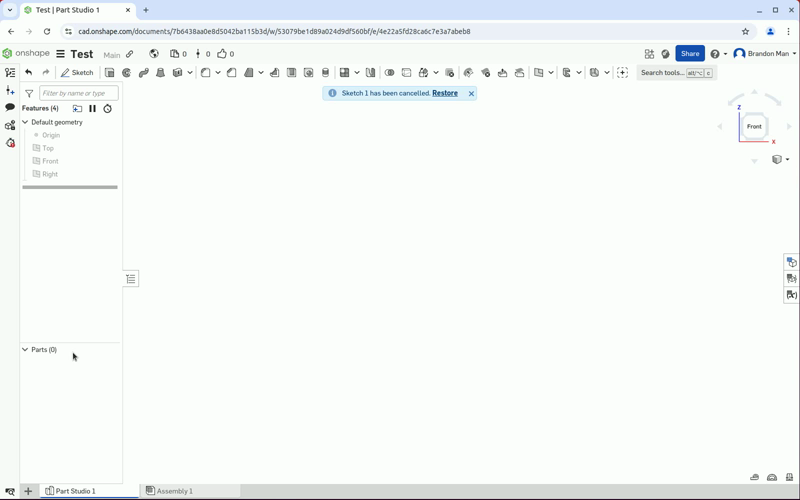
key_up(shift)
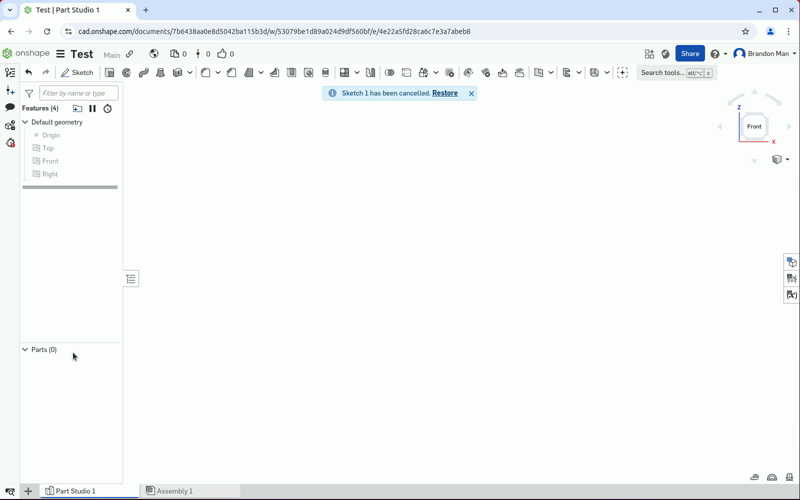
mouse_move(73, 352)
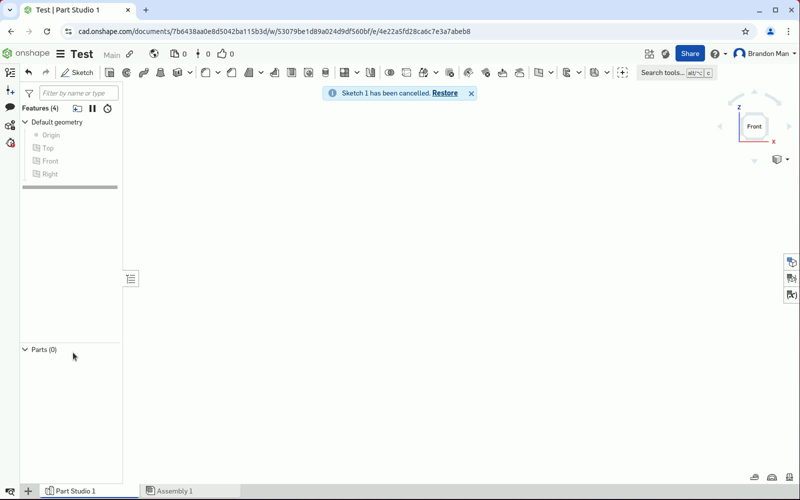
key(shift+y)
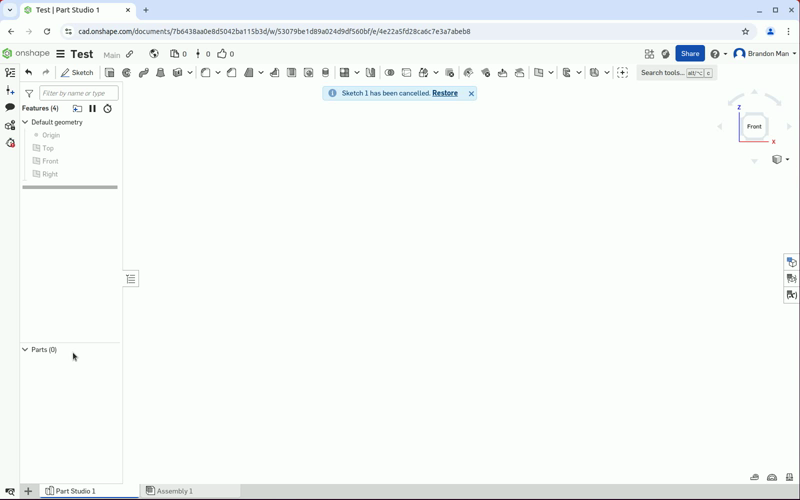
key(shift+s)
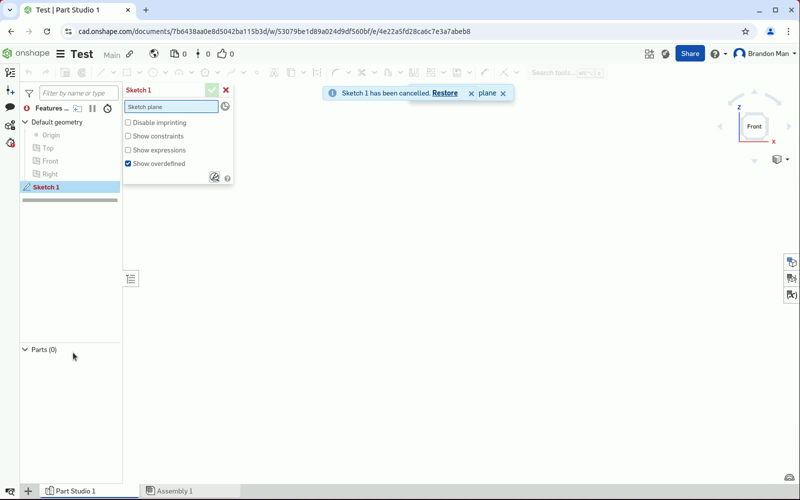
mouse_move(73, 163)
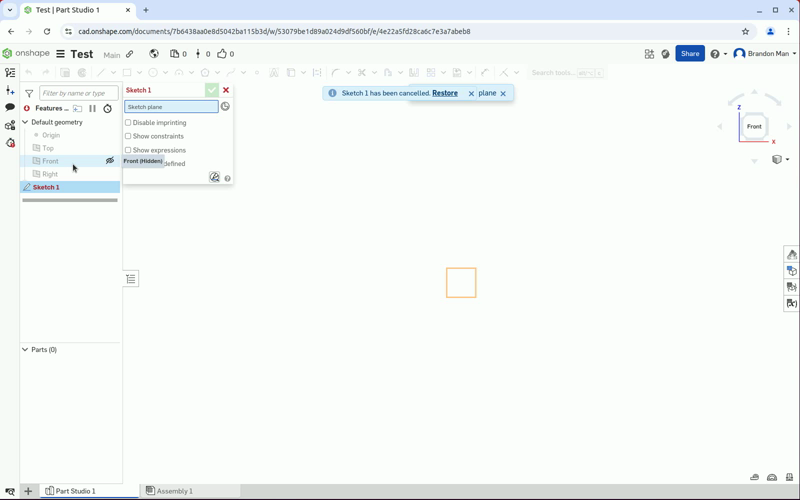
click(73, 163)
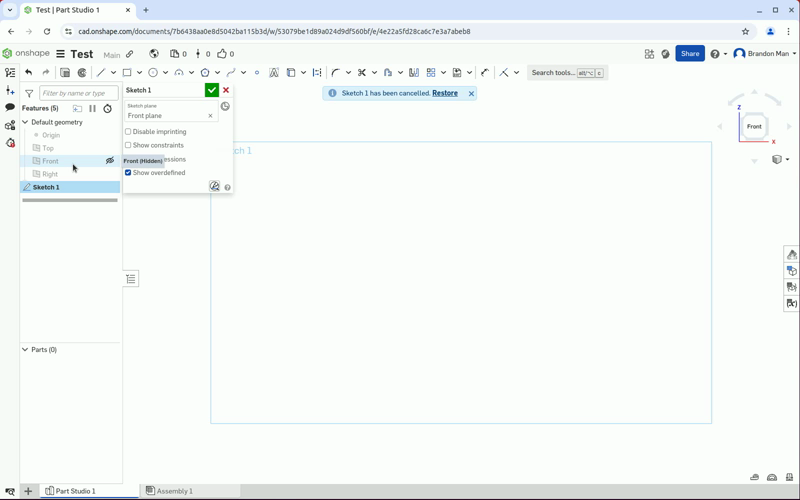
mouse_move(73, 352)
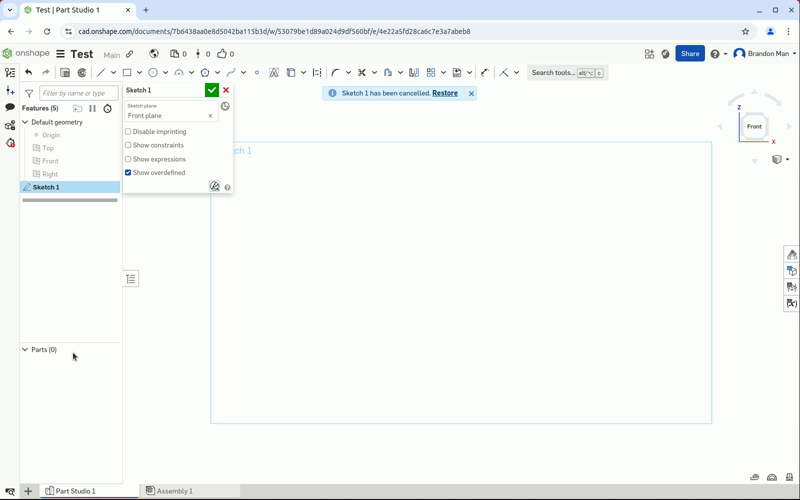
key(y)
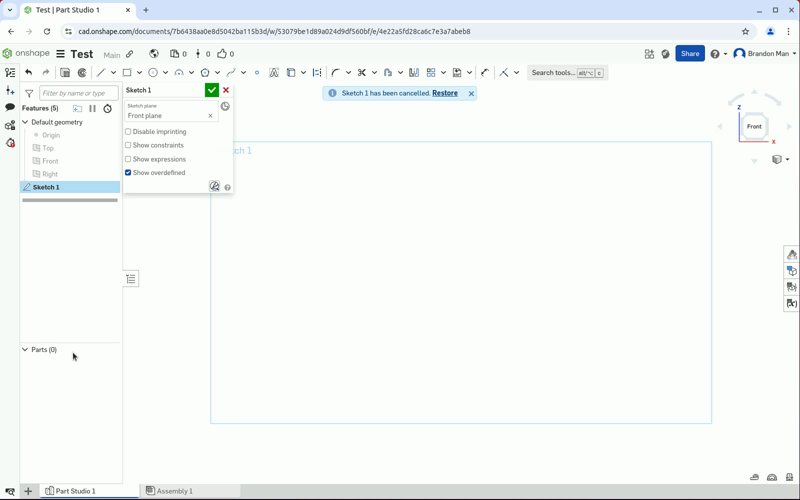
key(l)
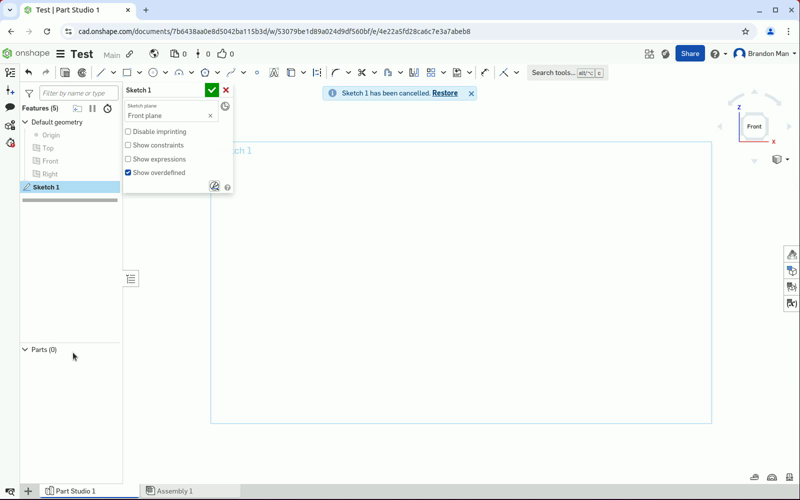
key_down(shift)
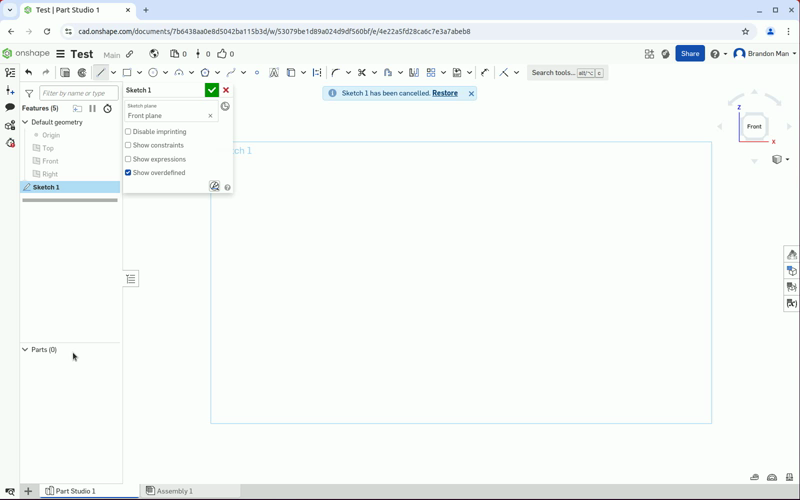
mouse_move(352, 258)
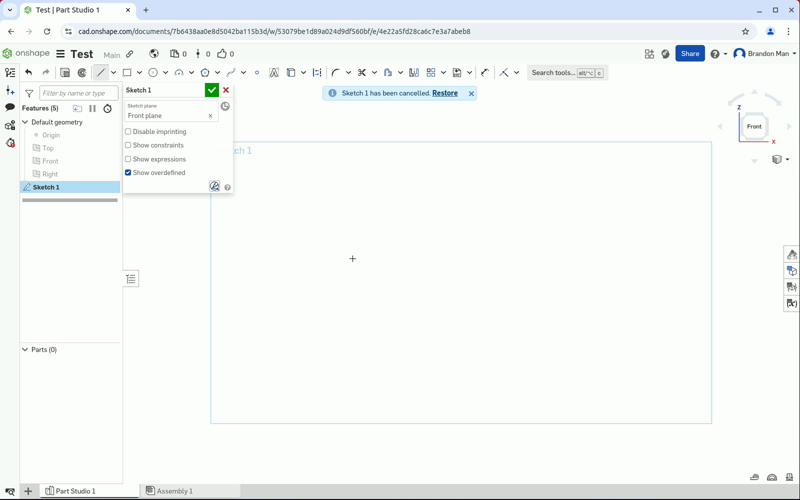
click(352, 258)
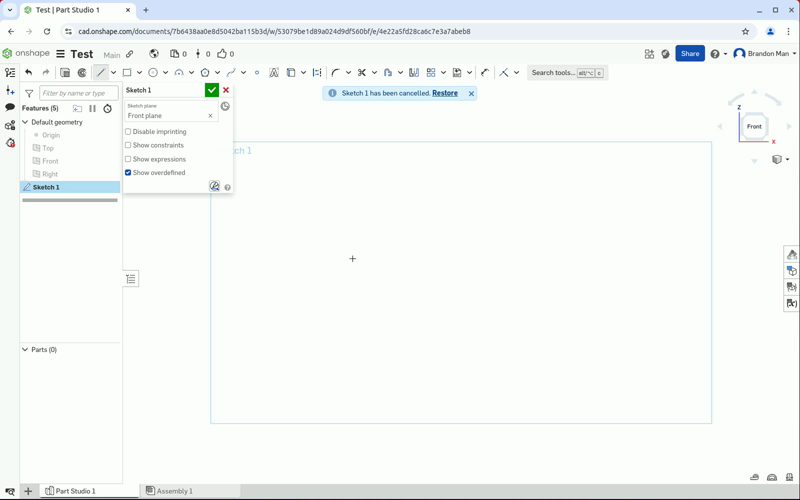
key_up(shift)
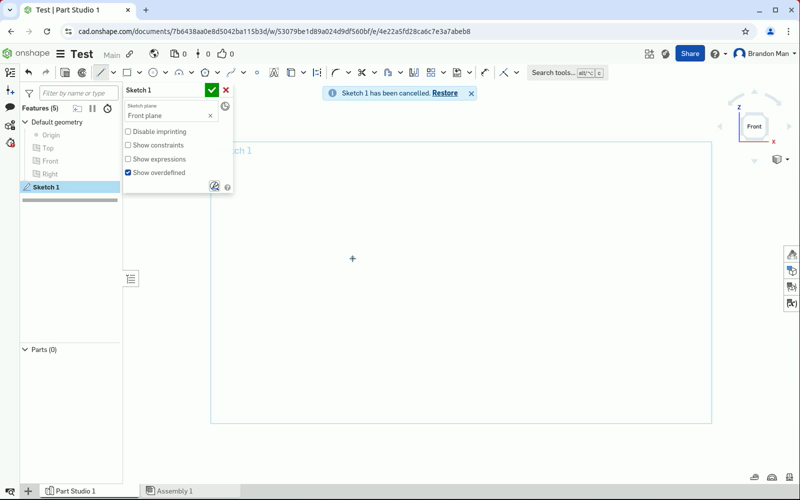
key_down(shift)
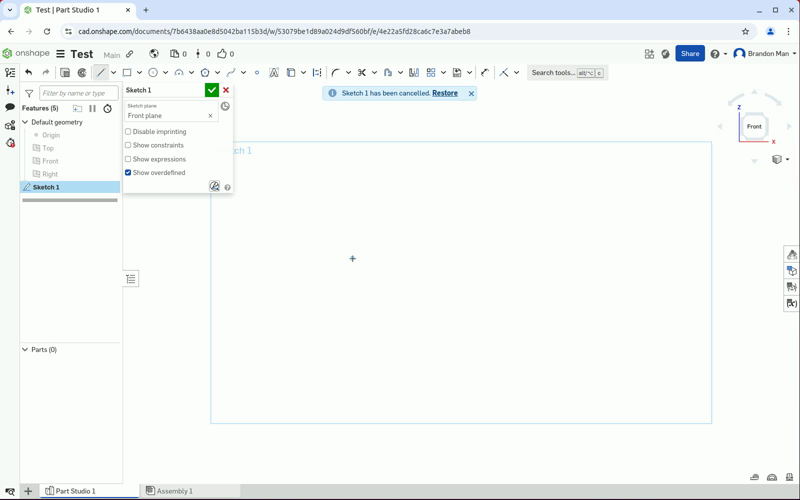
mouse_move(382, 258)
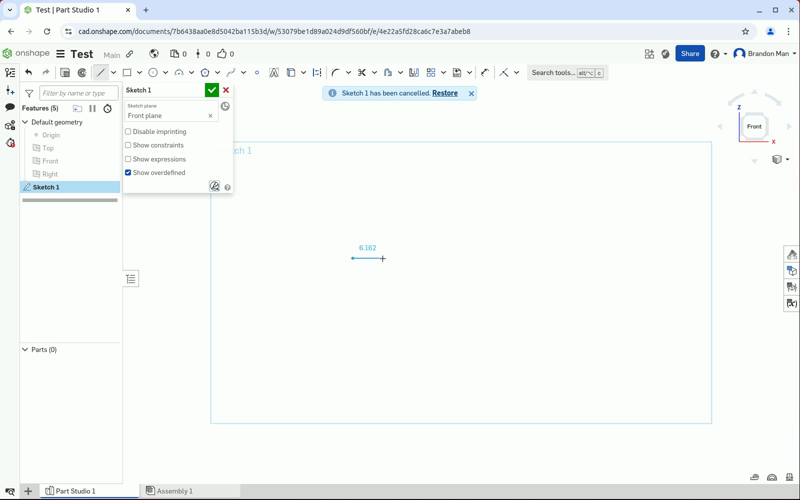
mouse_move(361, 258)
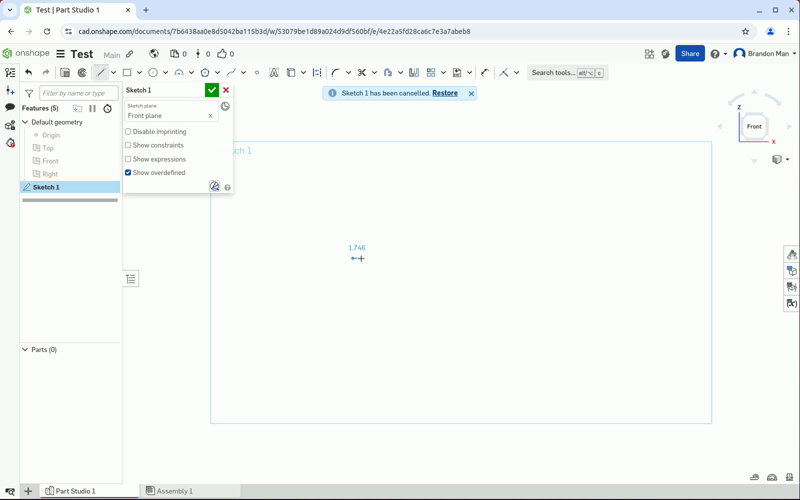
click(361, 258)
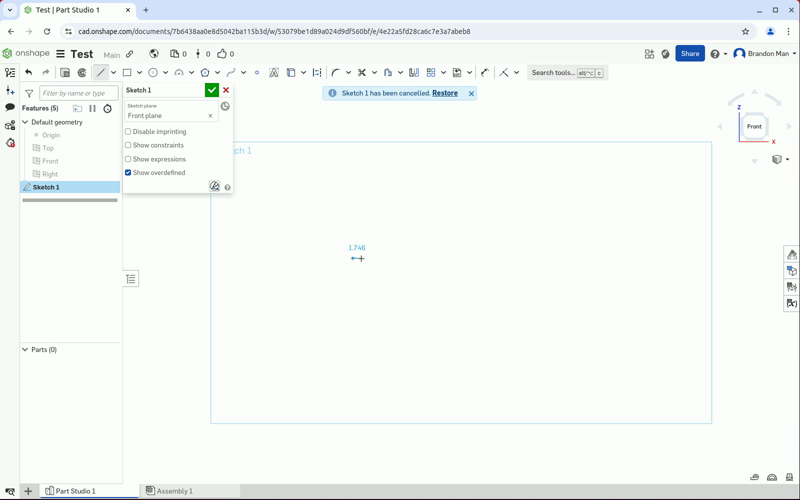
key_up(shift)
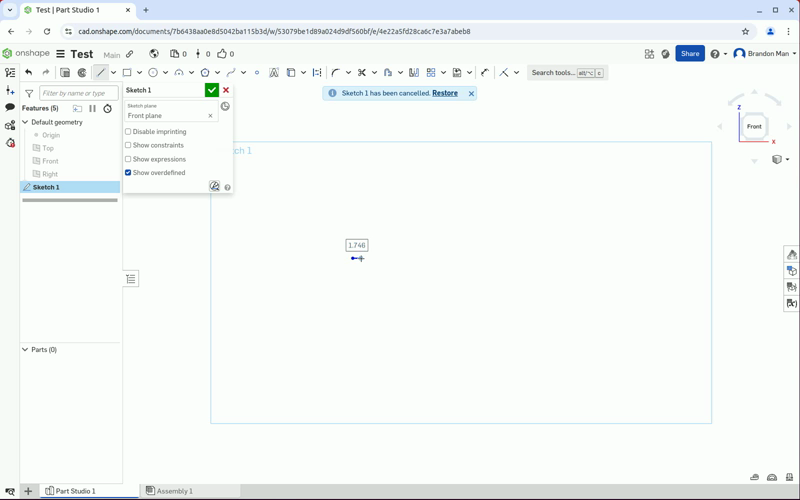
key_down(shift)
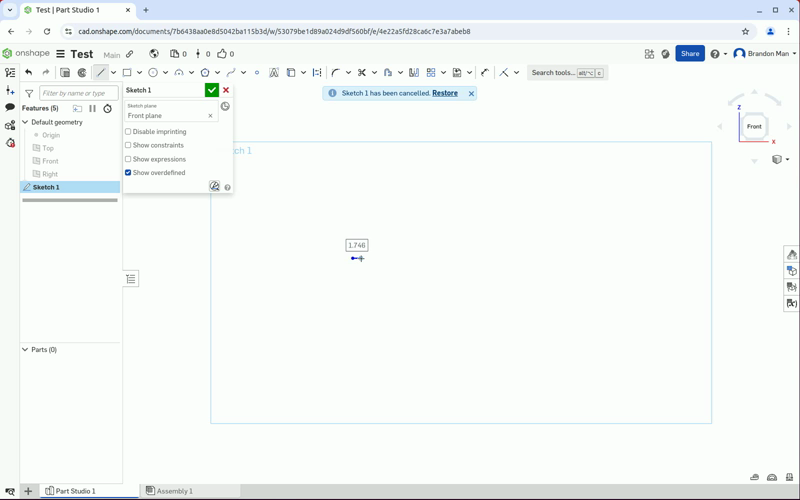
mouse_move(391, 258)
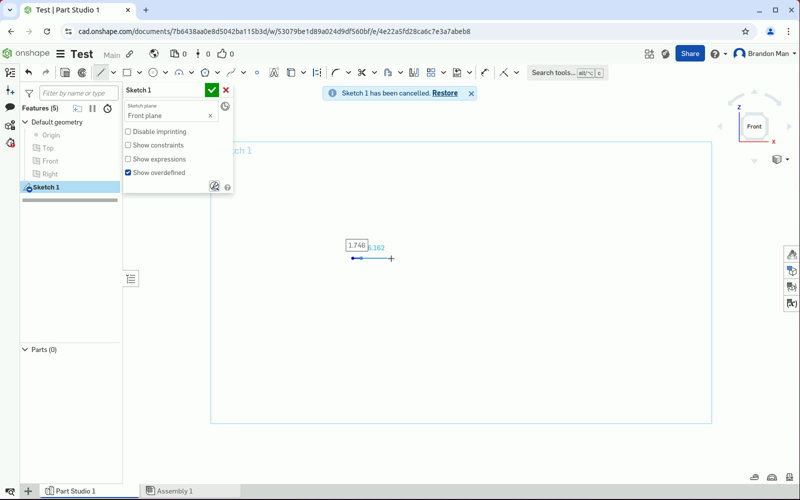
mouse_move(361, 250)
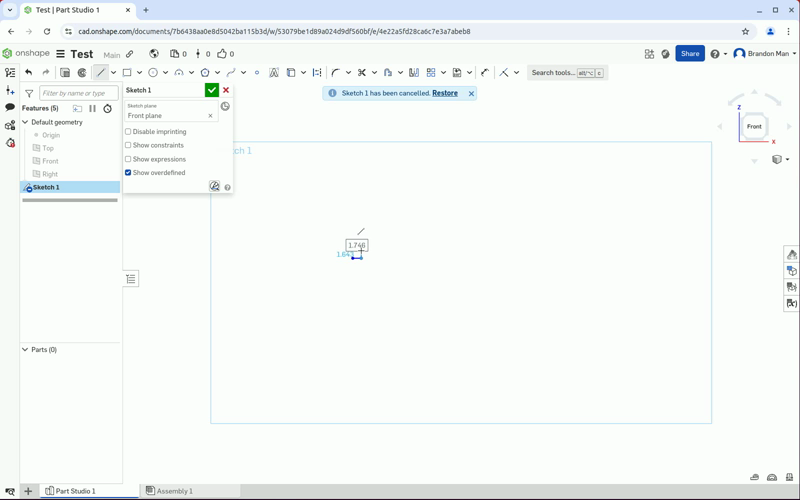
click(361, 250)
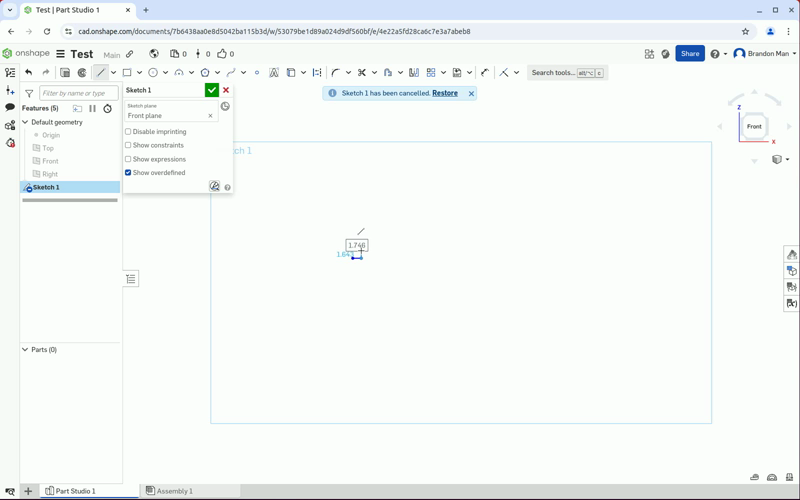
key_up(shift)
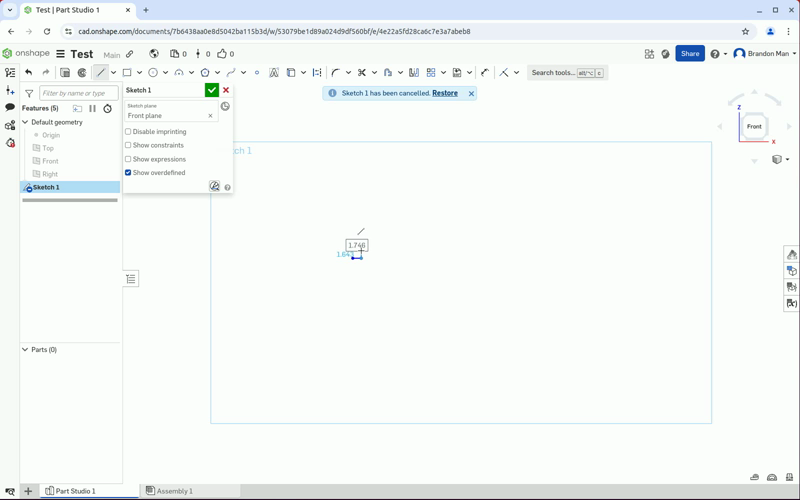
key_down(shift)
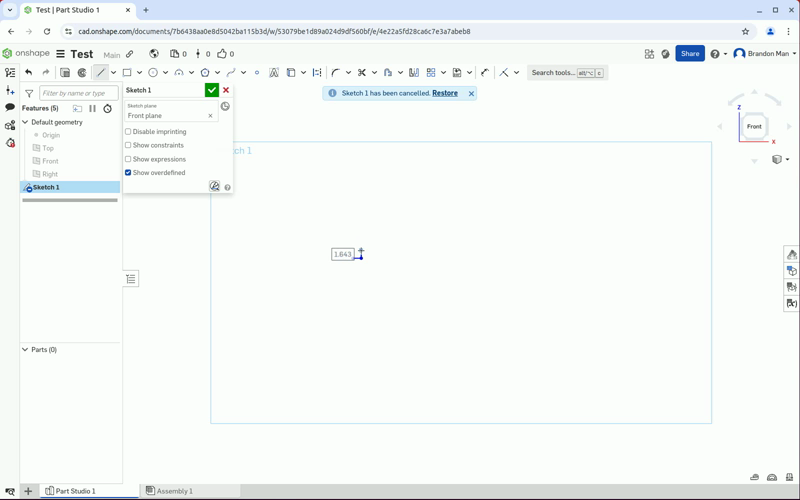
mouse_move(391, 250)
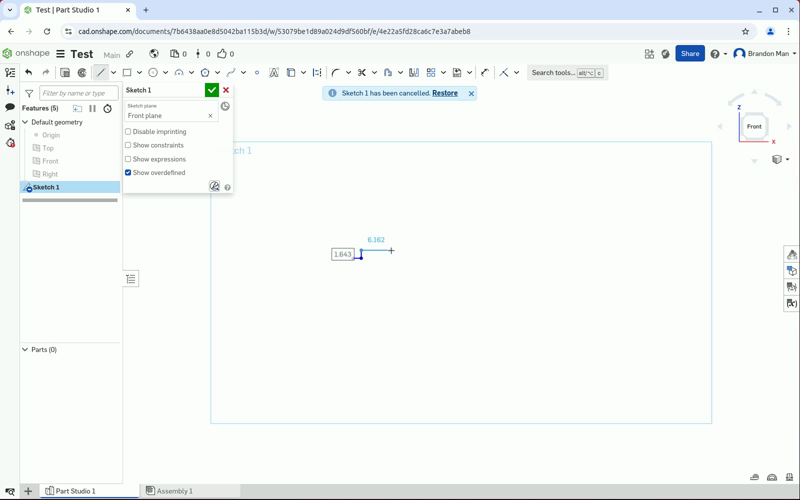
mouse_move(352, 250)
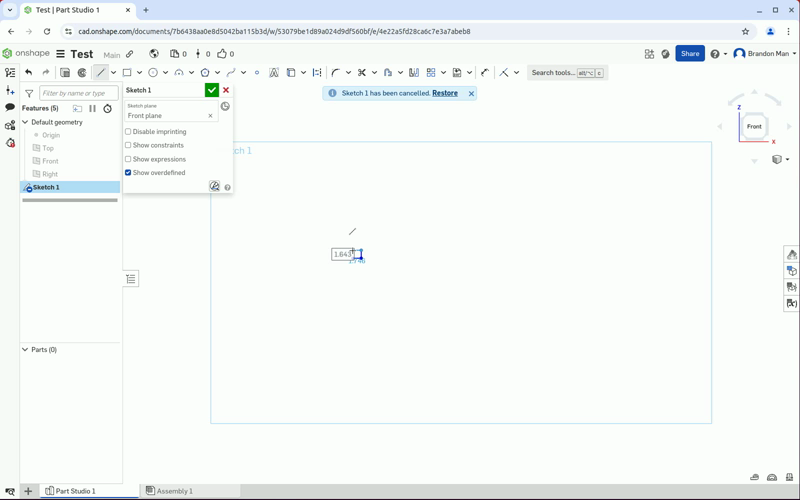
click(352, 250)
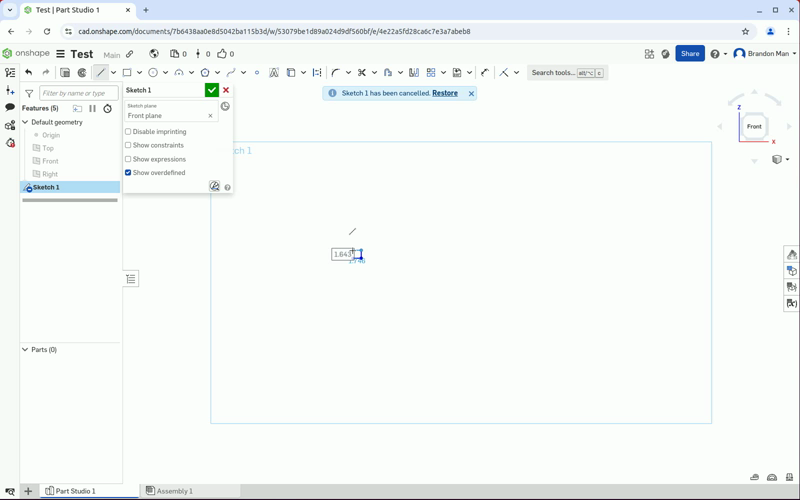
key_up(shift)
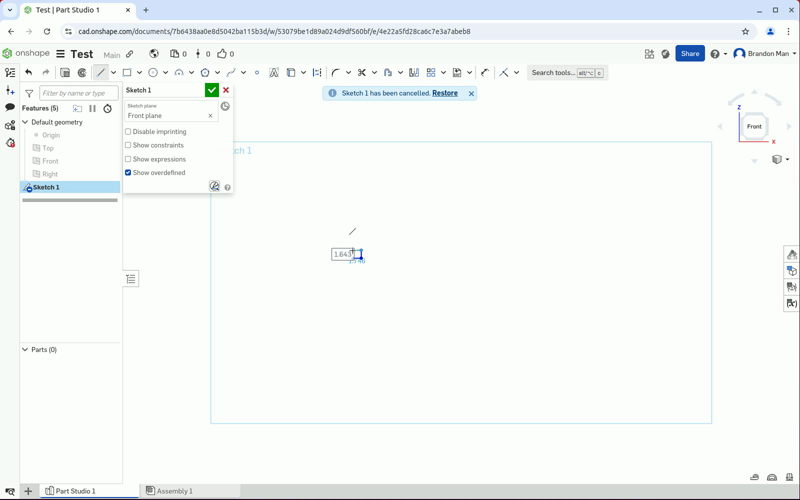
mouse_move(382, 250)
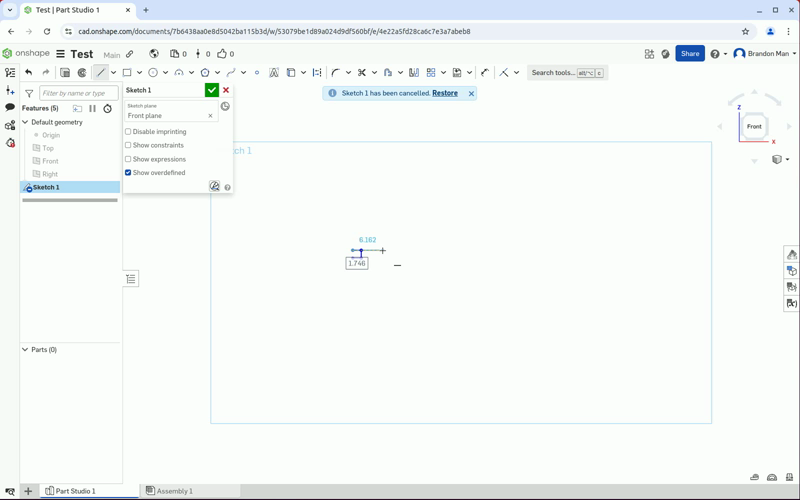
key_down(shift)
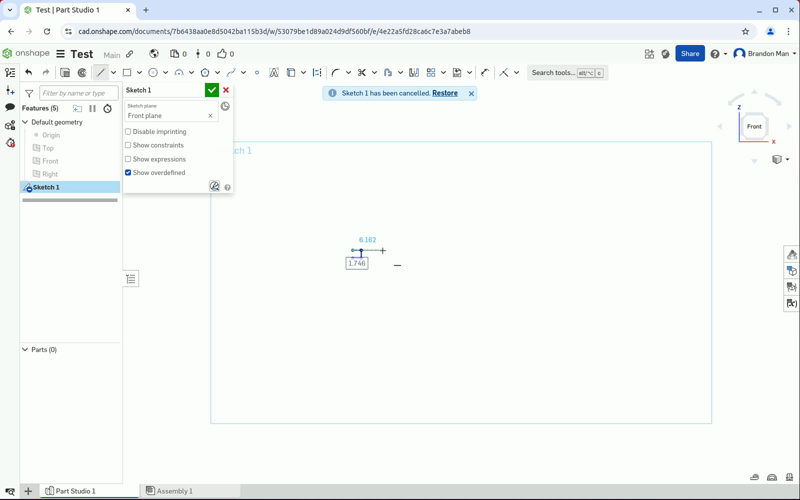
mouse_move(352, 258)
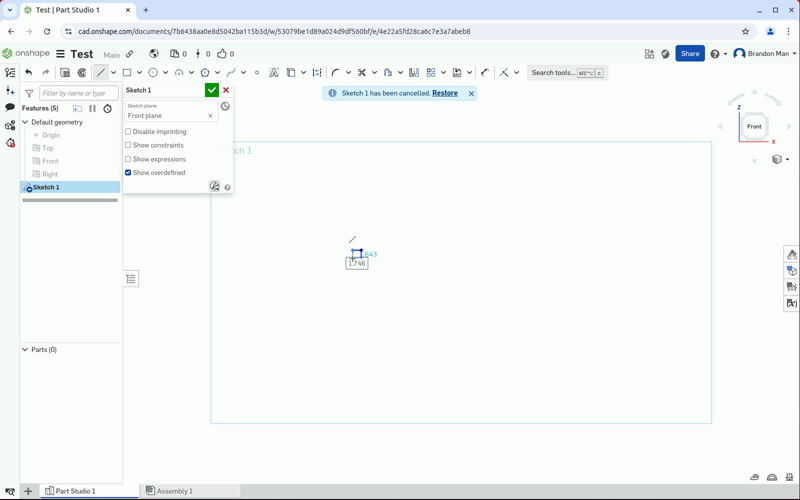
key_up(shift)
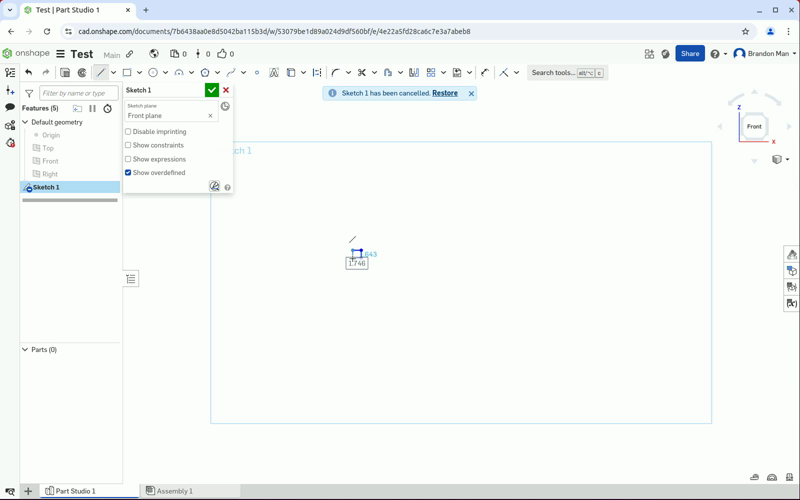
click(352, 258)
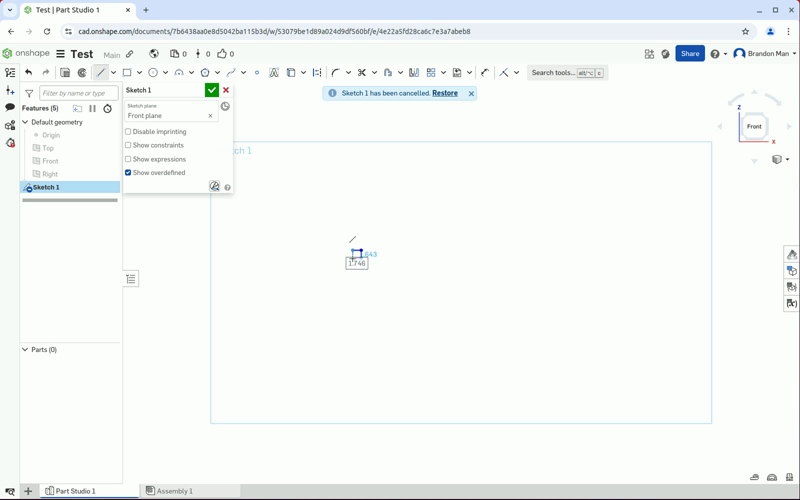
key(esc)
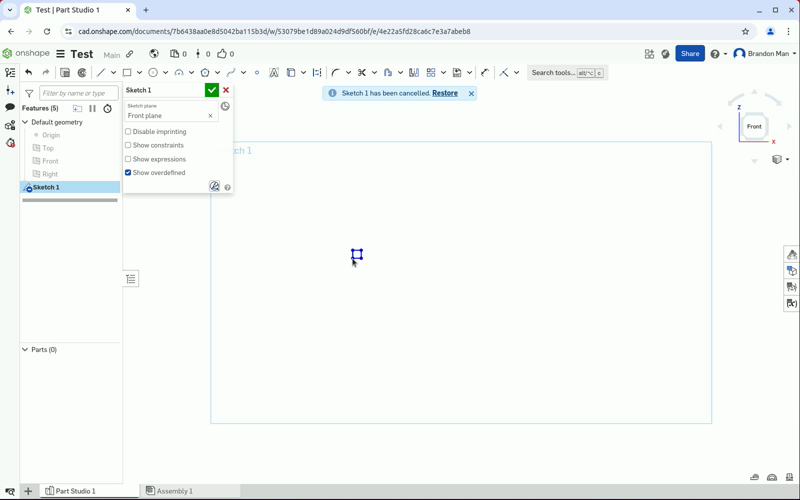
mouse_move(354, 251)
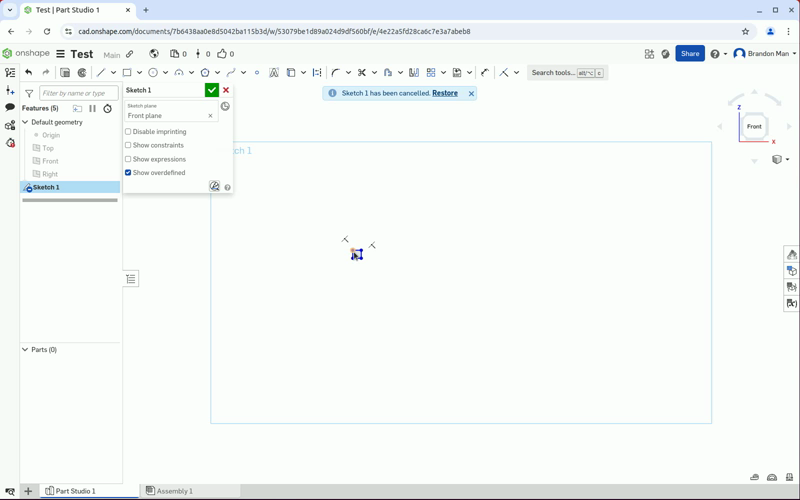
scroll(6)
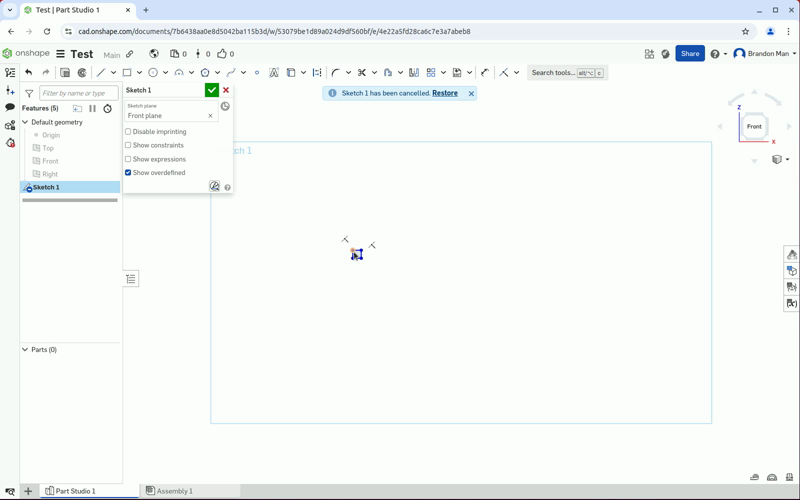
scroll(6)
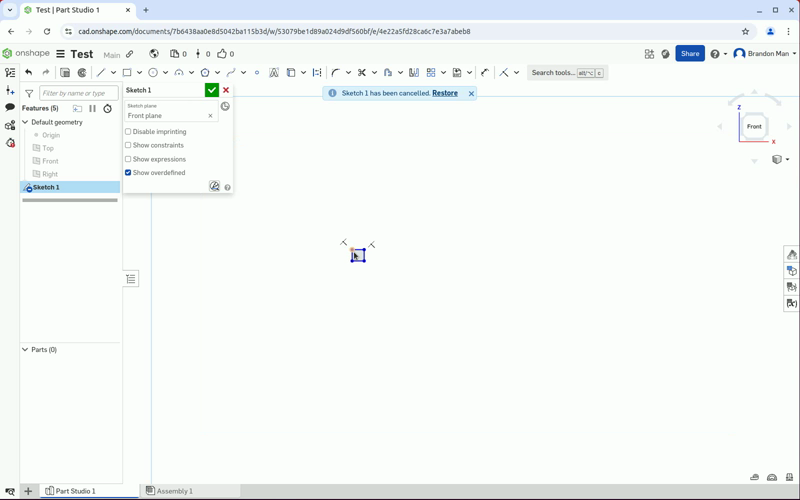
scroll(6)
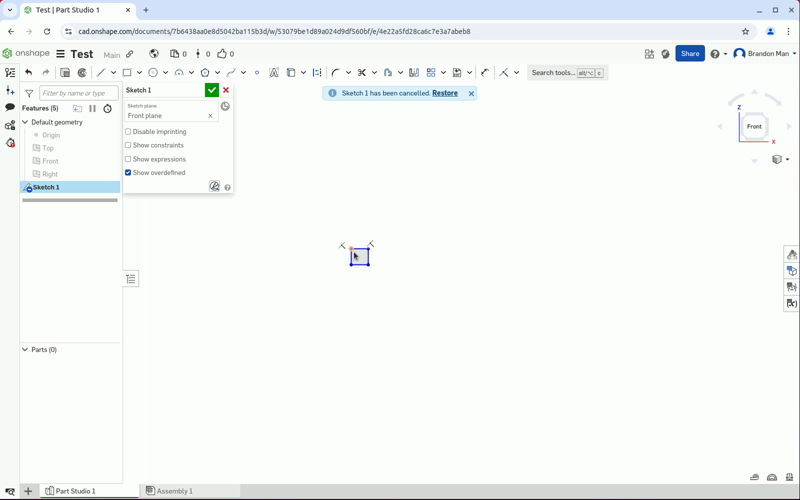
scroll(6)
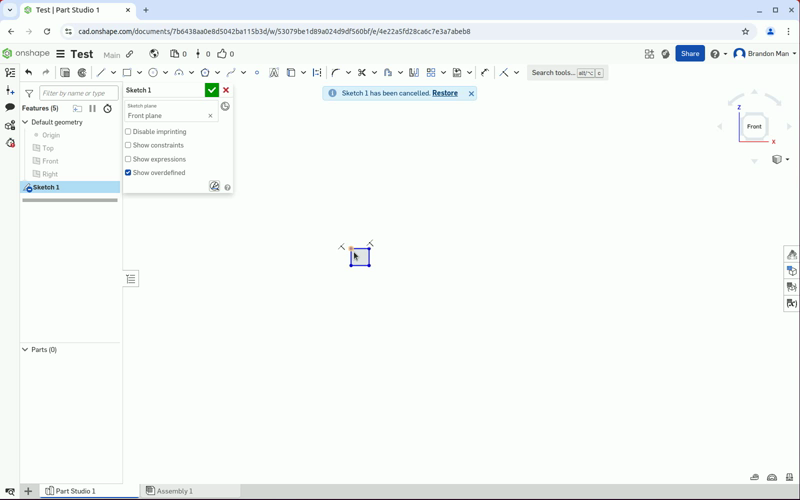
scroll(6)
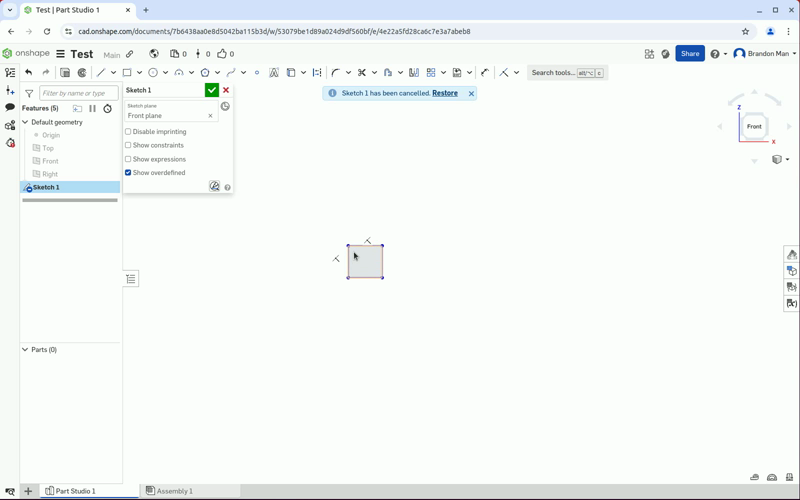
scroll(6)
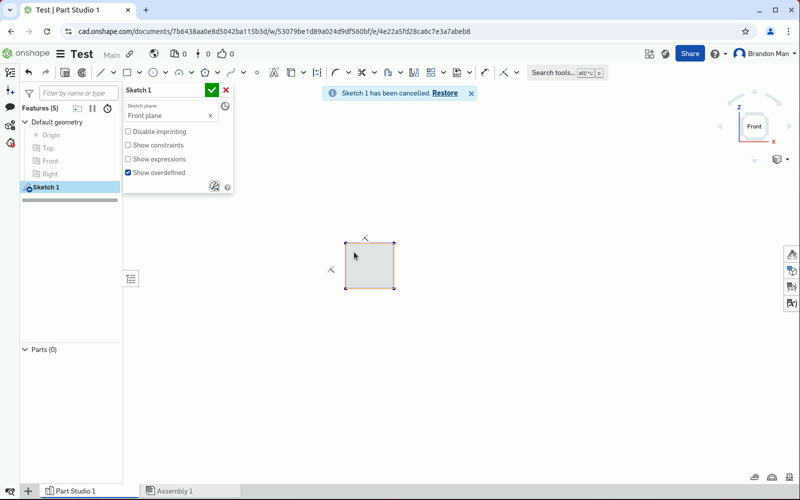
scroll(6)
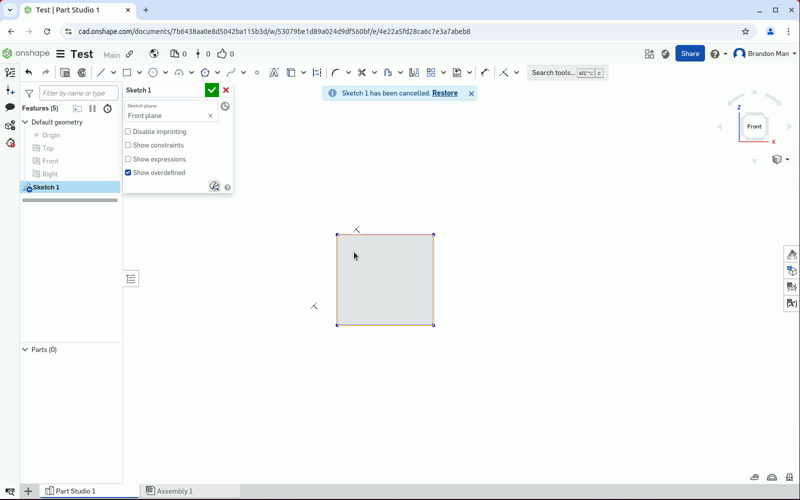
click(354, 251)
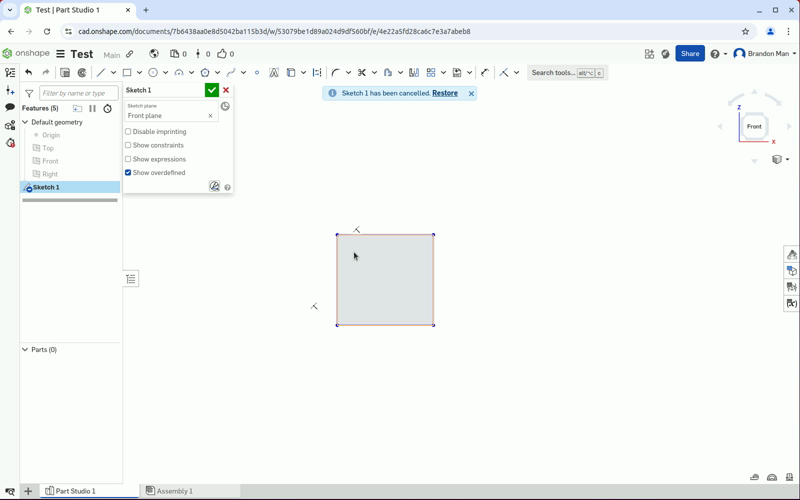
scroll(-6)
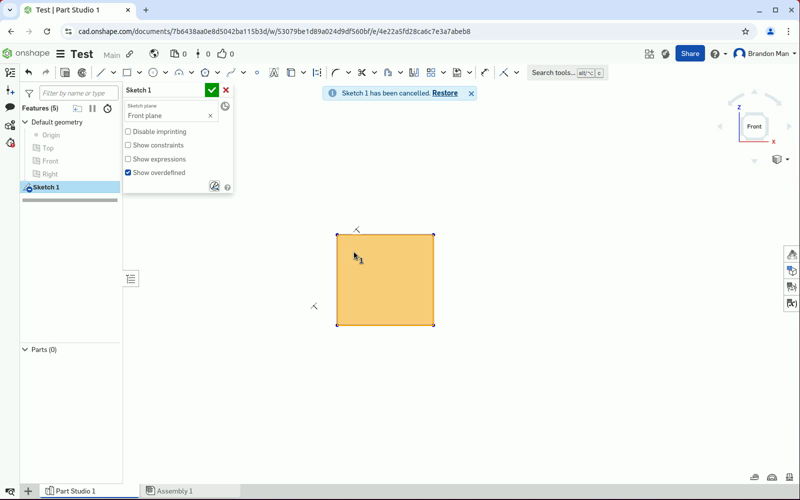
scroll(-6)
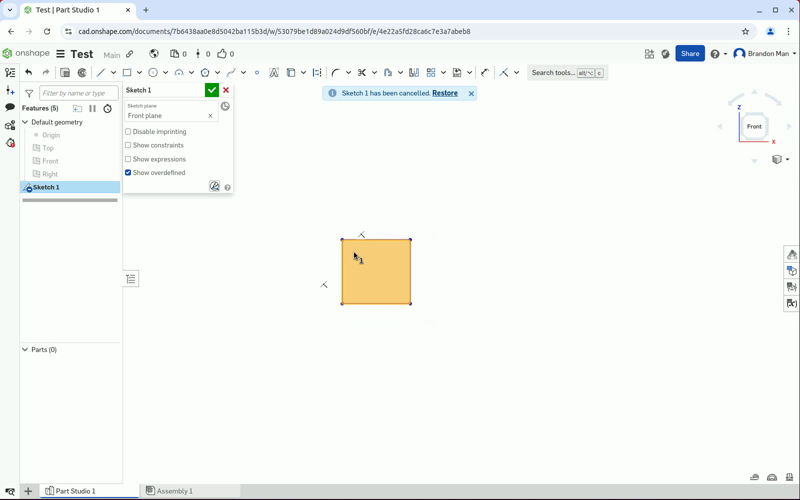
scroll(-6)
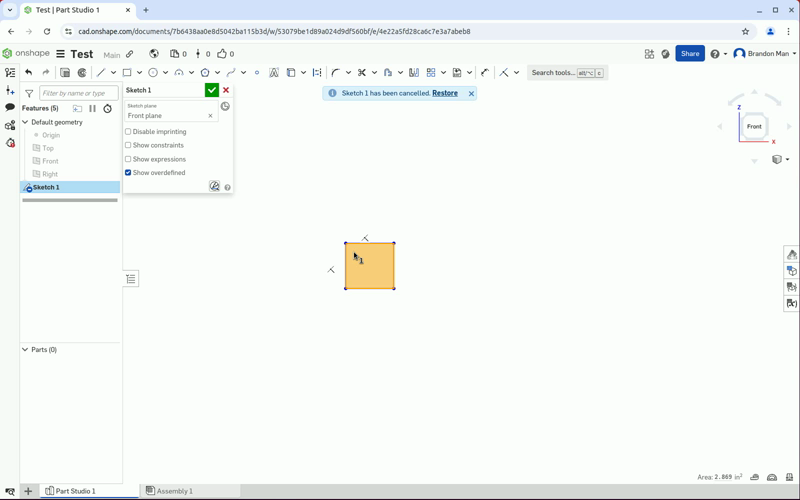
scroll(-6)
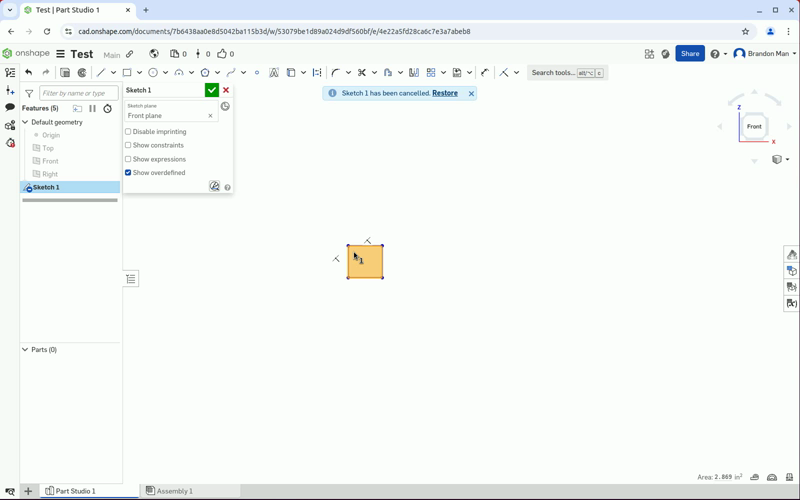
scroll(-6)
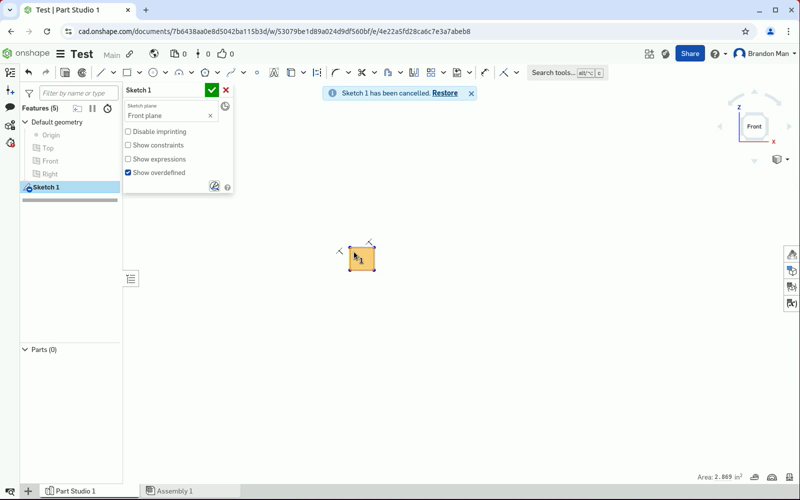
scroll(-6)
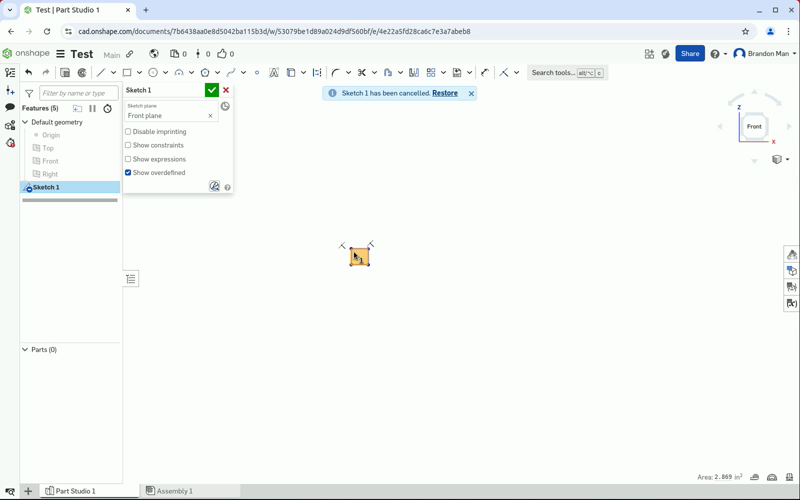
scroll(-6)
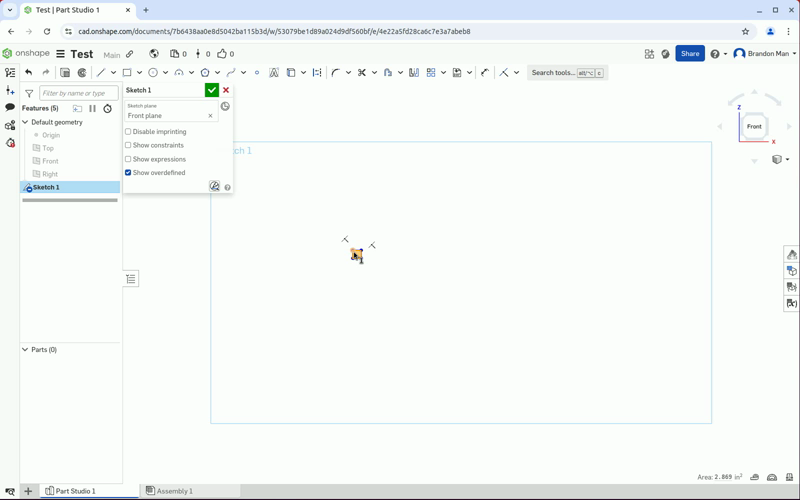
mouse_move(73, 352)
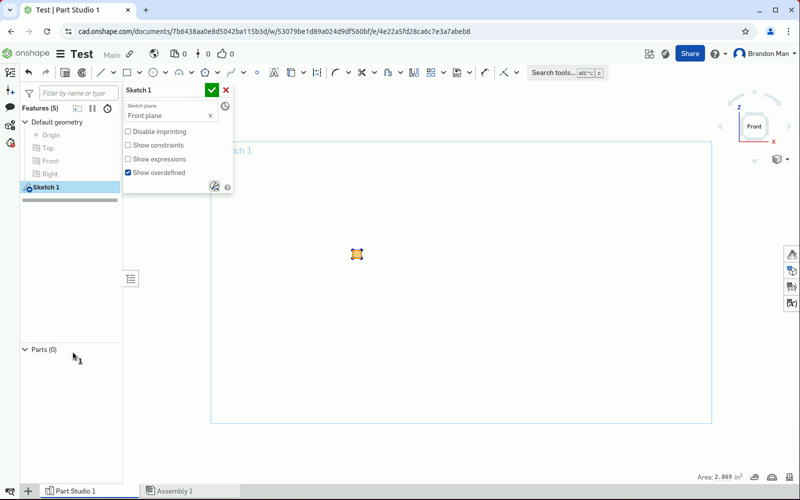
key(shift+y)
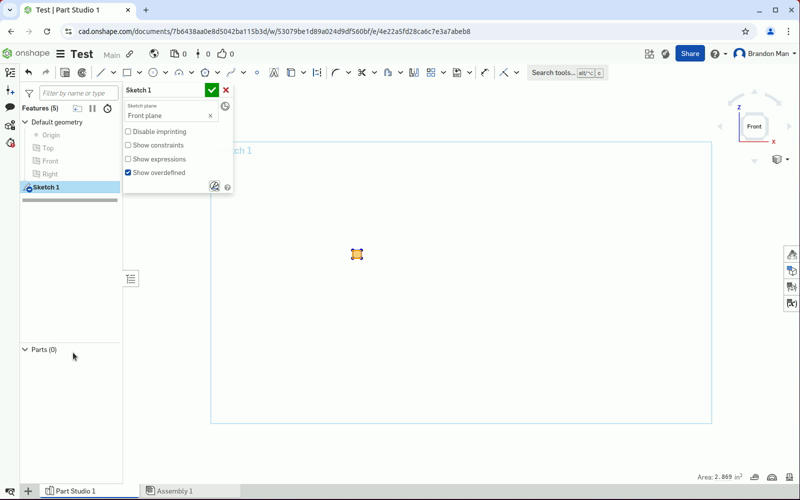
key(shift+e)
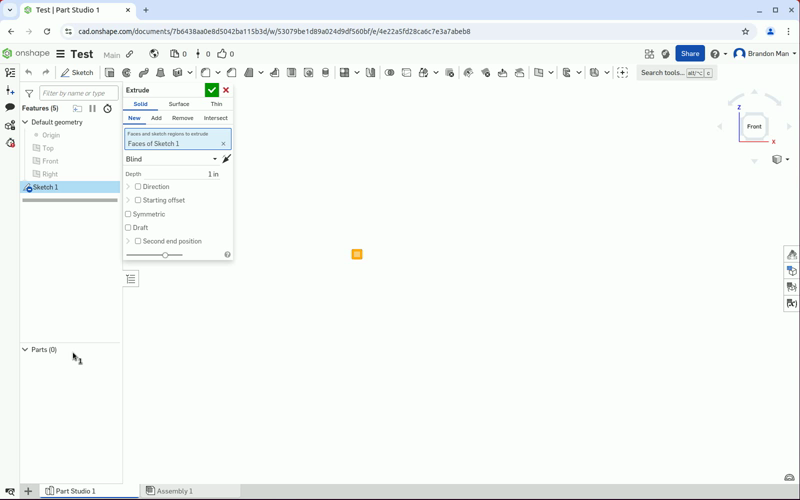
mouse_move(143, 106)
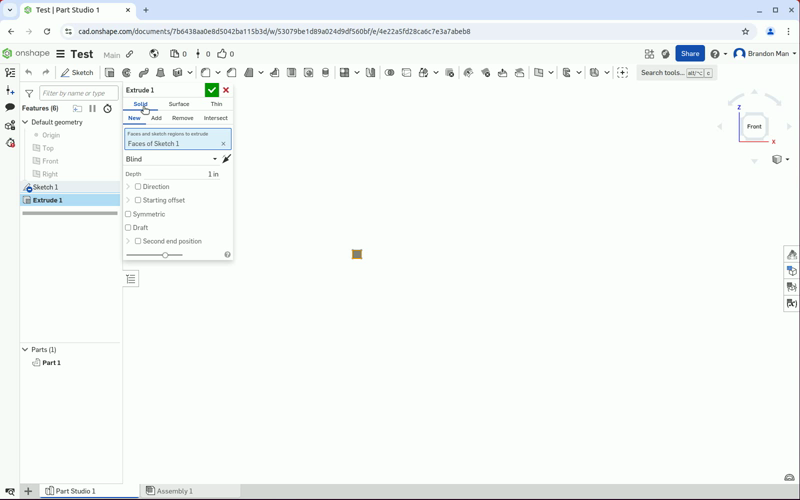
click(143, 106)
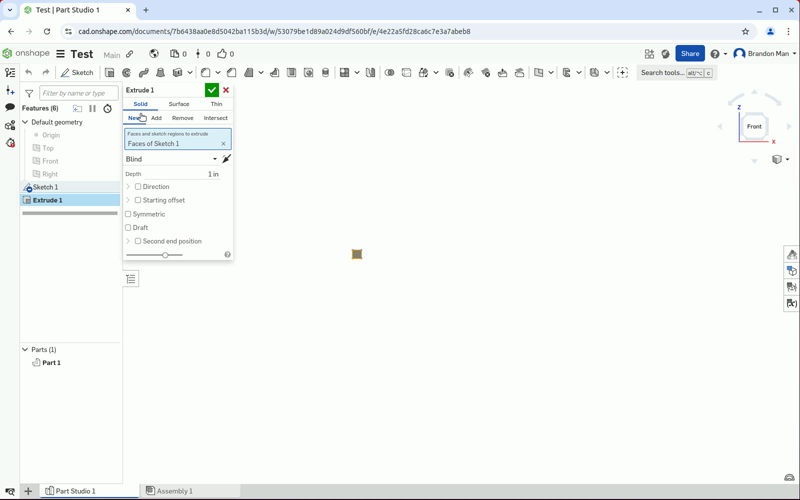
mouse_move(137, 120)
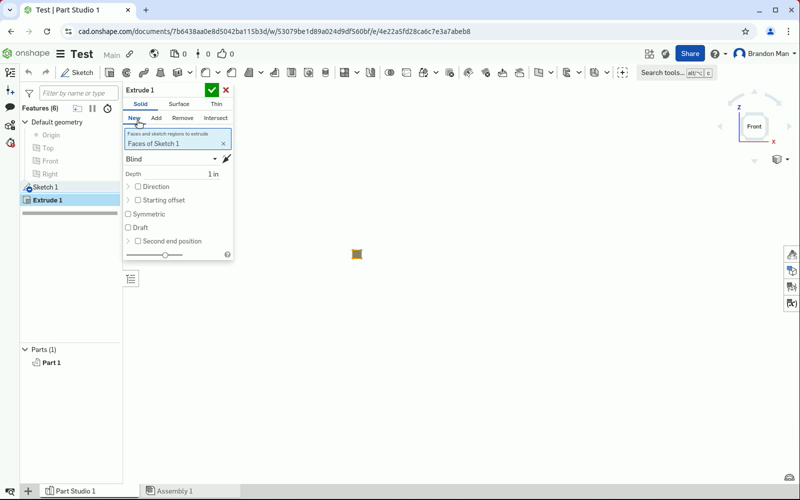
click(137, 120)
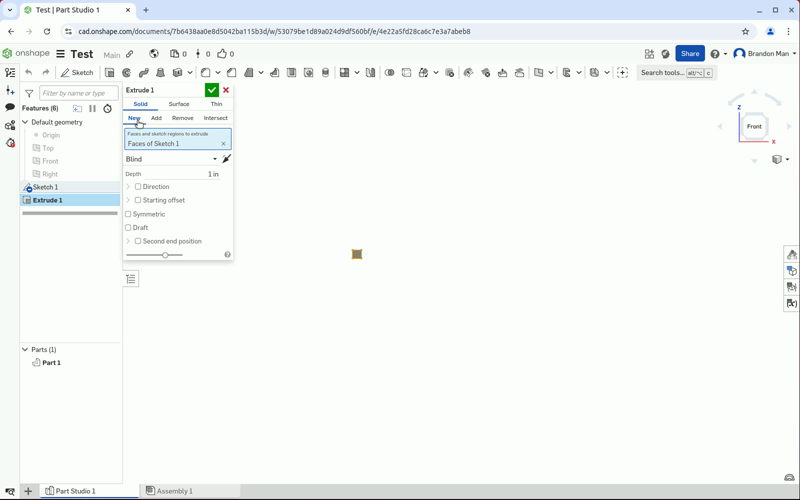
key(tab, 4)
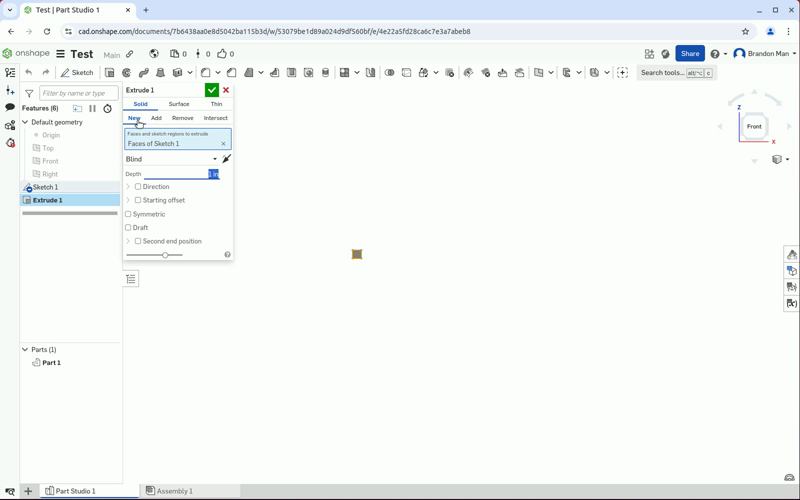
text(2.407)
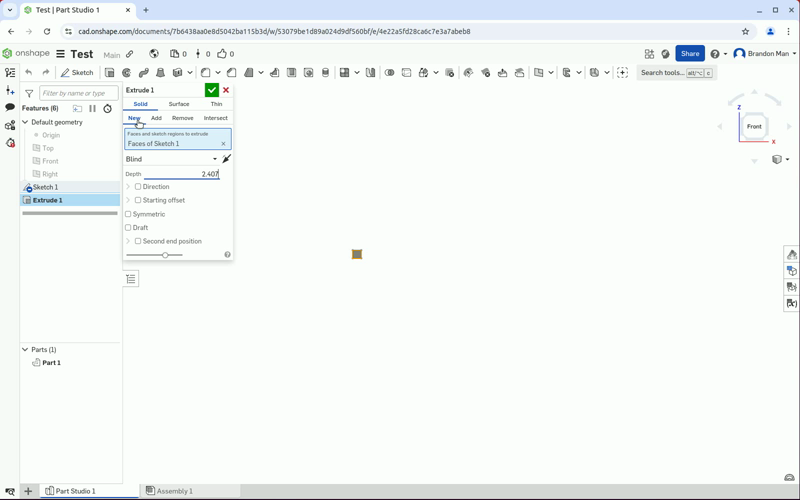
key(tab, 3)
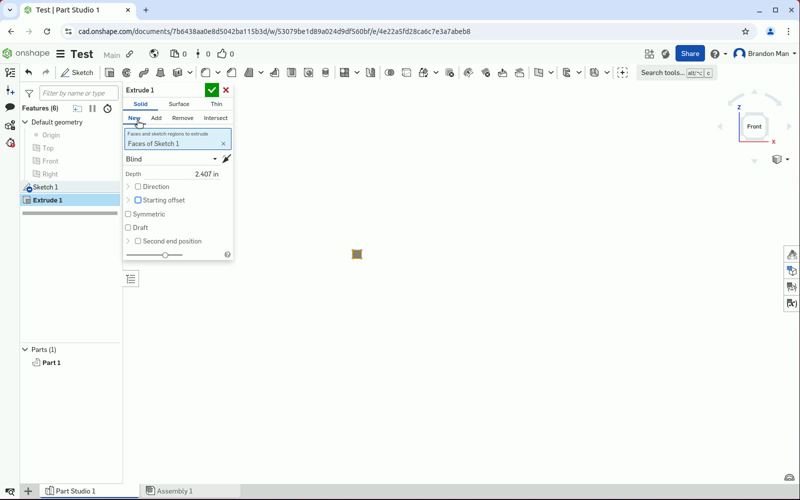
key(tab, 2)
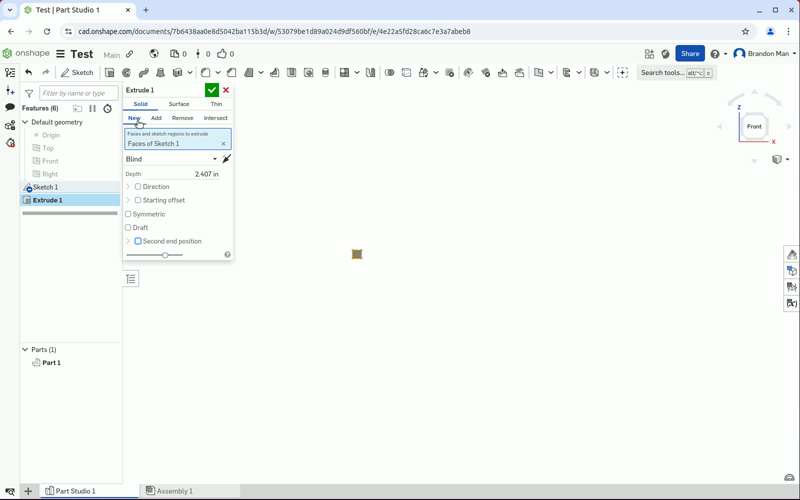
key(space)
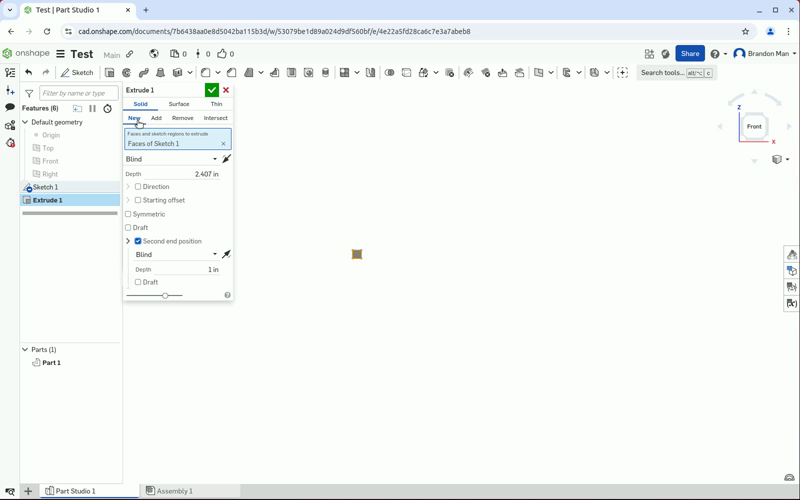
key(tab, 3)
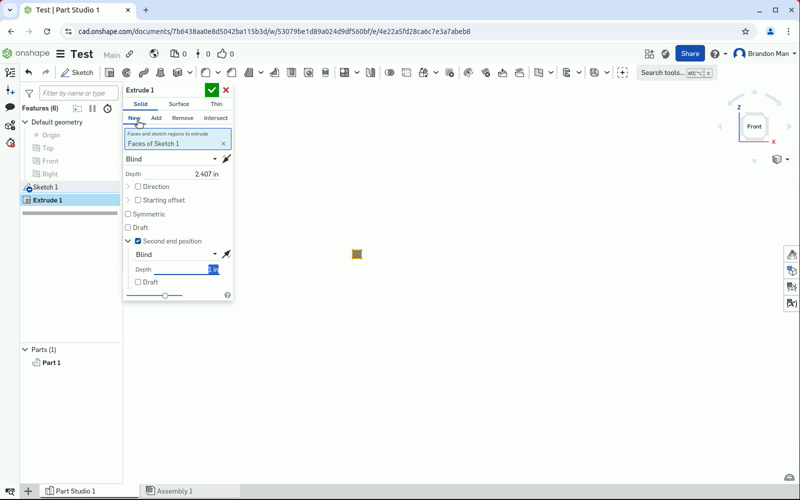
text(4.092)
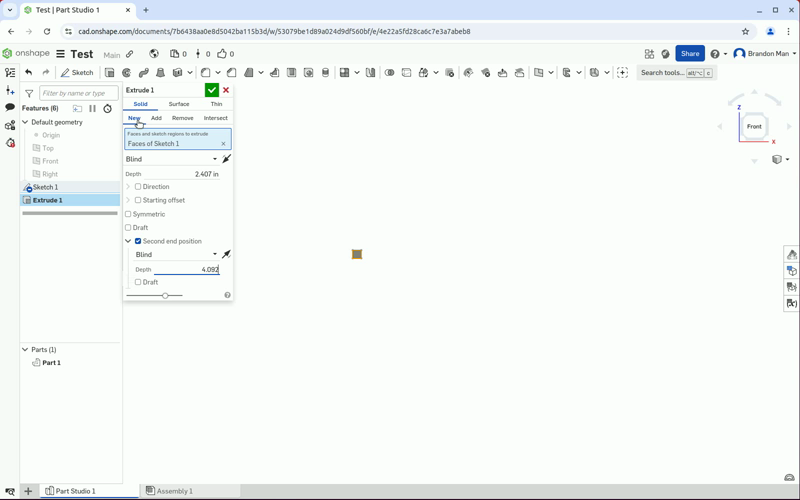
key(enter)
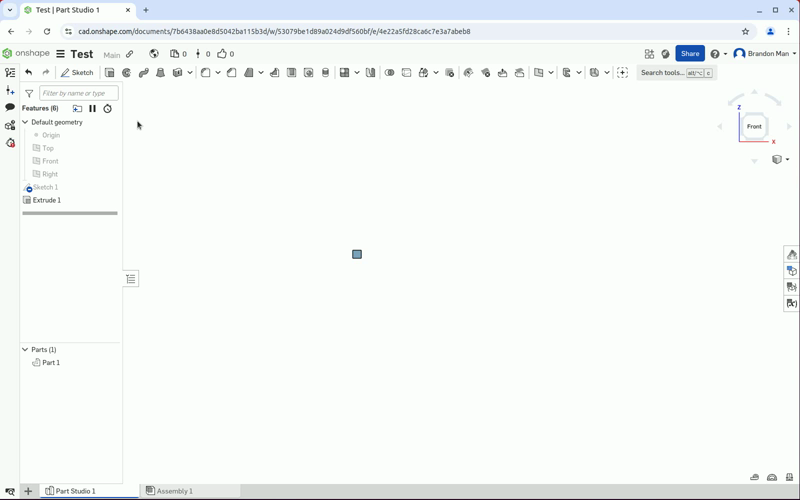
key(shift+h)
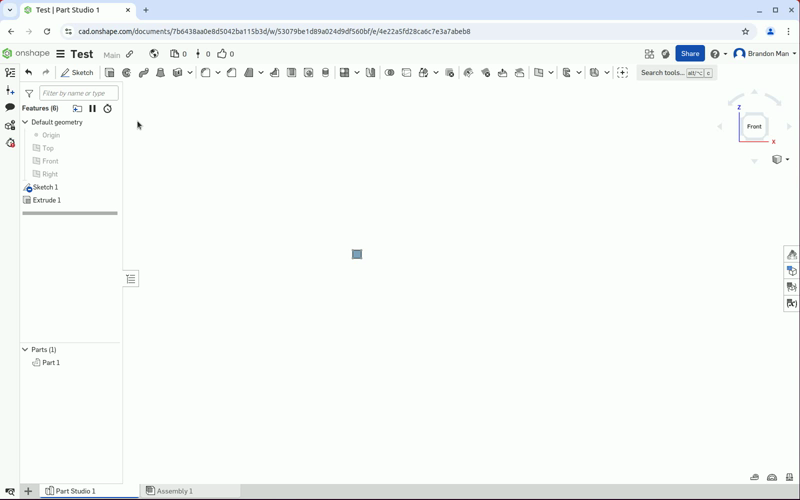
key(shift+h)
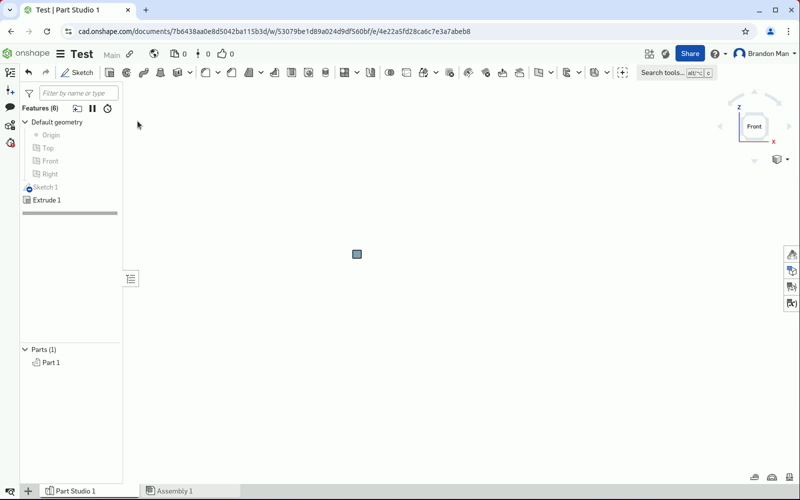
mouse_move(73, 189)
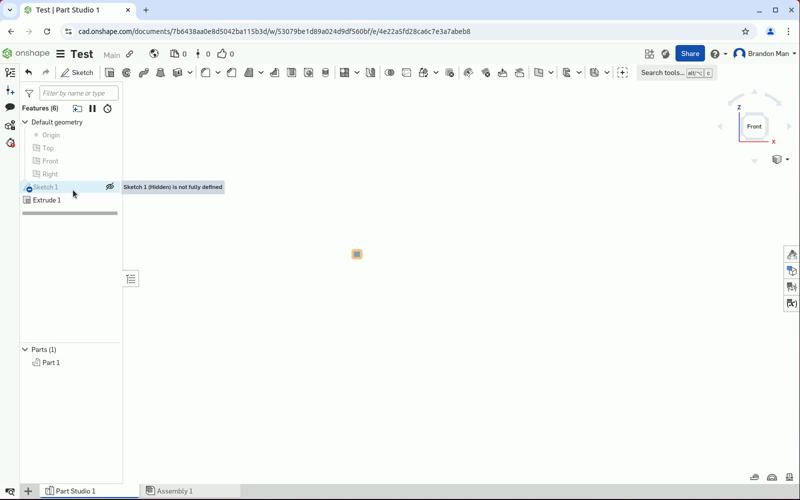
click(73, 189)
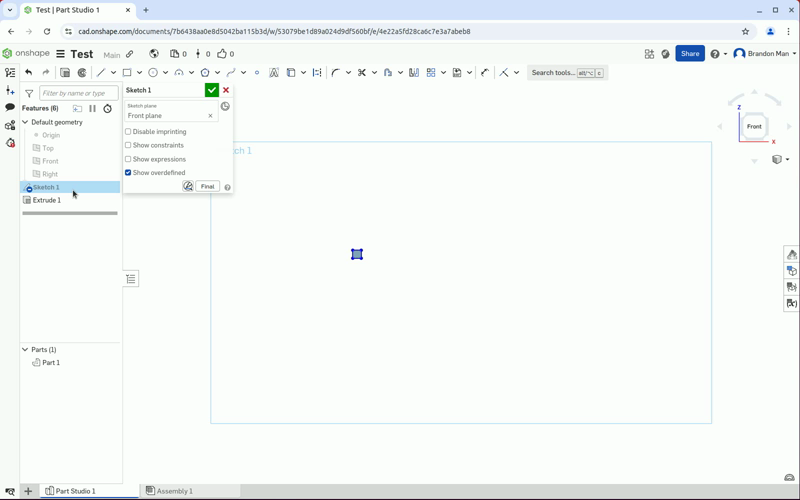
mouse_move(229, 92)
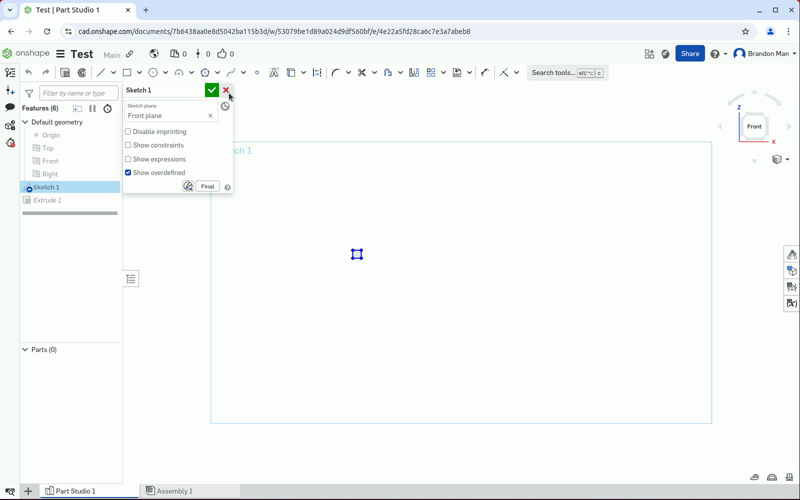
click(229, 92)
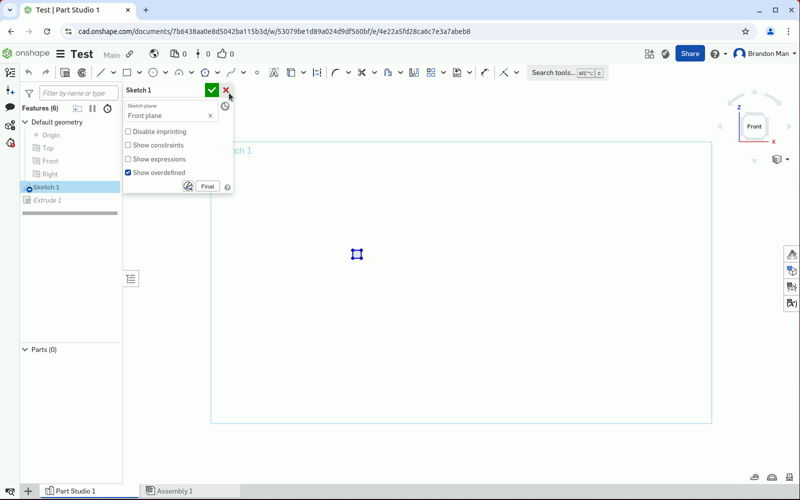
key(shift+s)
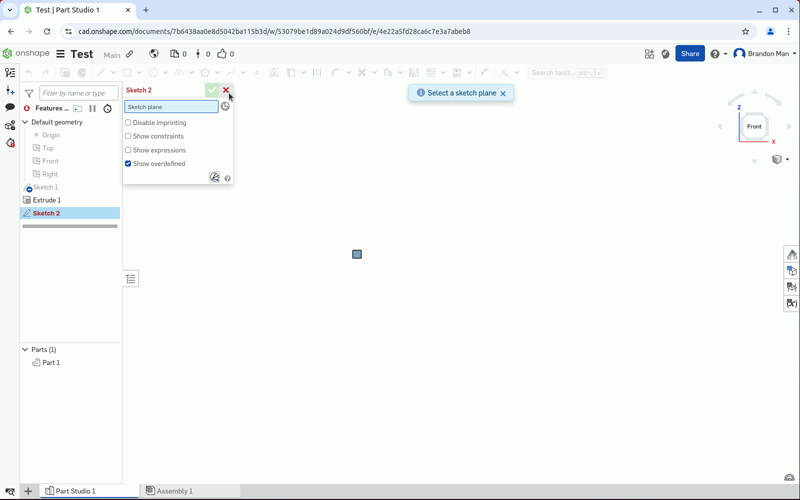
mouse_move(73, 163)
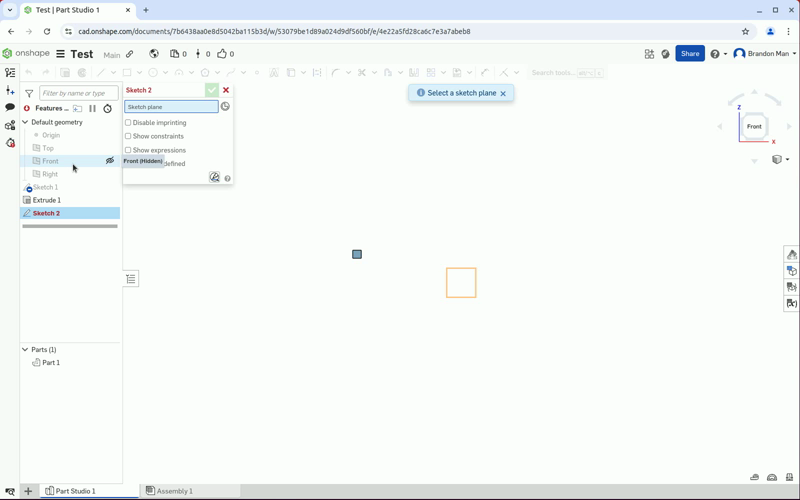
click(73, 163)
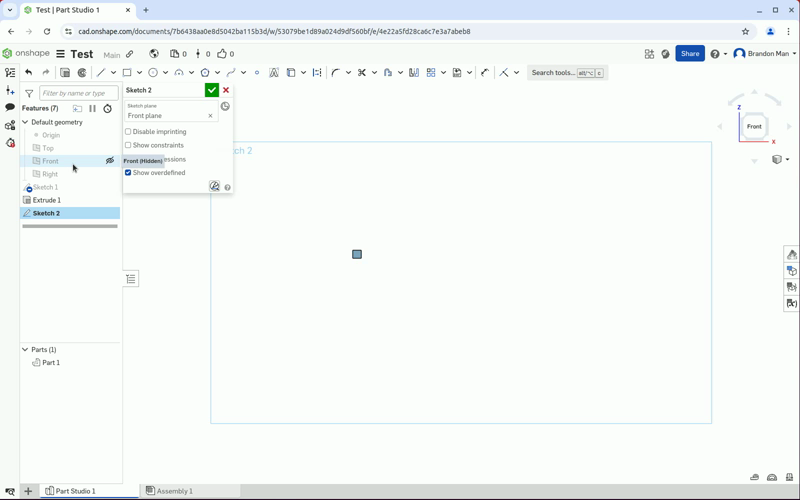
mouse_move(73, 352)
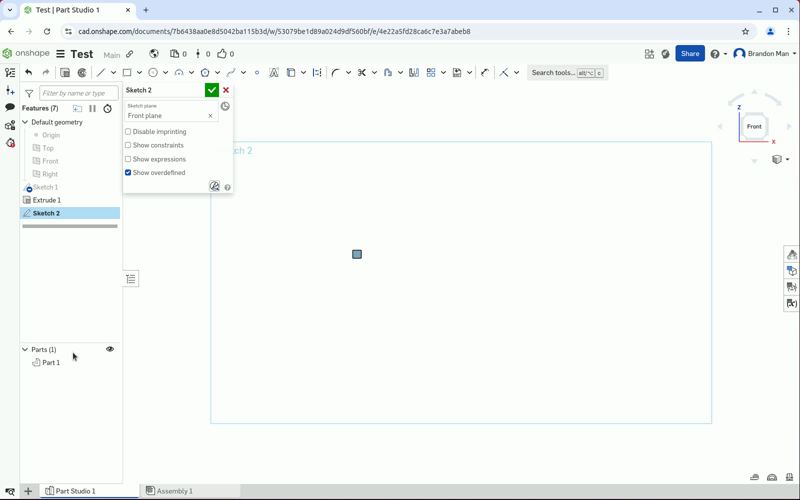
key(y)
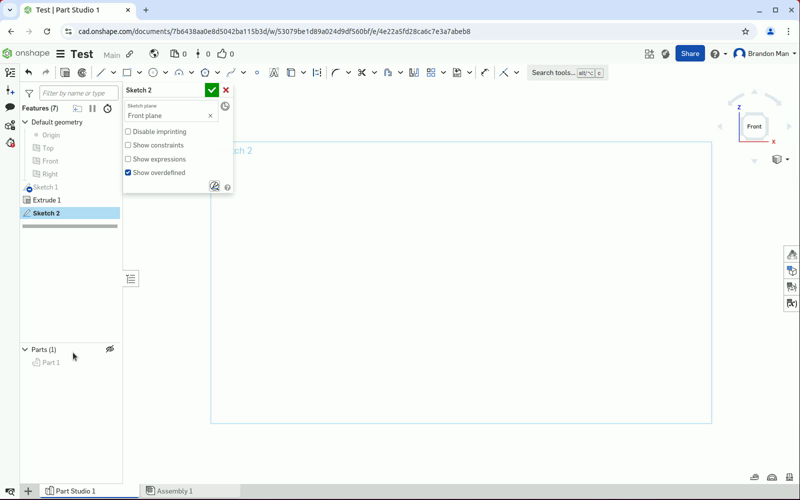
key(l)
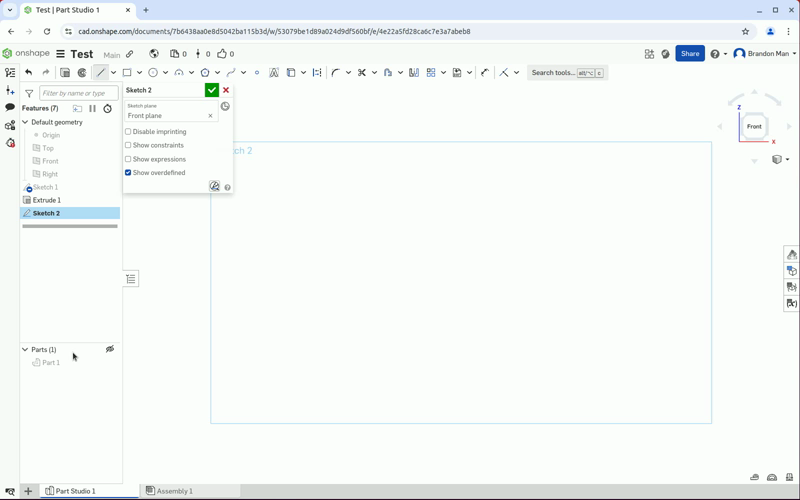
key_down(shift)
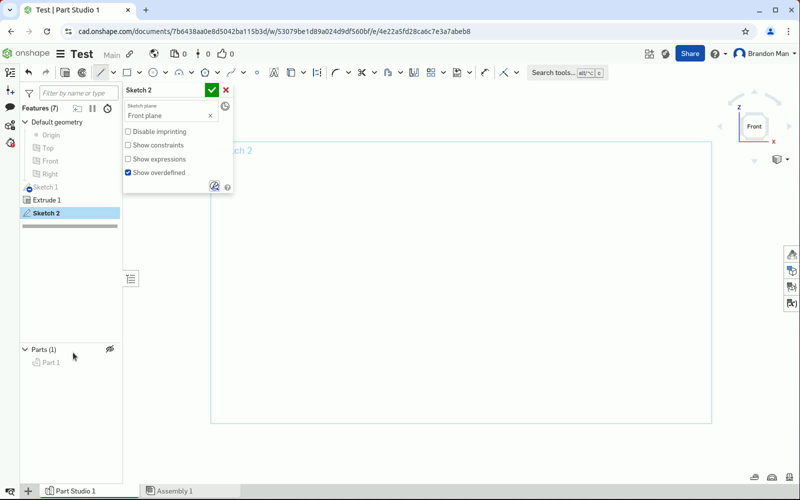
mouse_move(348, 261)
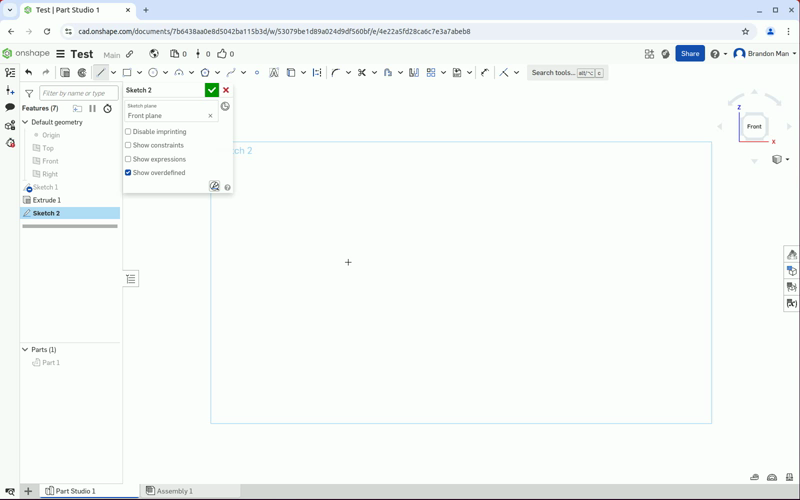
click(348, 261)
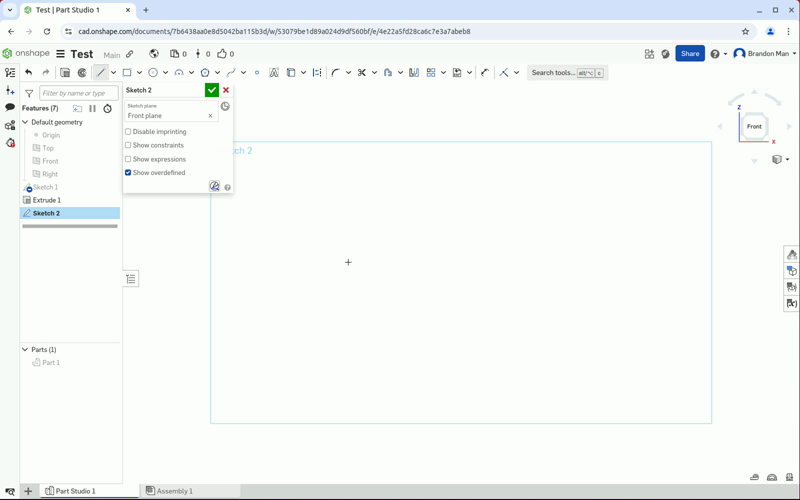
key_up(shift)
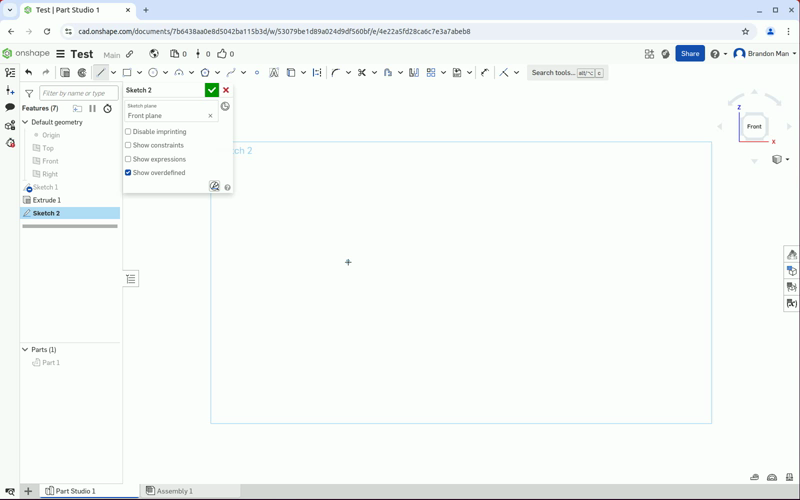
key_down(shift)
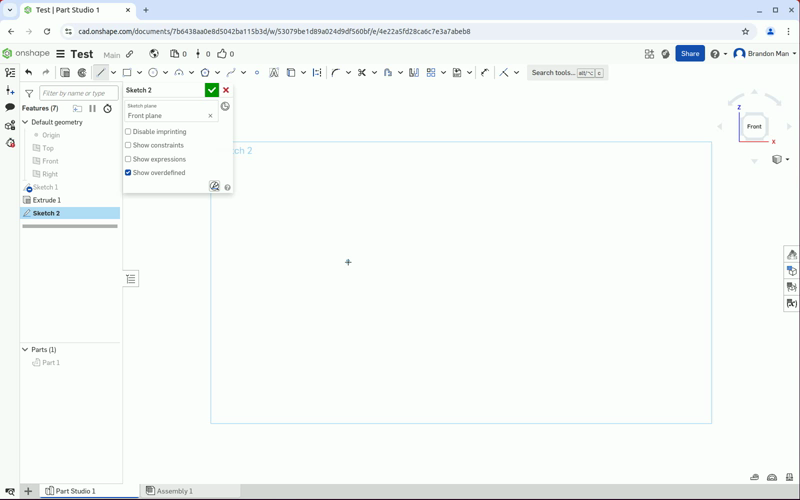
mouse_move(378, 261)
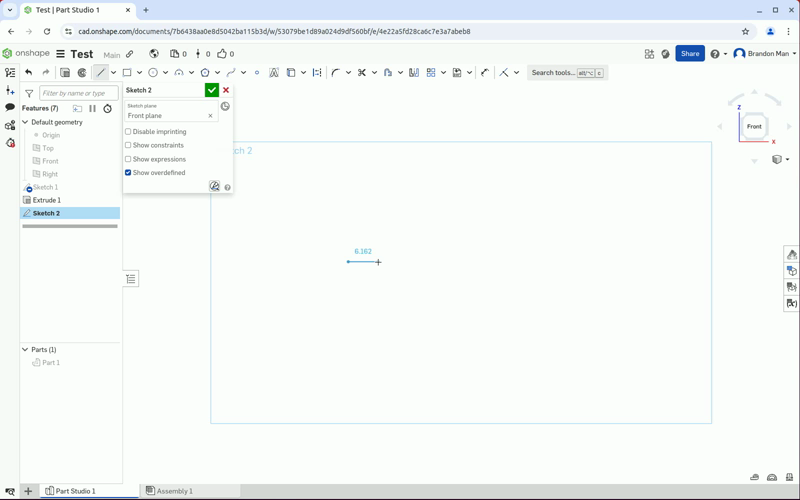
mouse_move(364, 261)
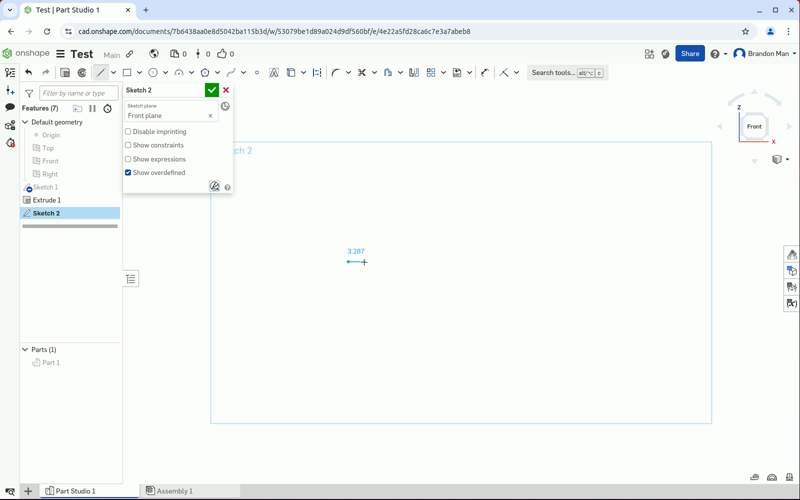
click(364, 261)
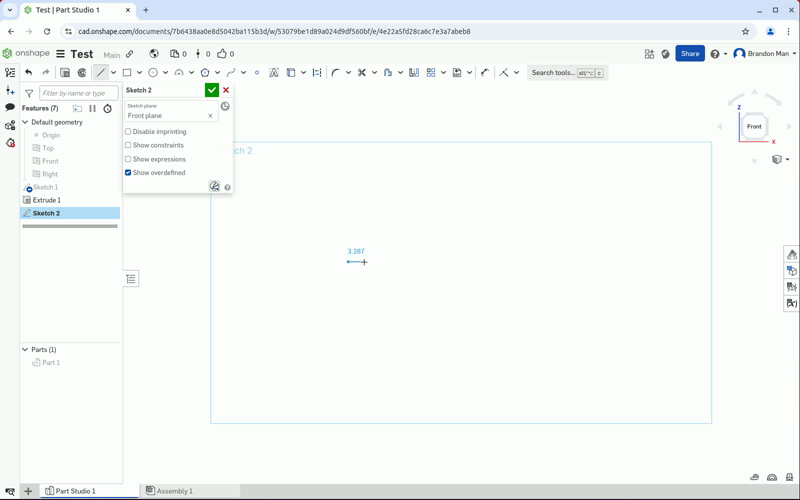
key_up(shift)
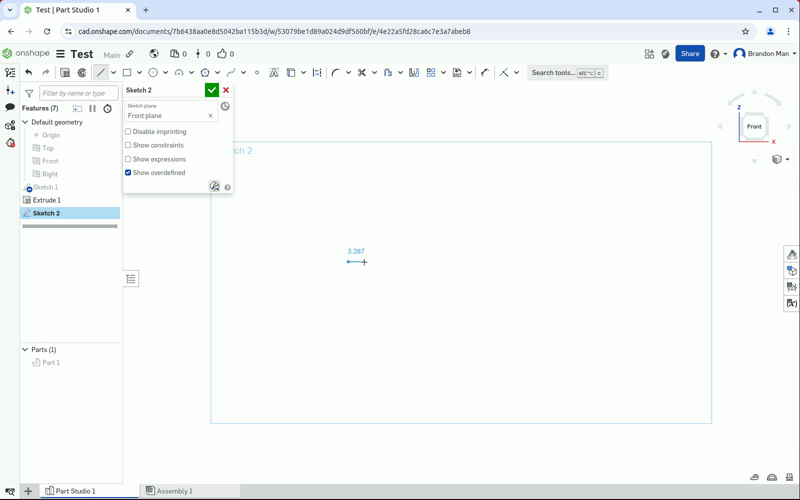
key_down(shift)
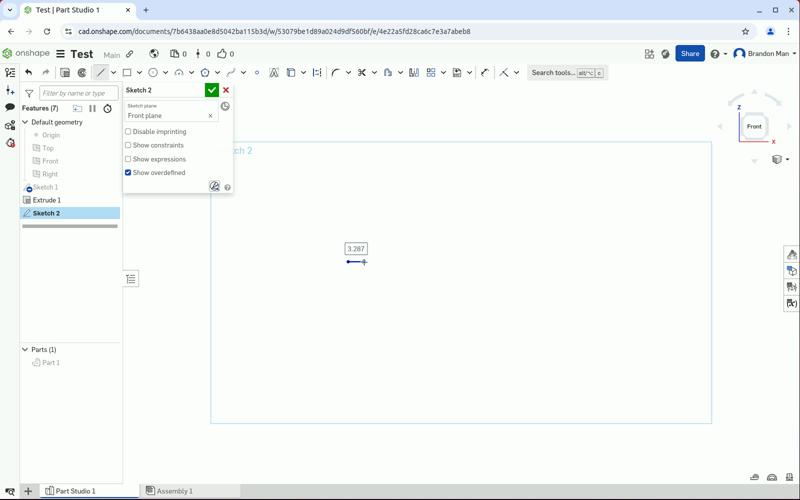
mouse_move(394, 261)
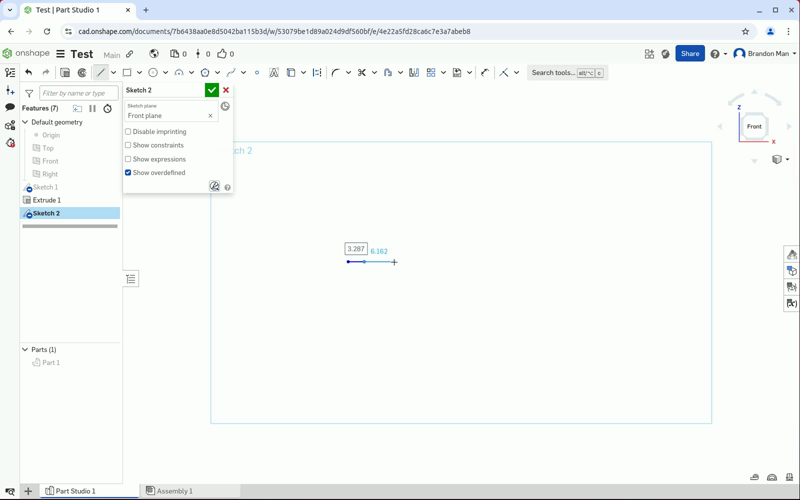
mouse_move(364, 245)
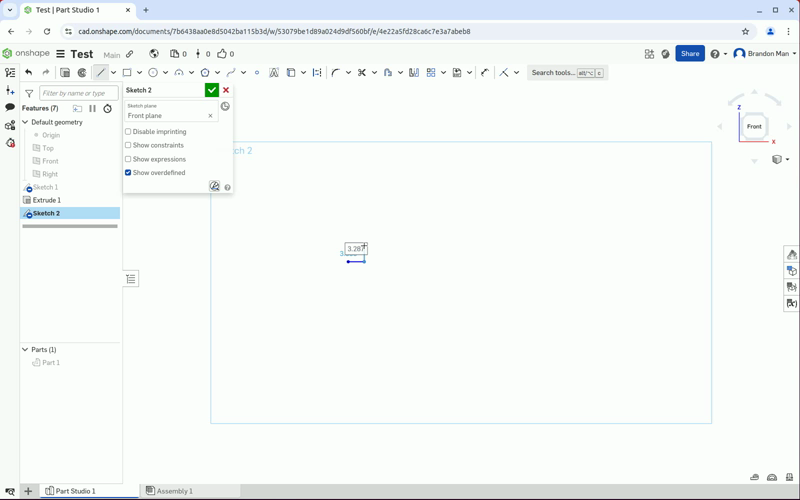
click(364, 245)
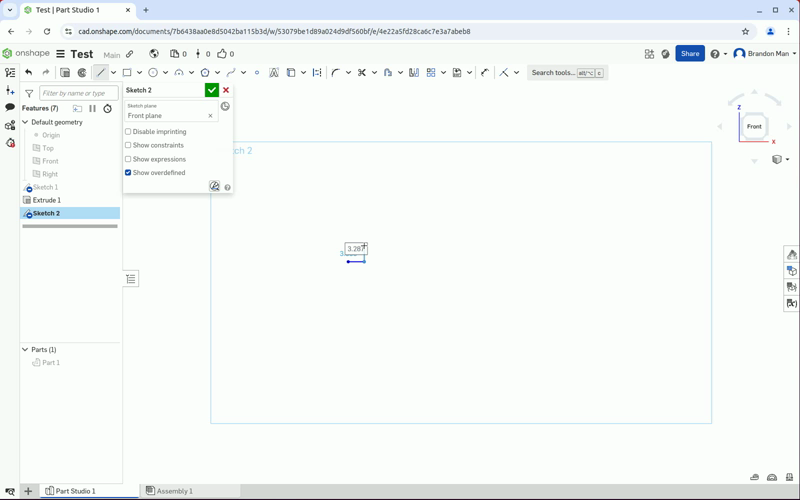
key_up(shift)
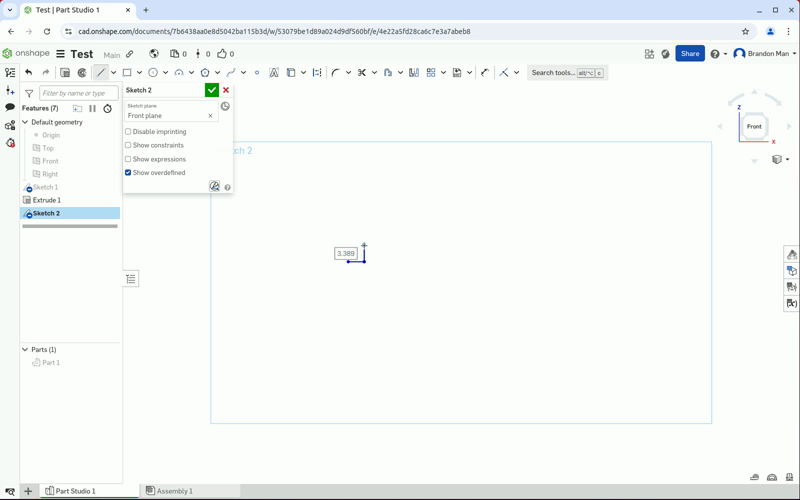
key_down(shift)
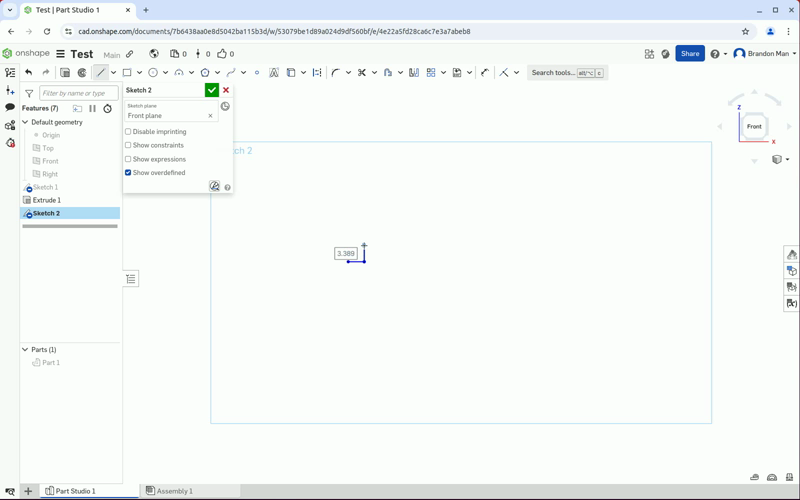
mouse_move(394, 245)
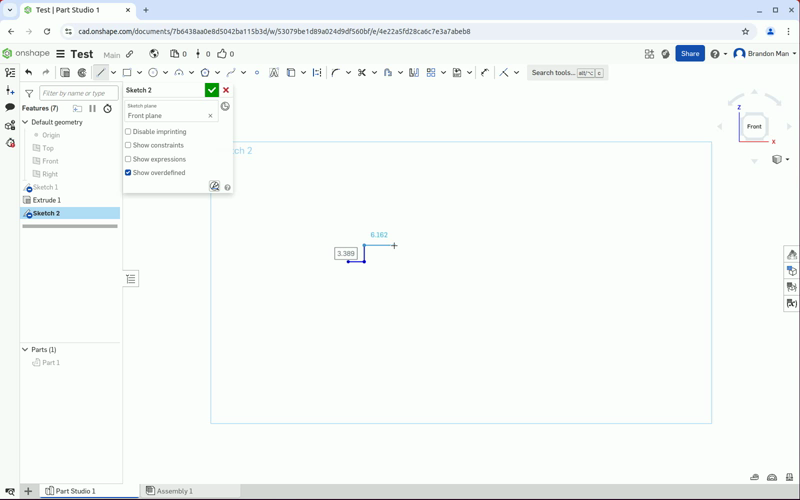
mouse_move(348, 245)
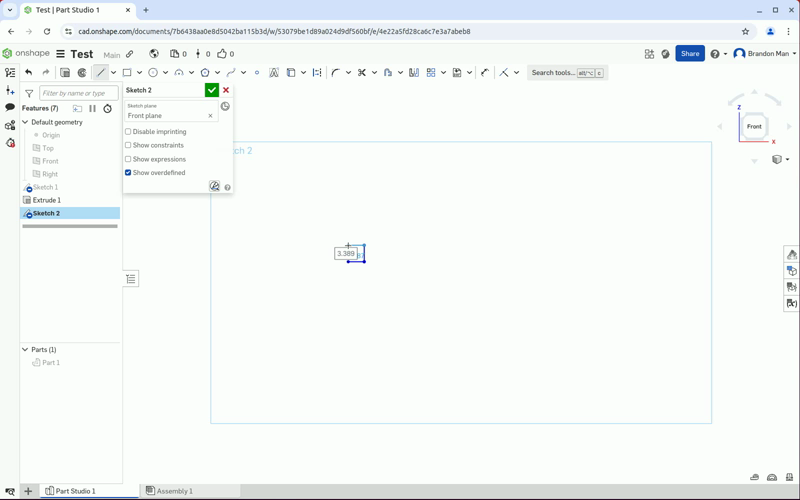
click(348, 245)
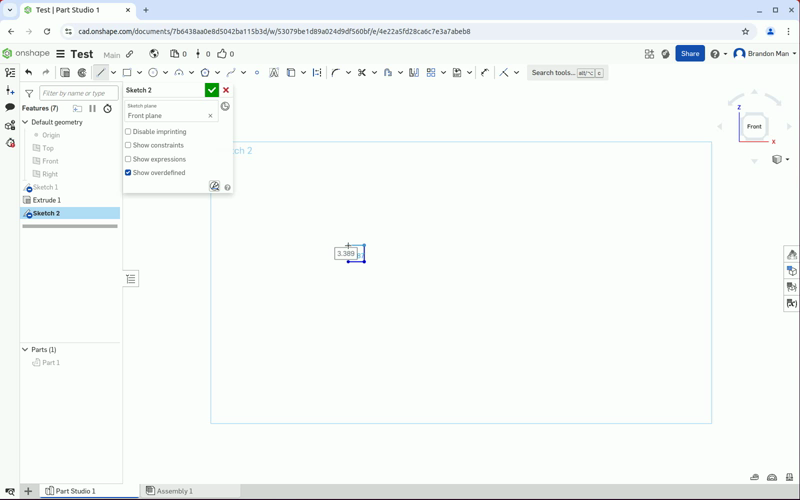
key_up(shift)
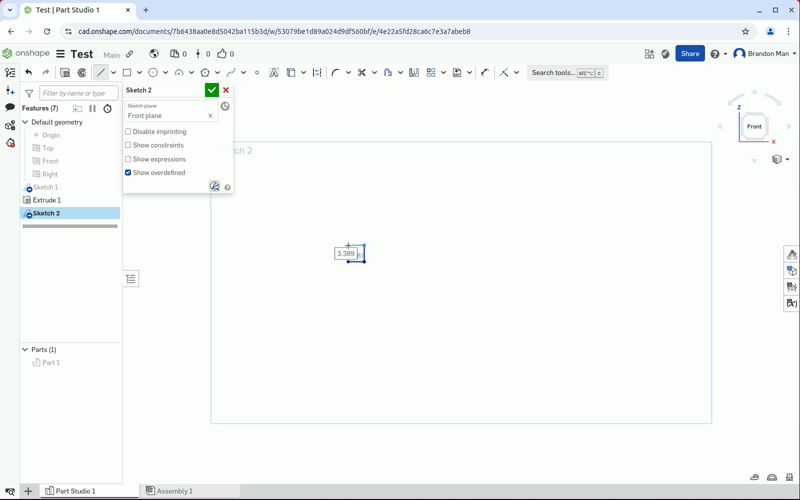
mouse_move(378, 245)
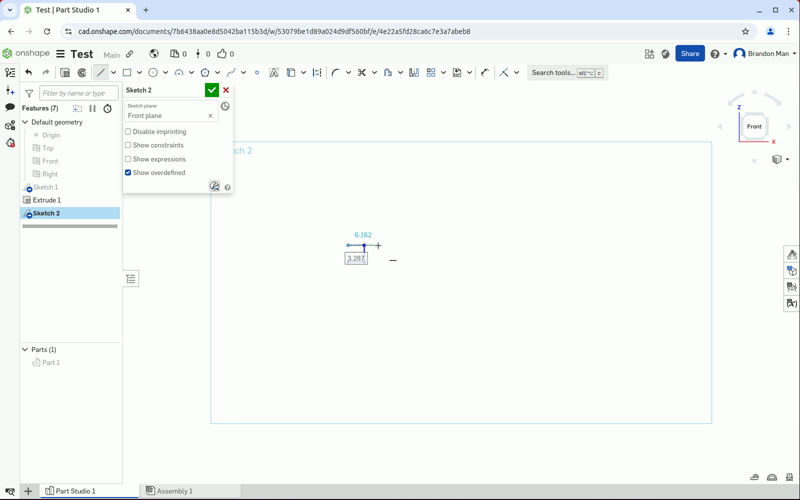
key_down(shift)
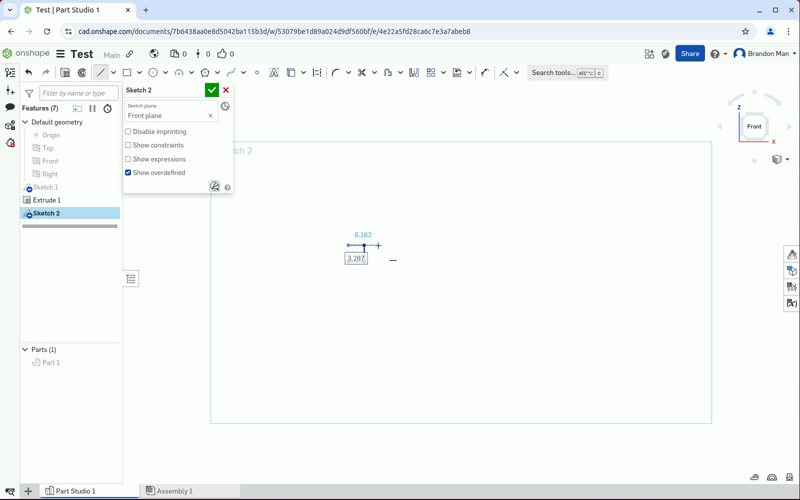
mouse_move(348, 261)
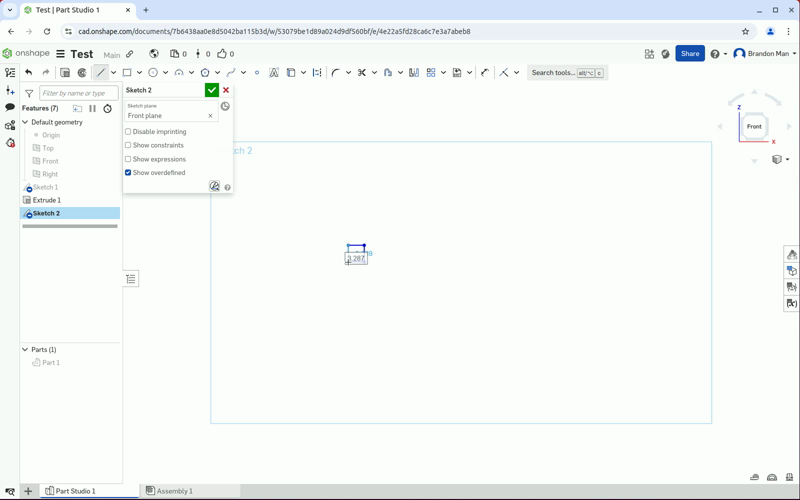
key_up(shift)
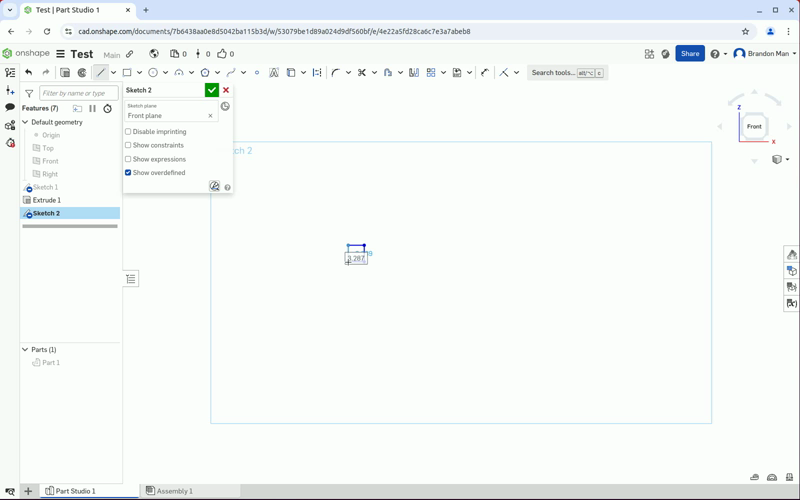
click(348, 261)
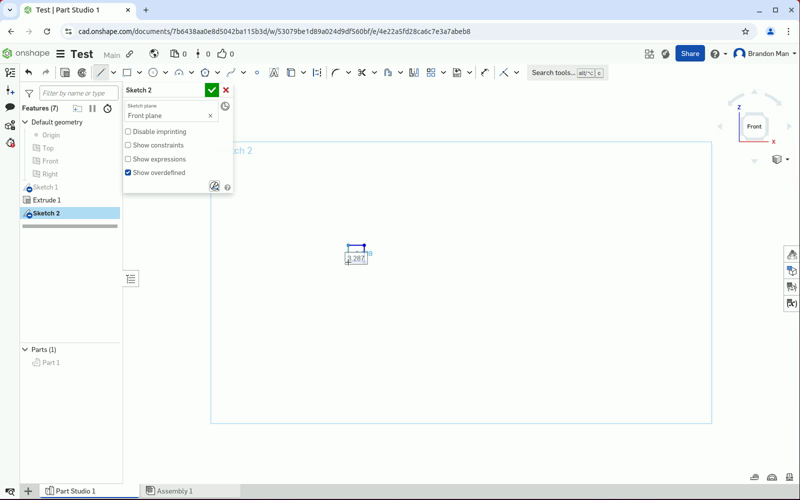
key(esc)
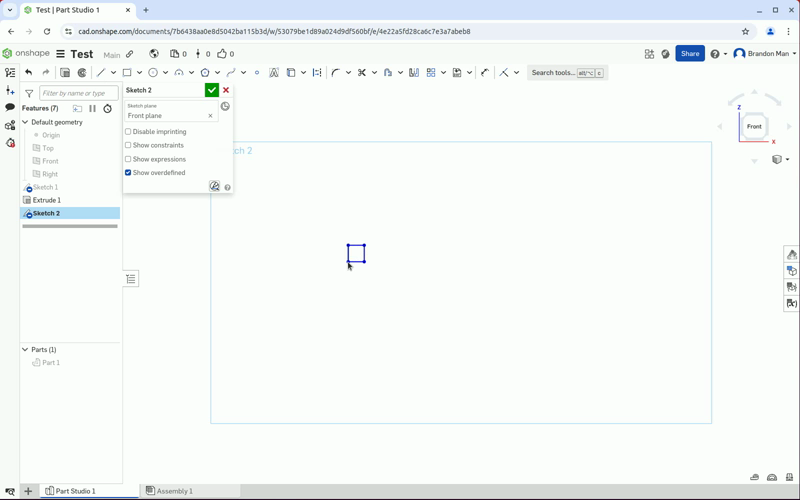
key(l)
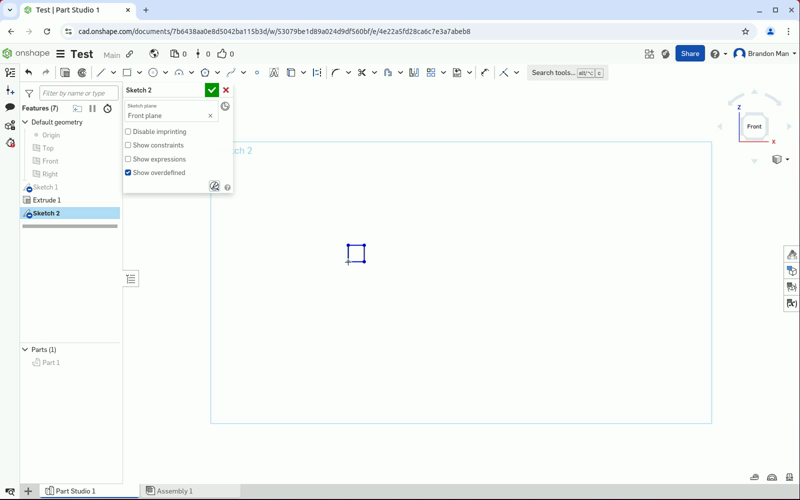
key_down(shift)
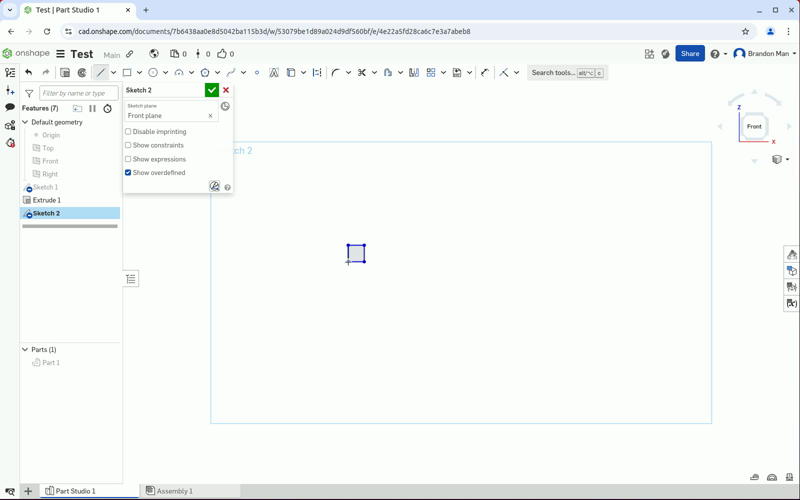
mouse_move(353, 258)
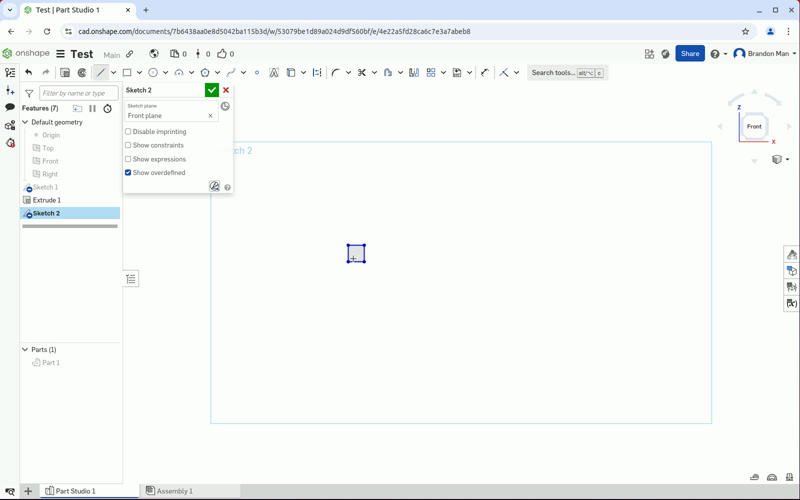
click(353, 258)
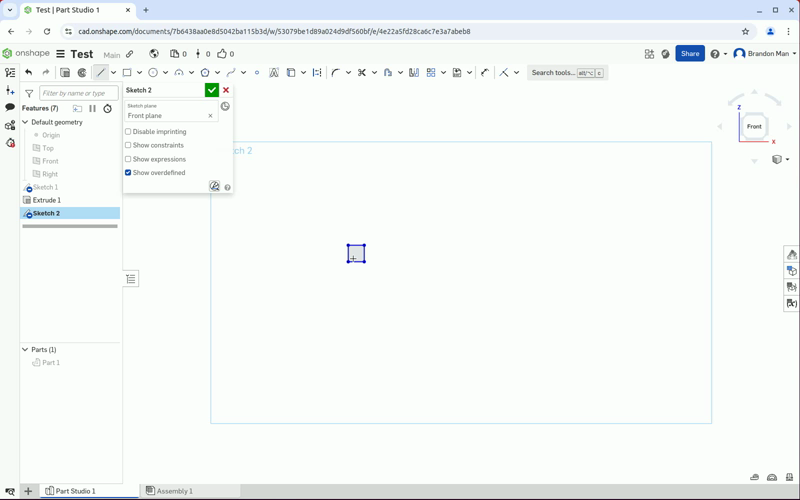
key_up(shift)
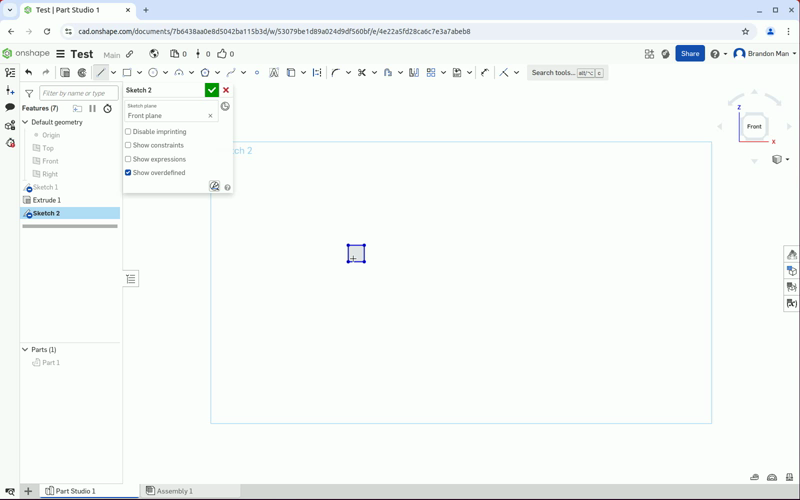
key_down(shift)
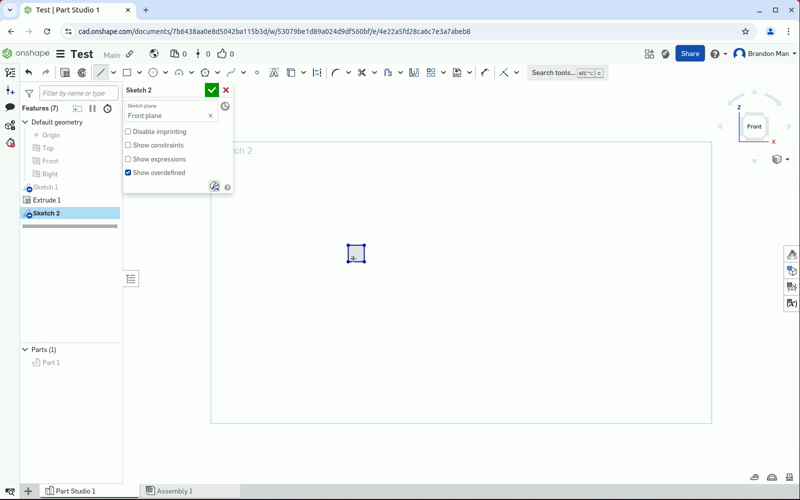
mouse_move(383, 258)
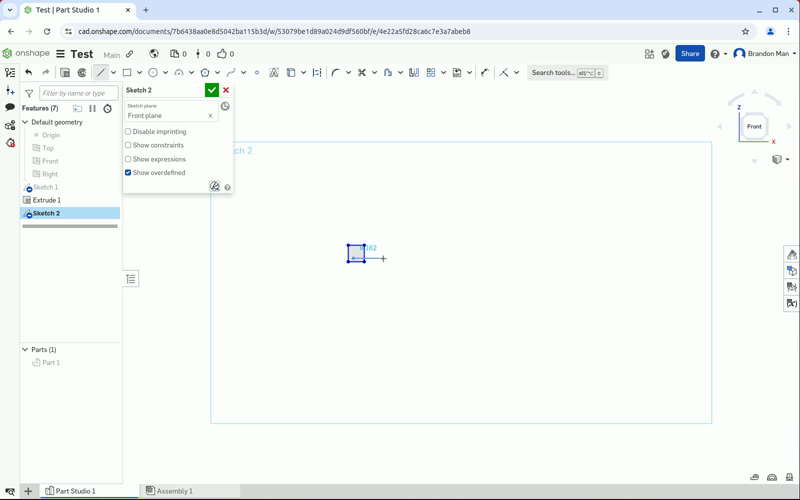
mouse_move(359, 258)
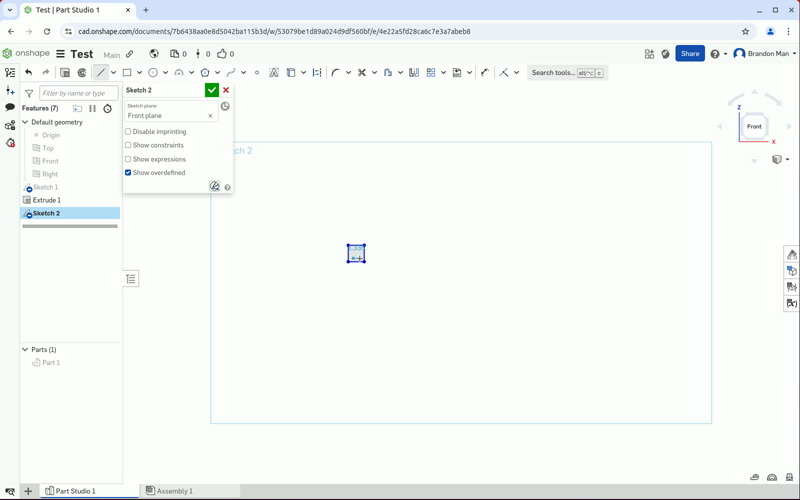
scroll(6)
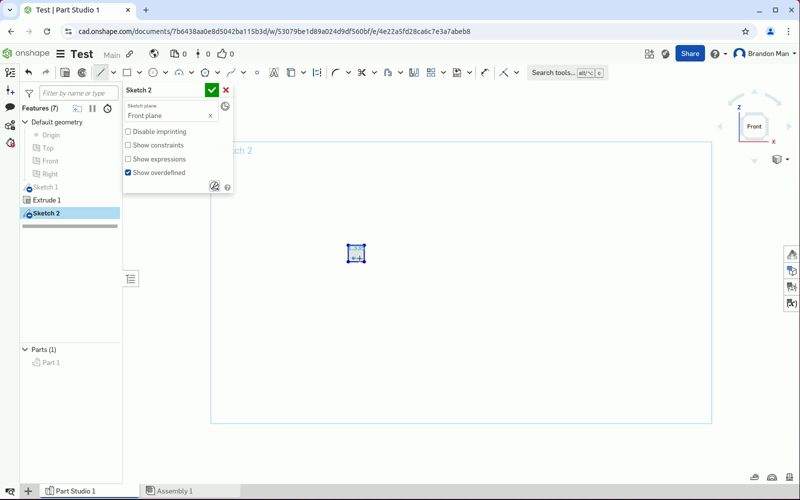
scroll(6)
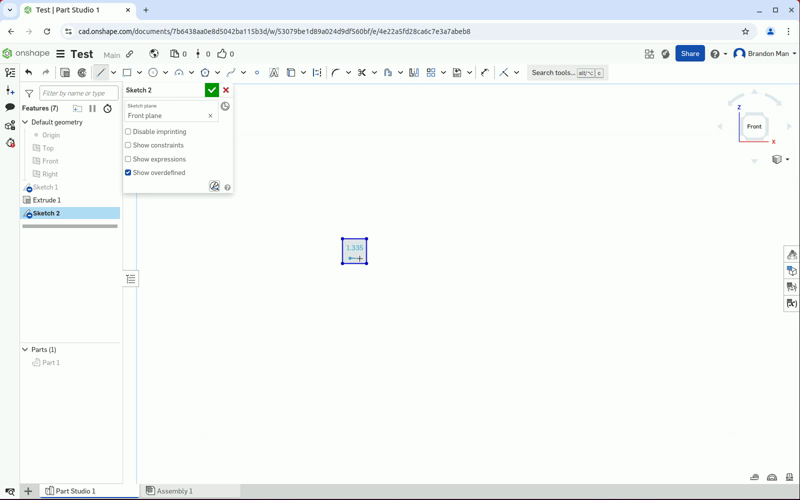
scroll(6)
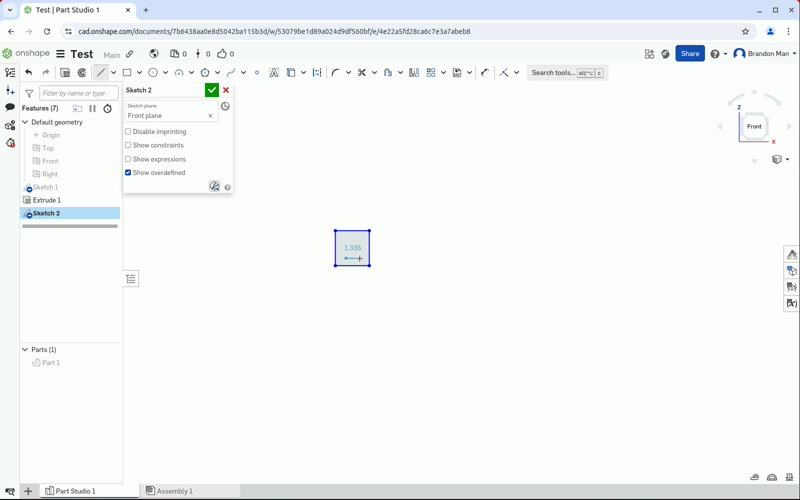
scroll(6)
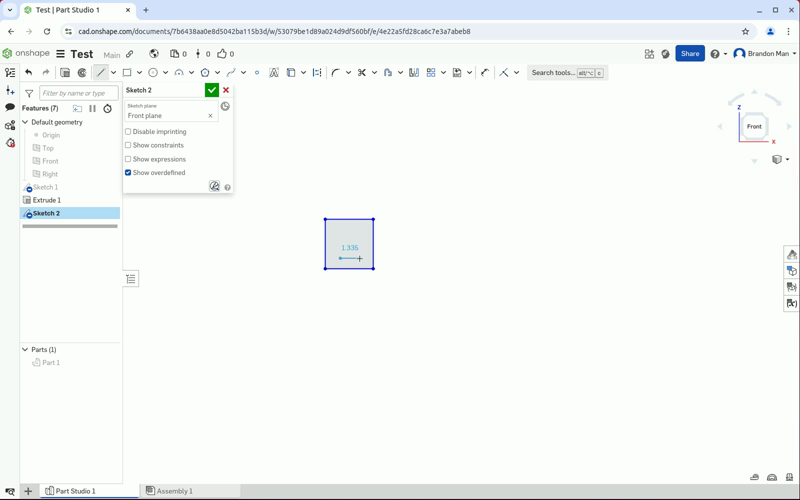
scroll(6)
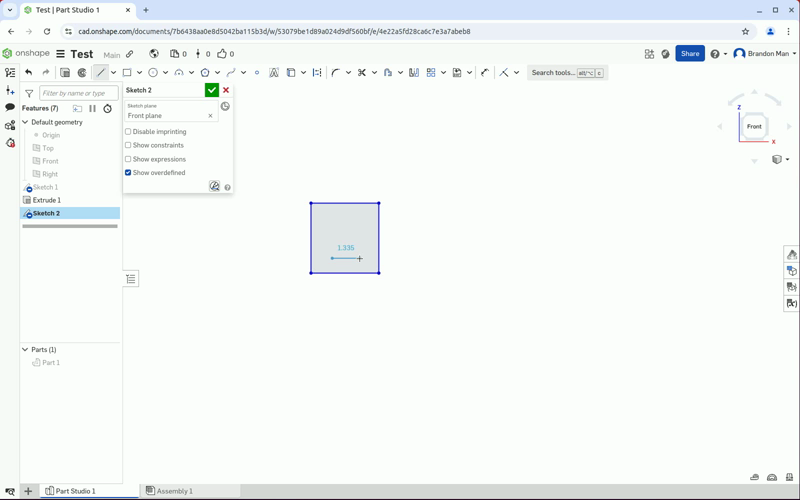
scroll(6)
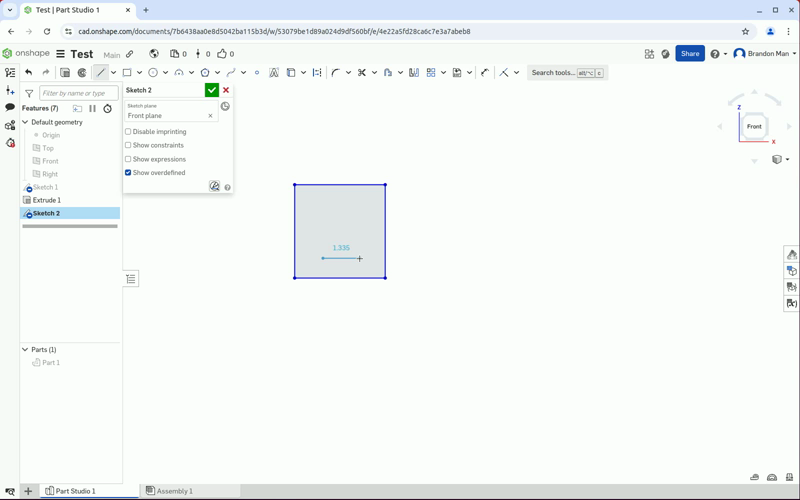
scroll(6)
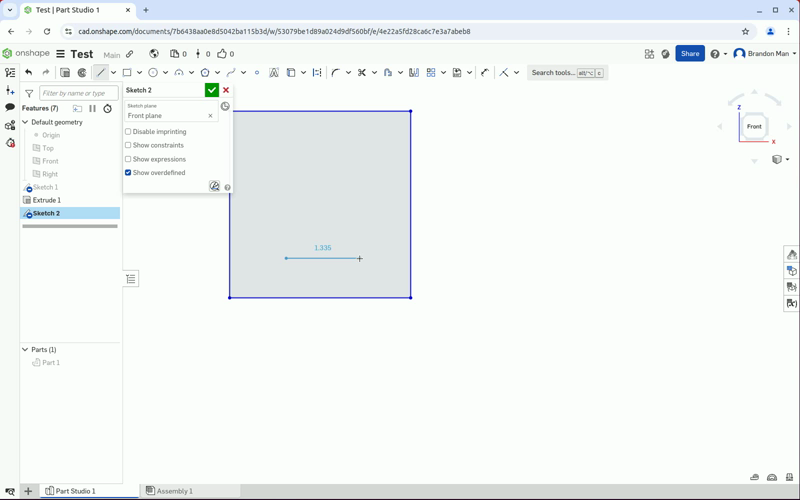
click(359, 258)
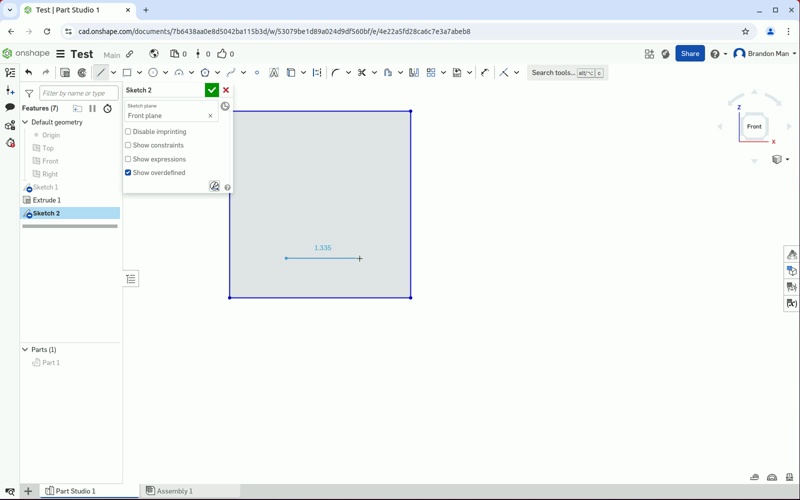
scroll(-6)
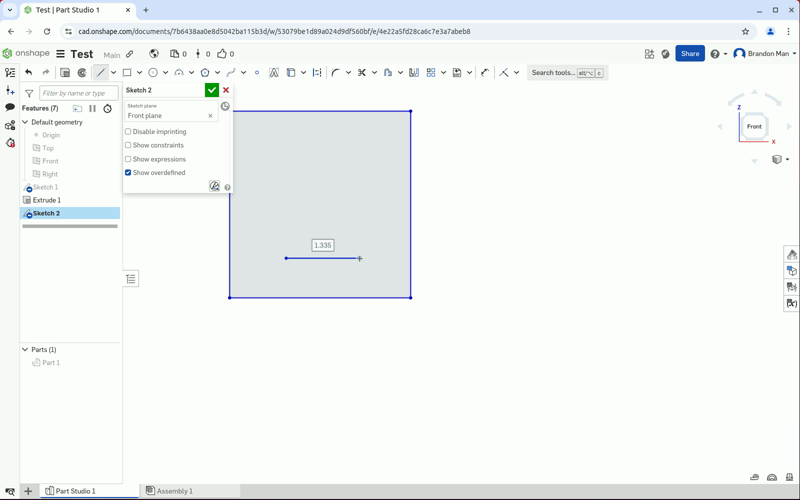
scroll(-6)
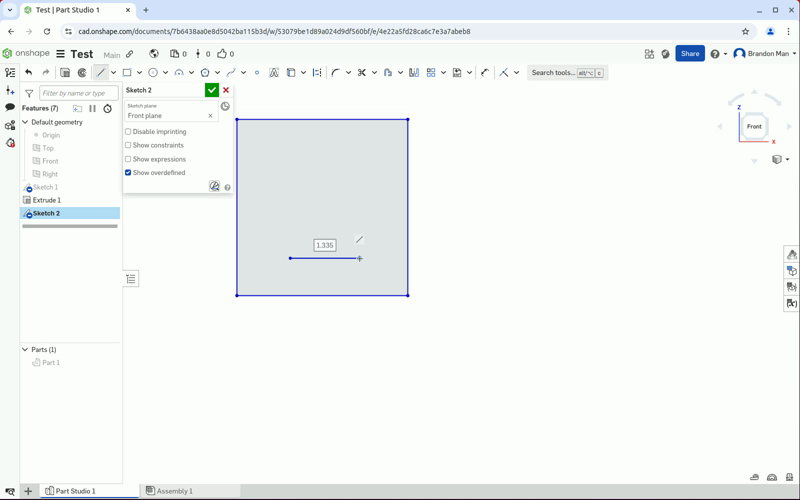
scroll(-6)
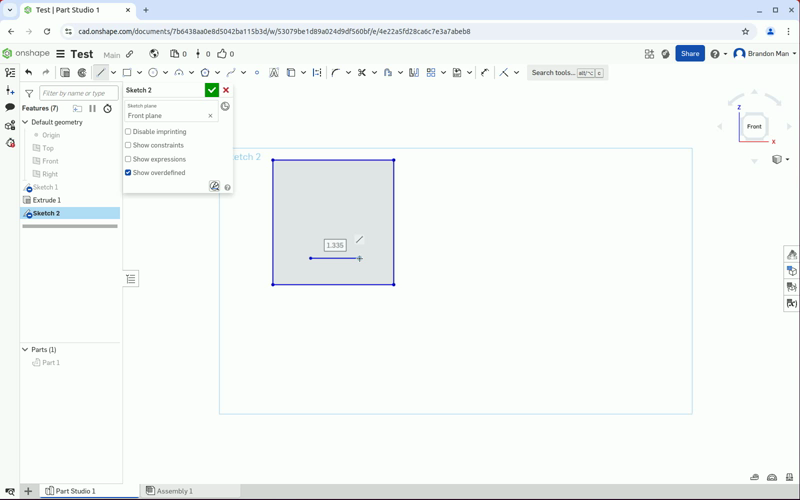
scroll(-6)
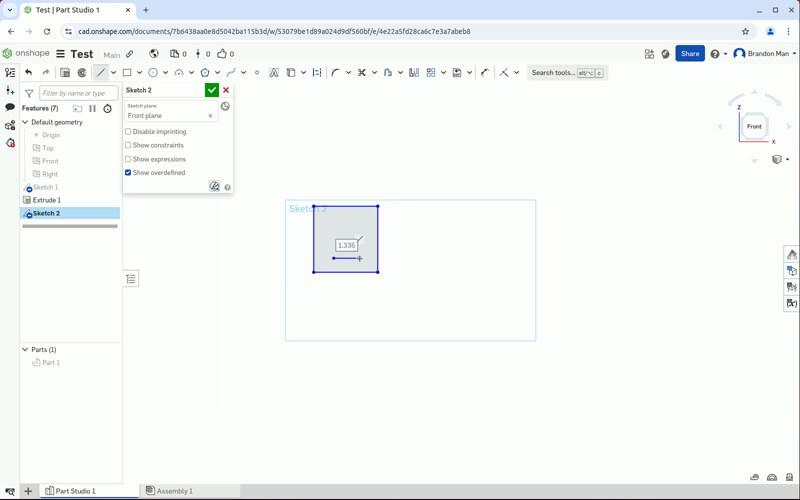
scroll(-6)
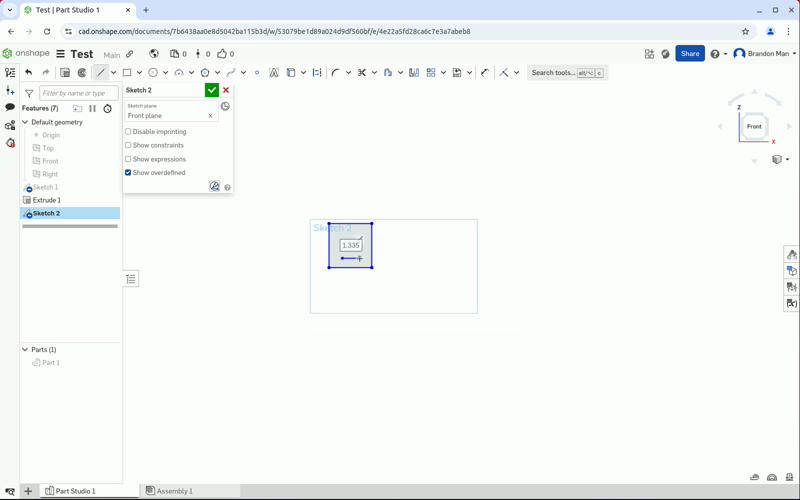
scroll(-6)
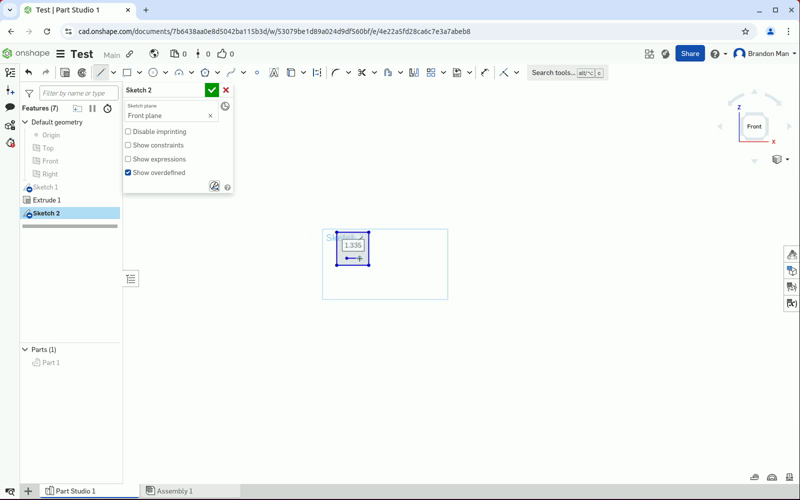
scroll(-6)
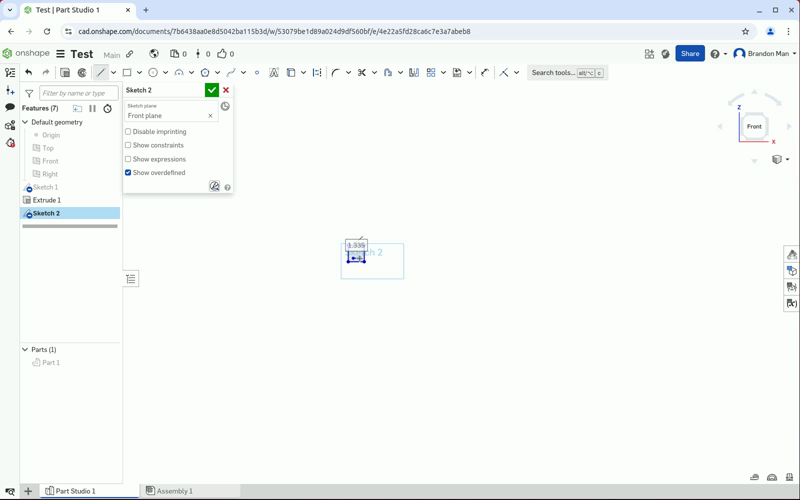
key_up(shift)
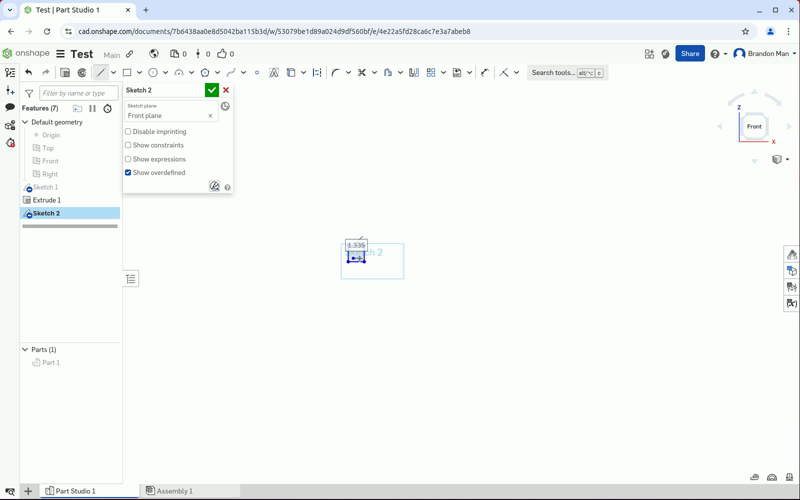
key_down(shift)
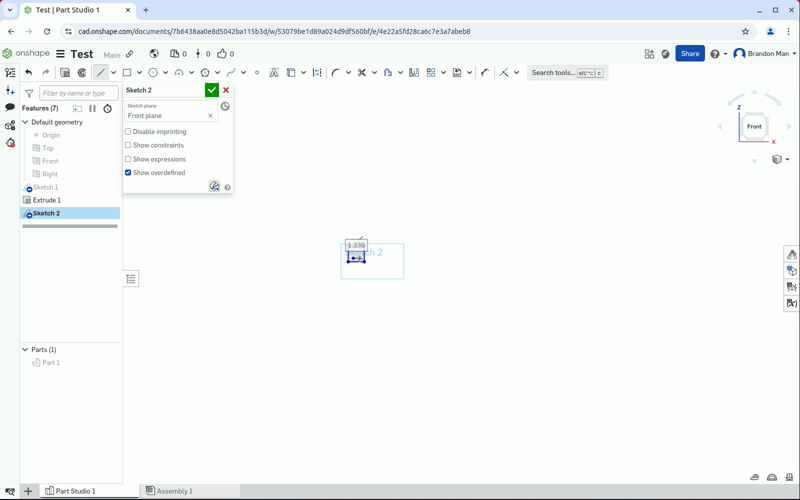
mouse_move(389, 258)
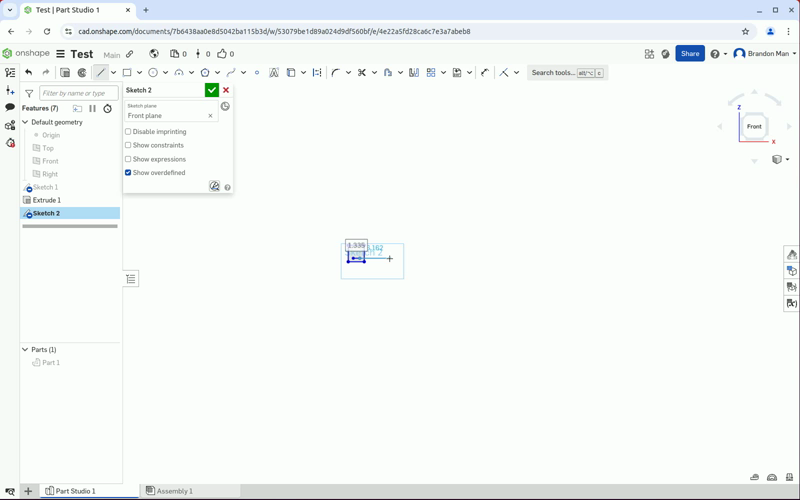
mouse_move(359, 251)
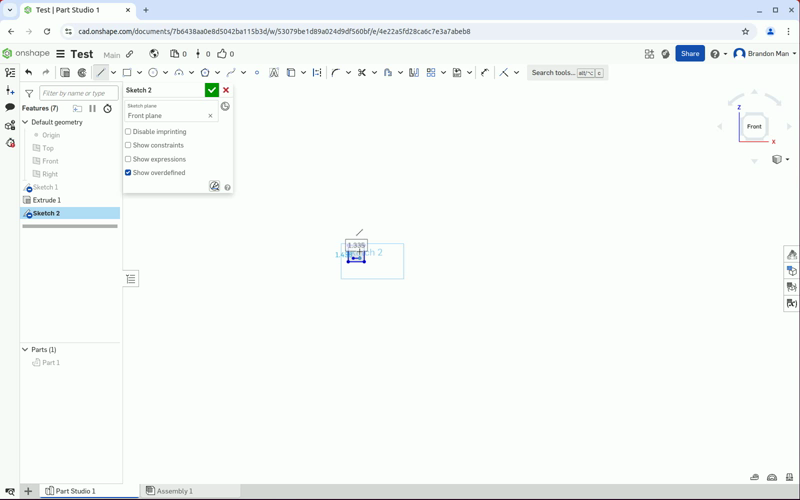
scroll(6)
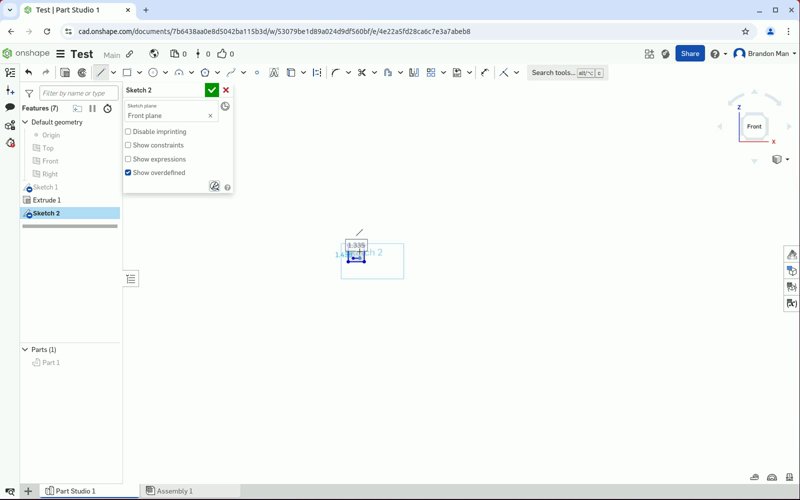
scroll(6)
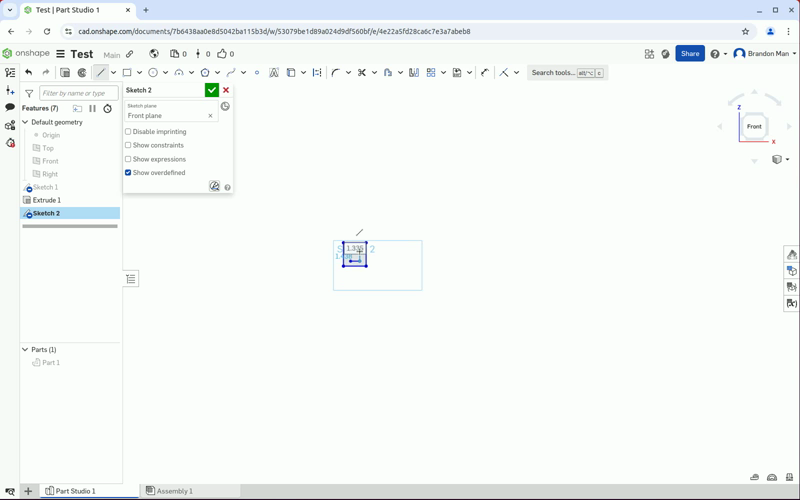
scroll(6)
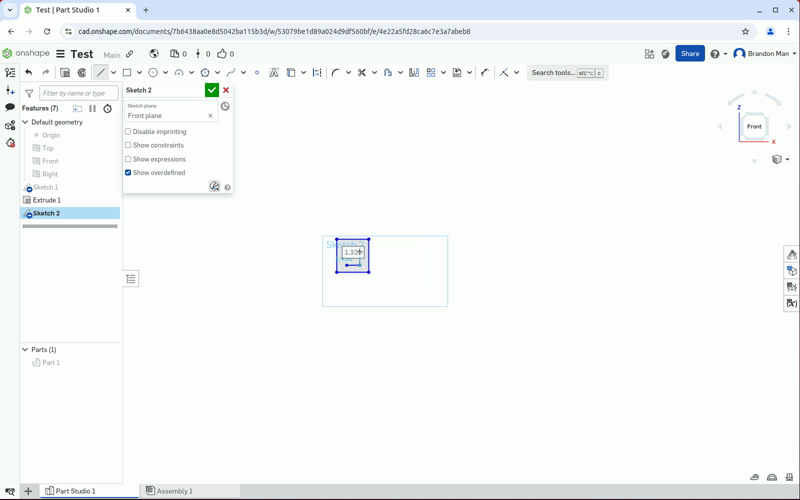
scroll(6)
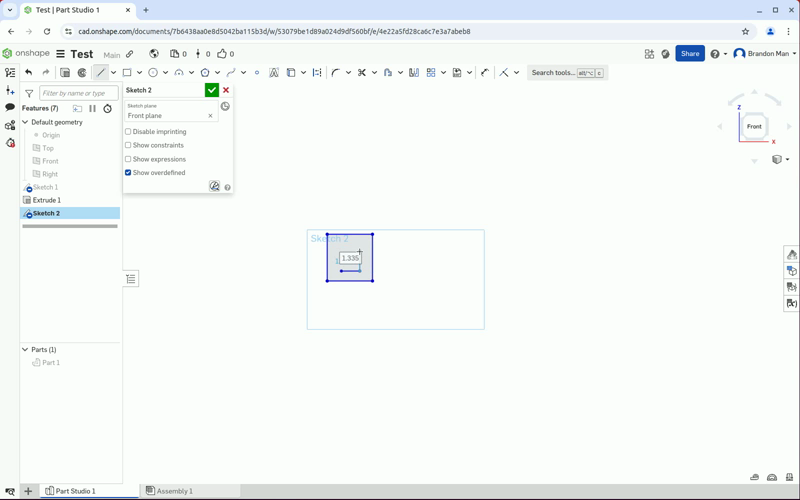
scroll(6)
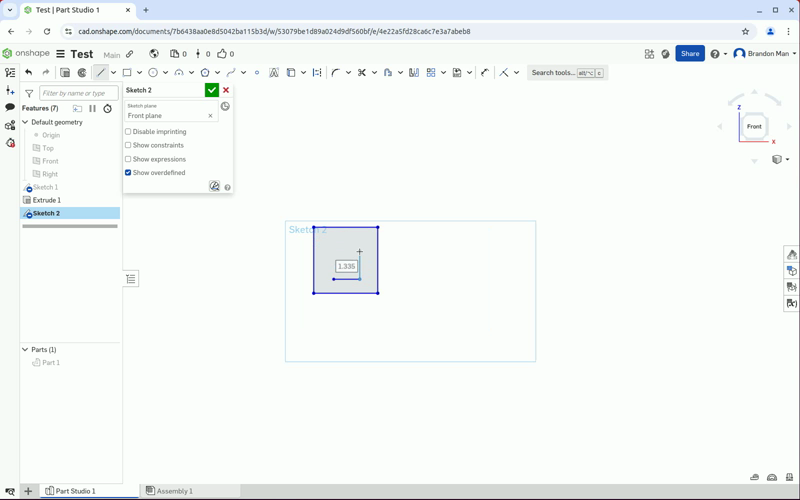
scroll(6)
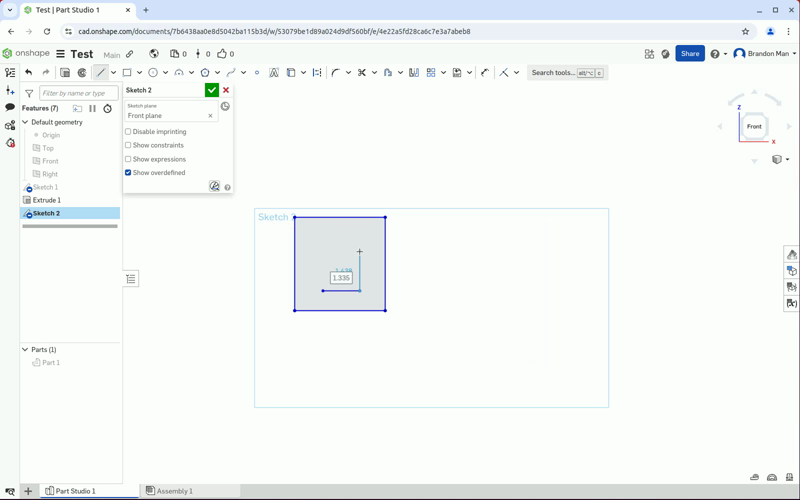
scroll(6)
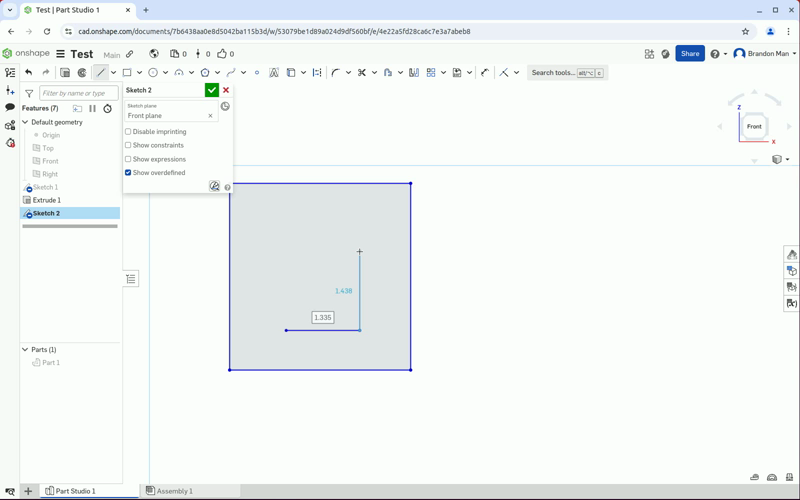
click(359, 251)
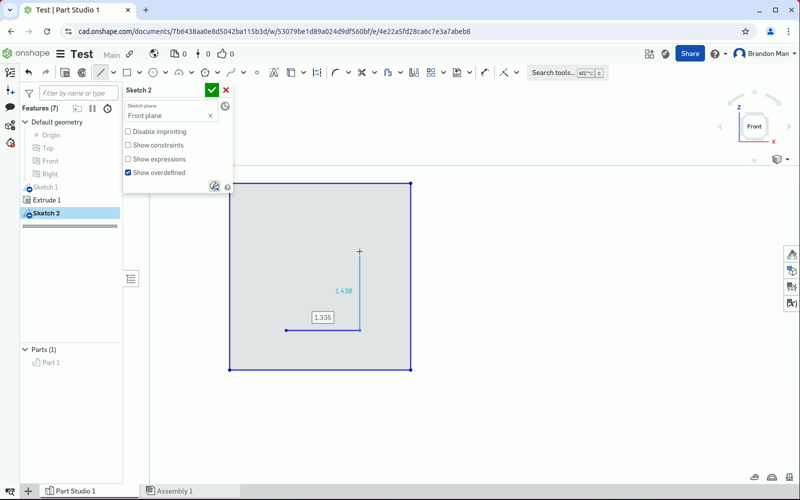
scroll(-6)
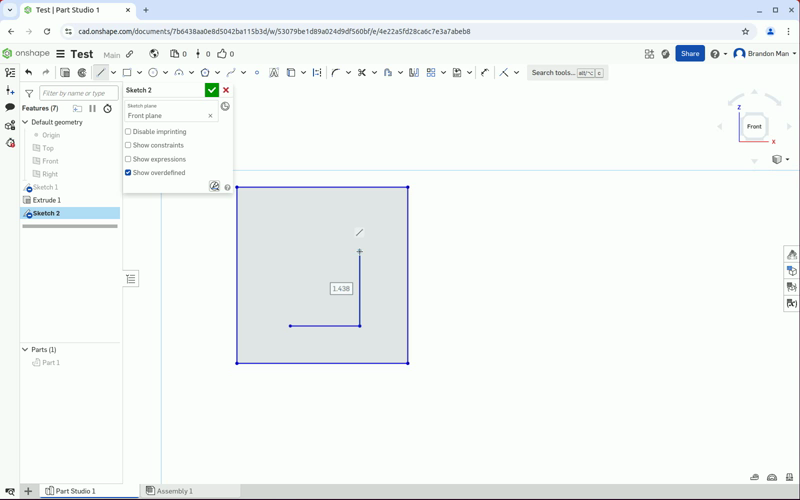
scroll(-6)
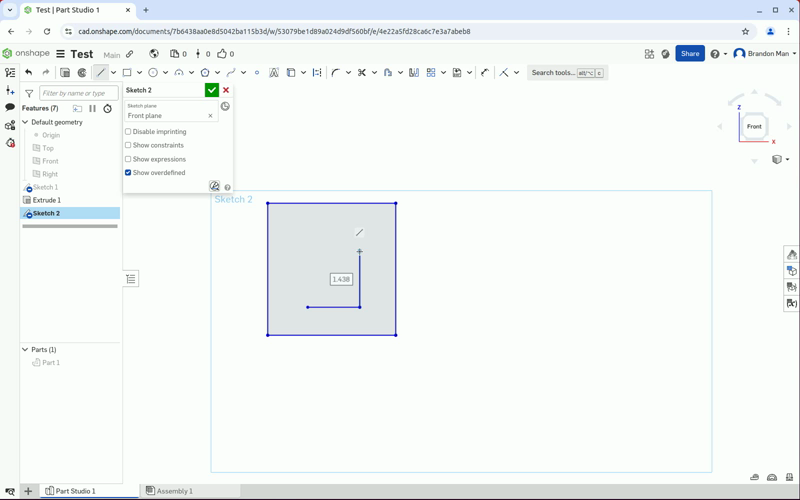
scroll(-6)
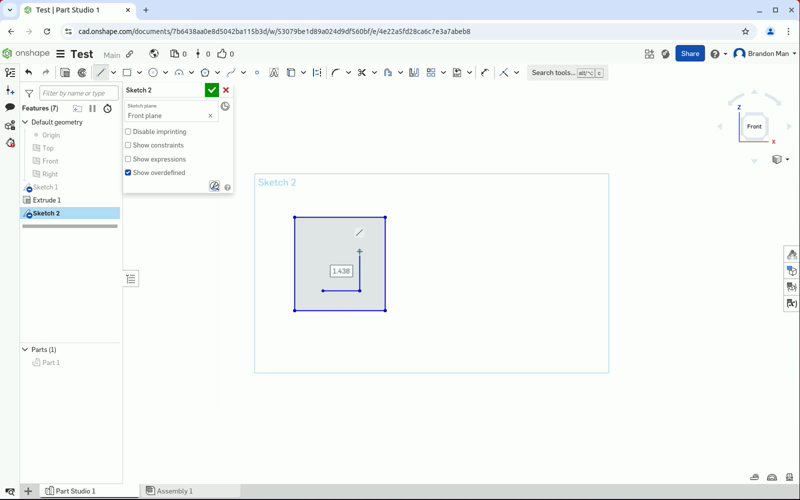
scroll(-6)
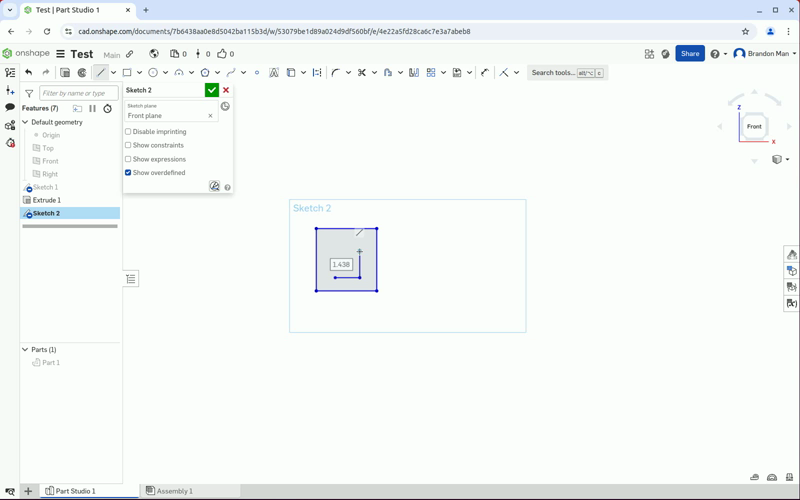
scroll(-6)
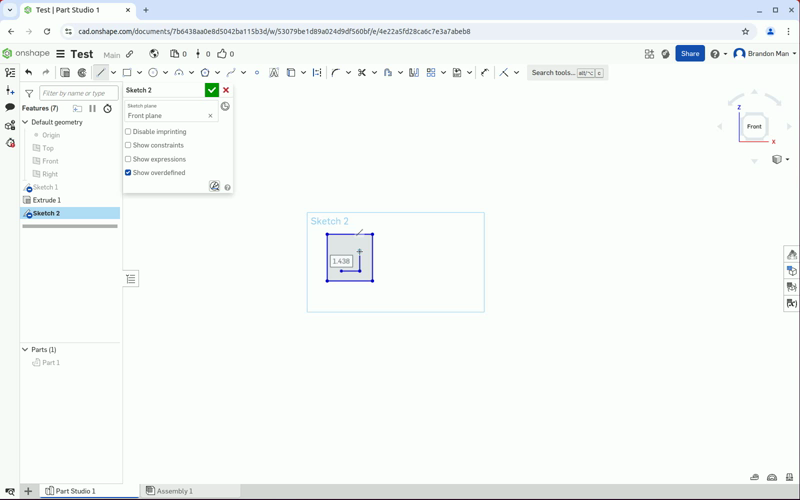
scroll(-6)
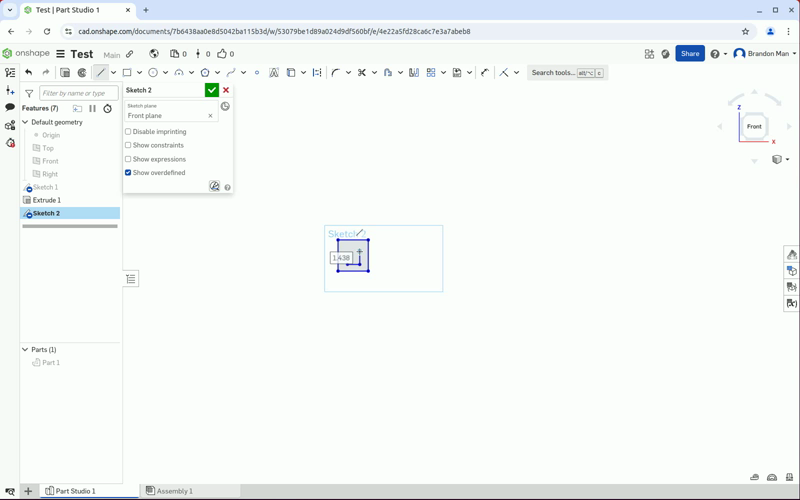
scroll(-6)
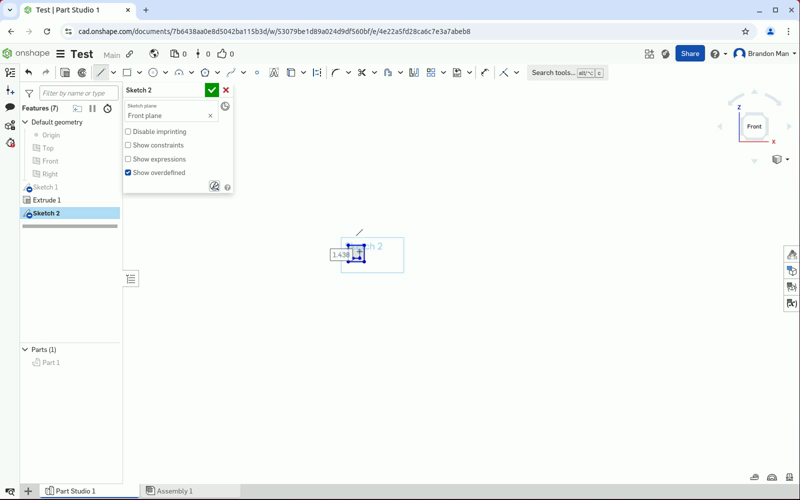
key_up(shift)
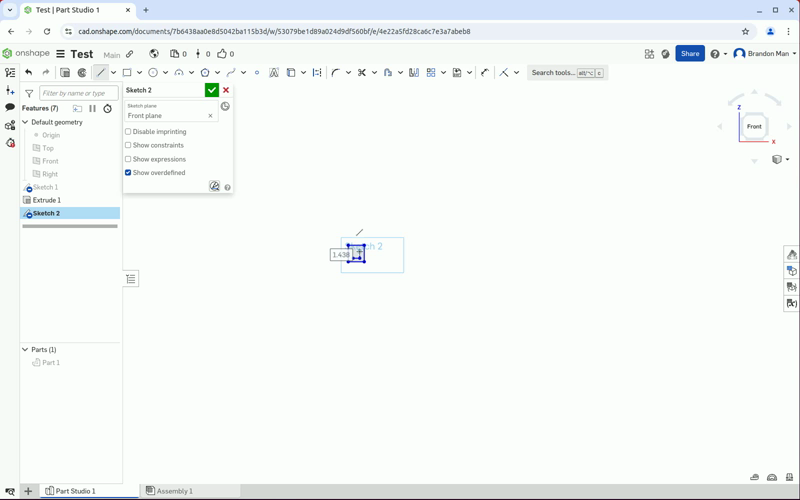
key_down(shift)
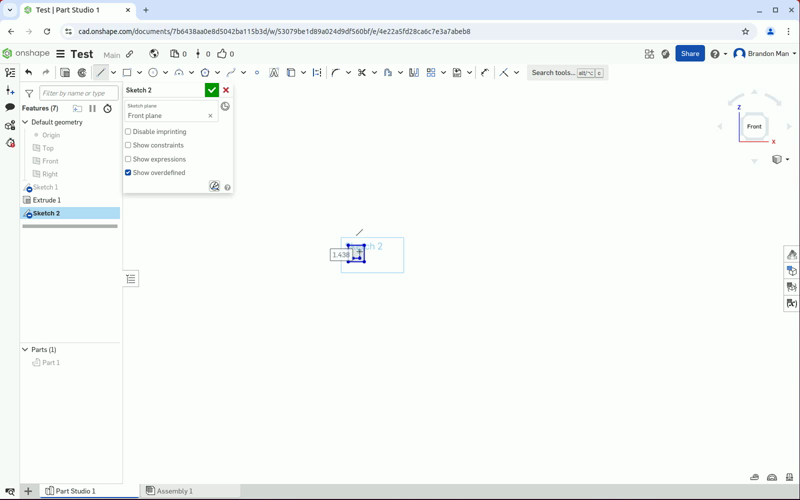
mouse_move(389, 251)
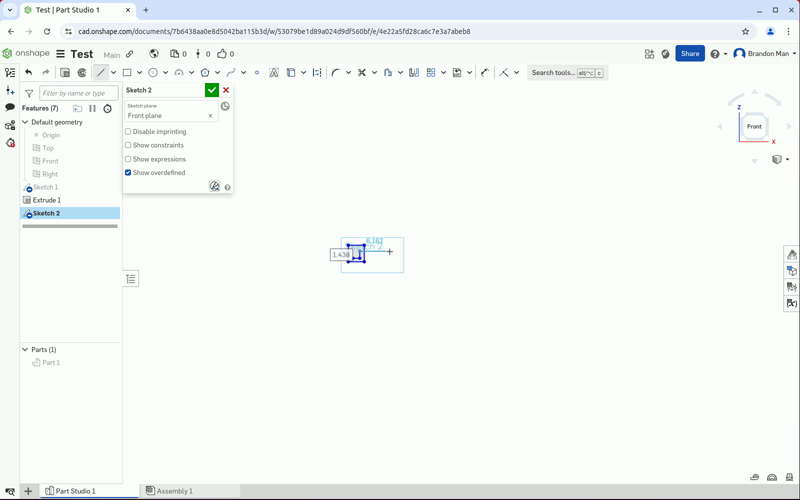
mouse_move(353, 251)
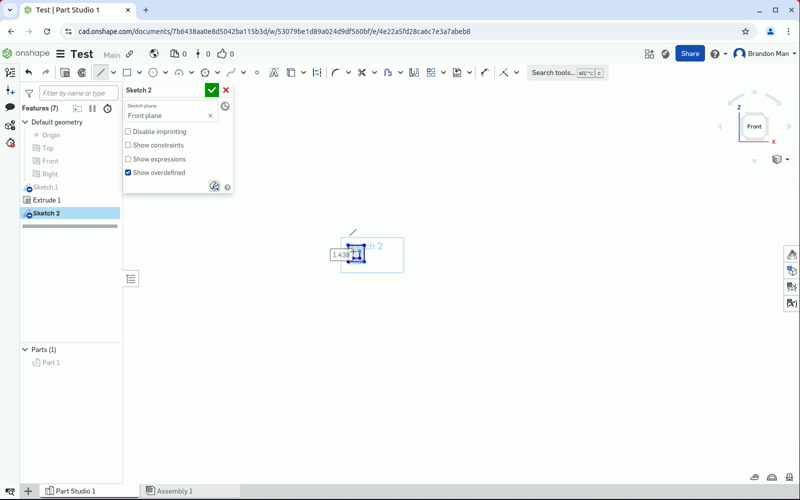
scroll(6)
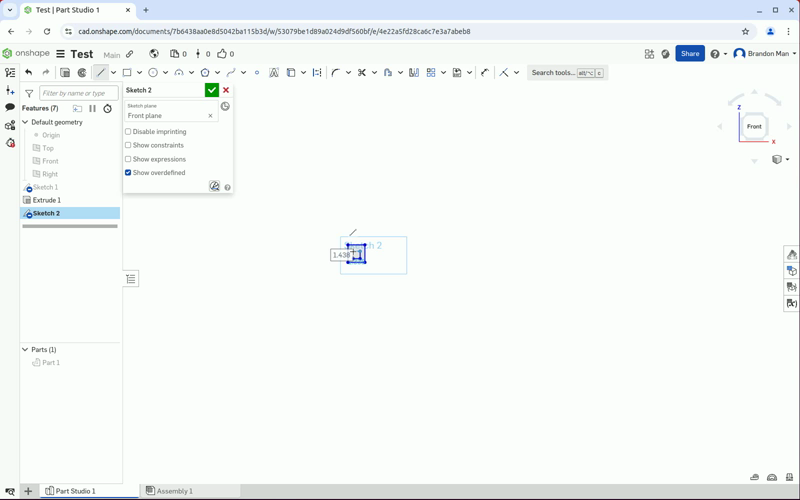
scroll(6)
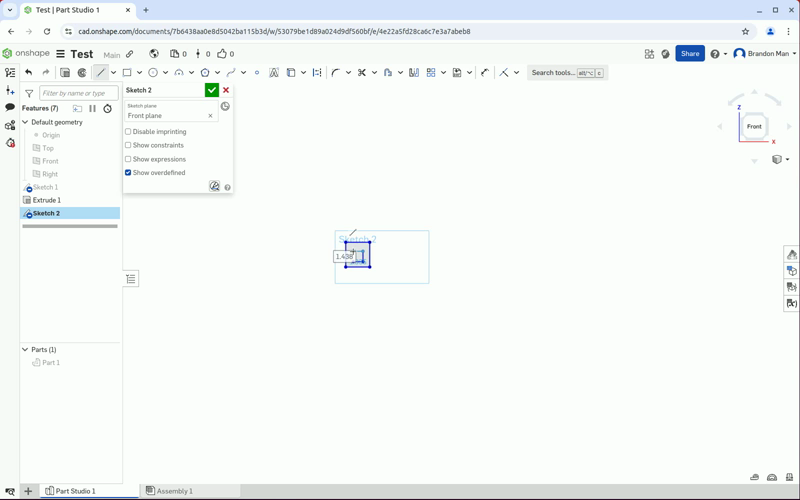
scroll(6)
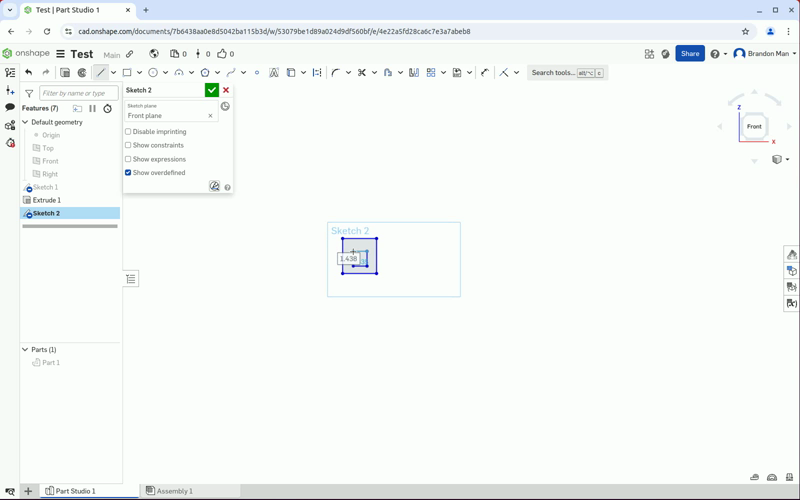
scroll(6)
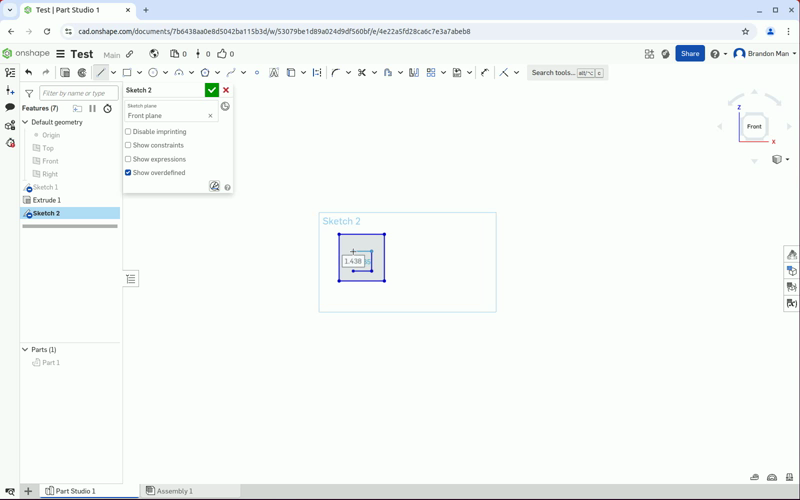
scroll(6)
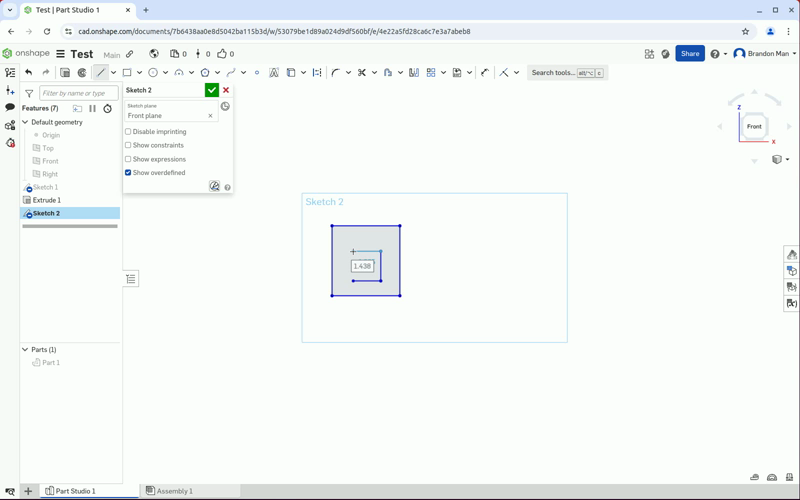
scroll(6)
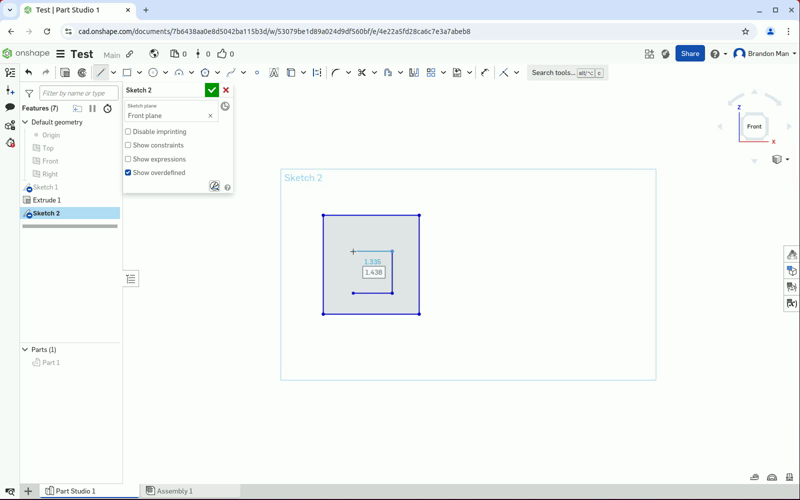
scroll(6)
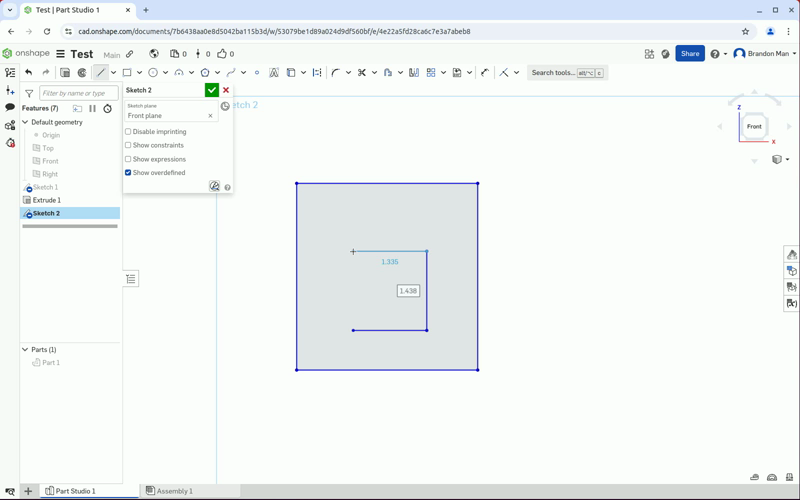
click(353, 251)
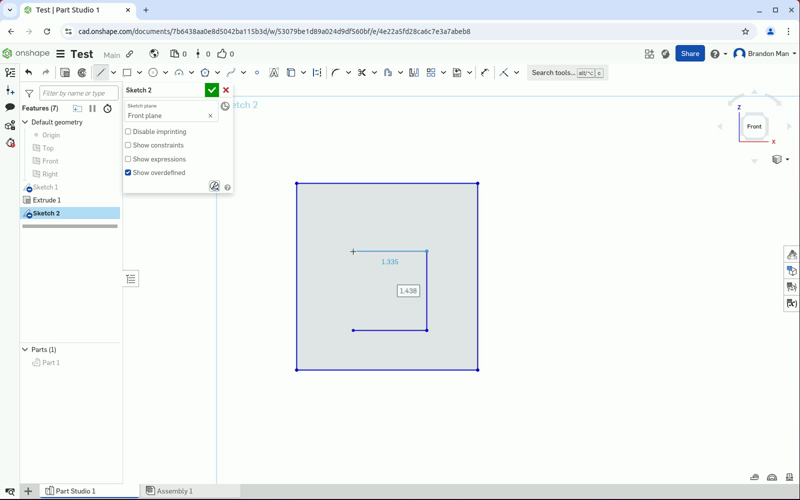
scroll(-6)
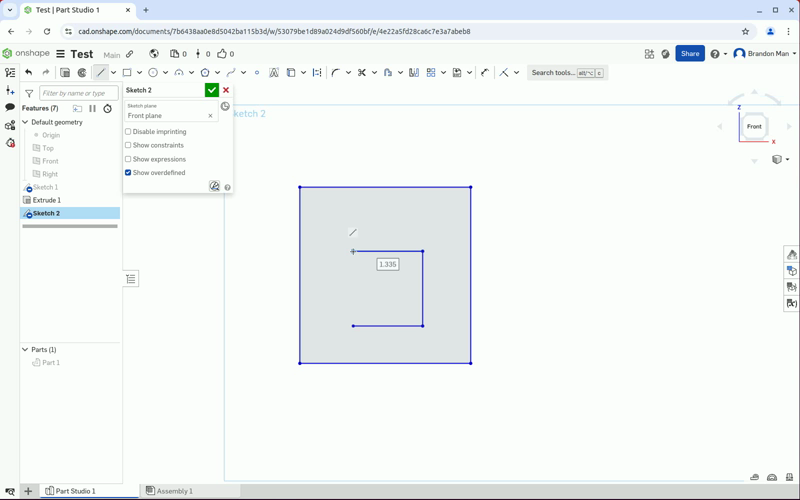
scroll(-6)
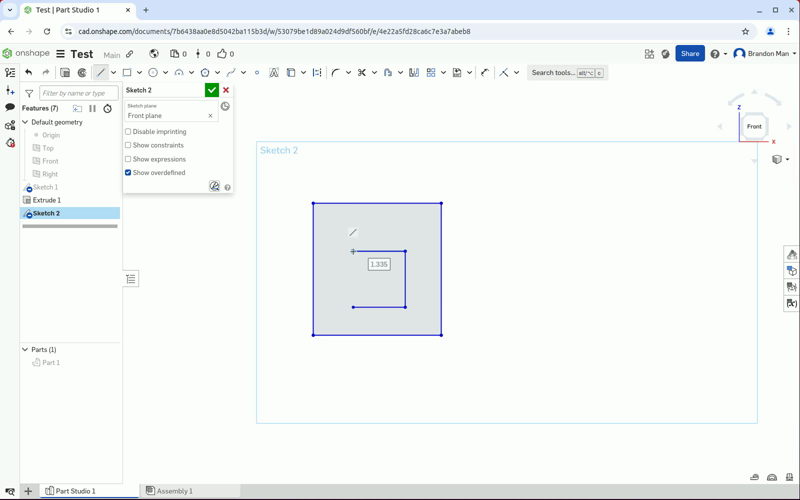
scroll(-6)
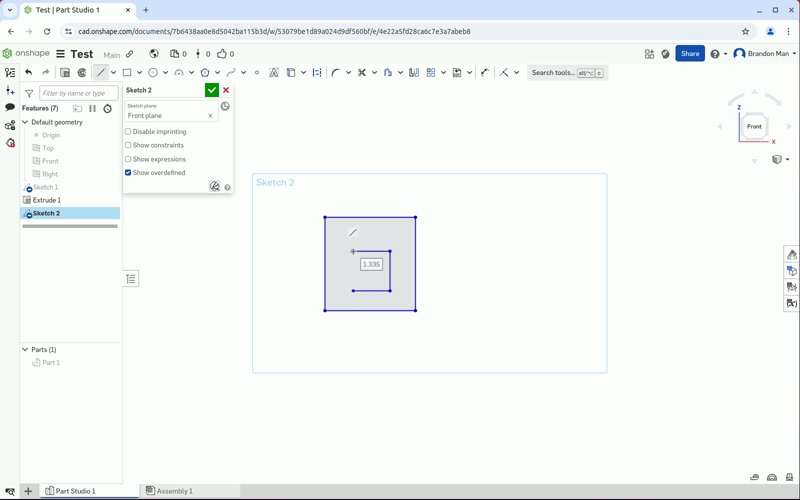
scroll(-6)
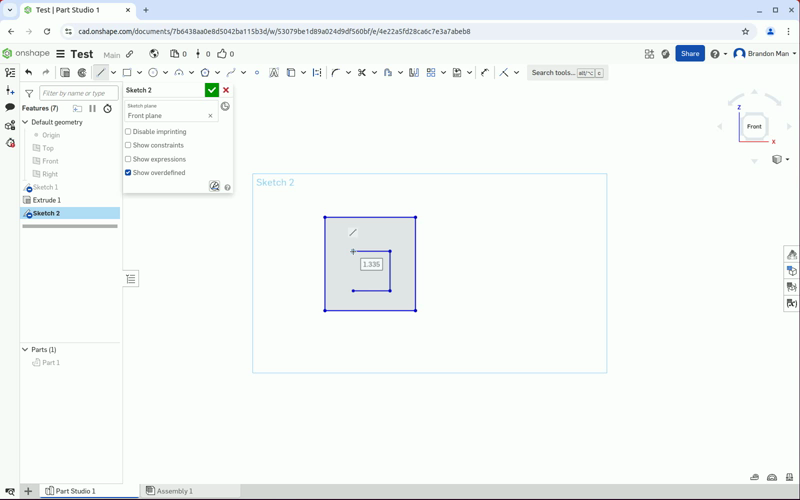
scroll(-6)
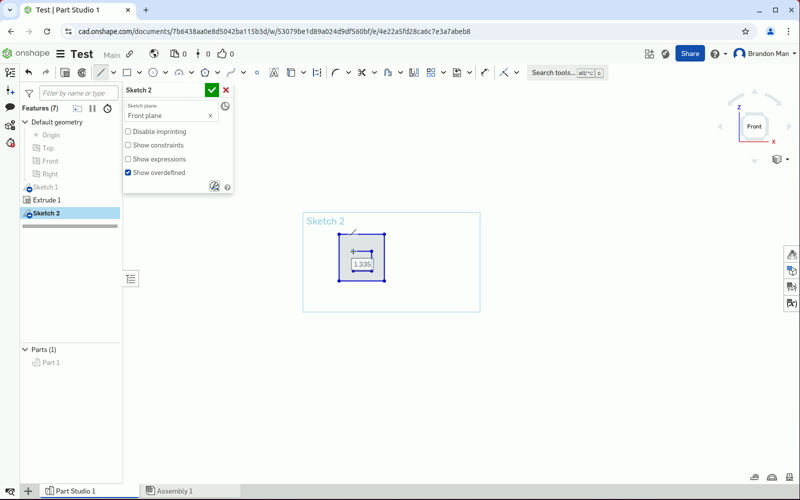
scroll(-6)
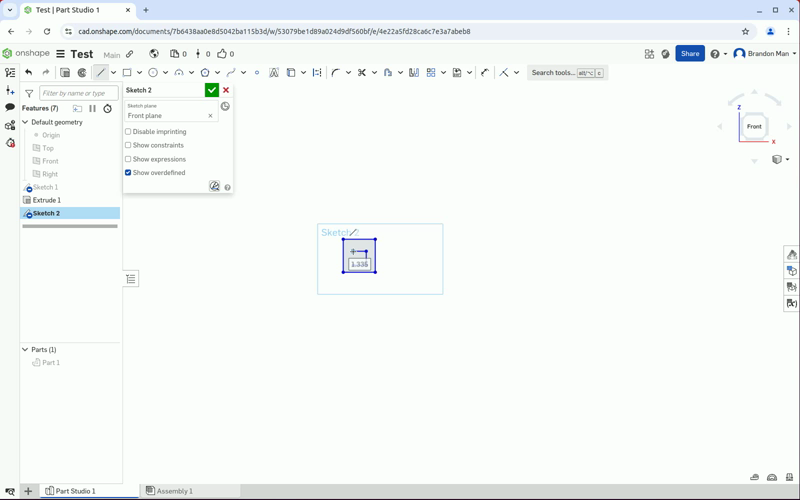
scroll(-6)
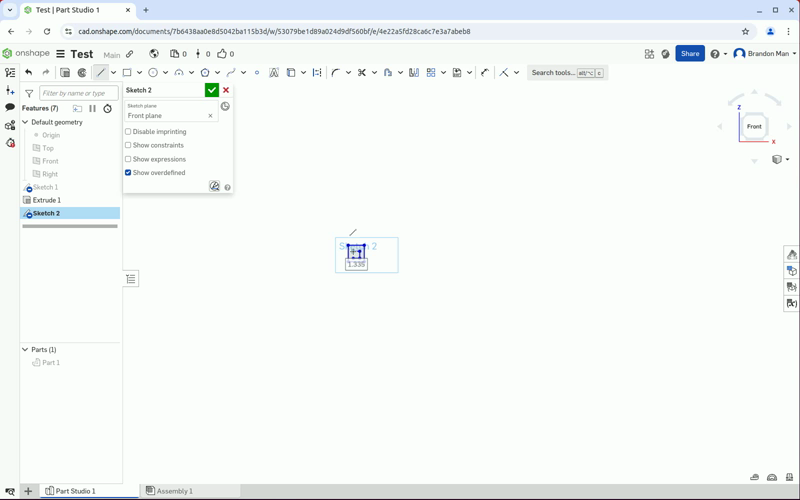
key_up(shift)
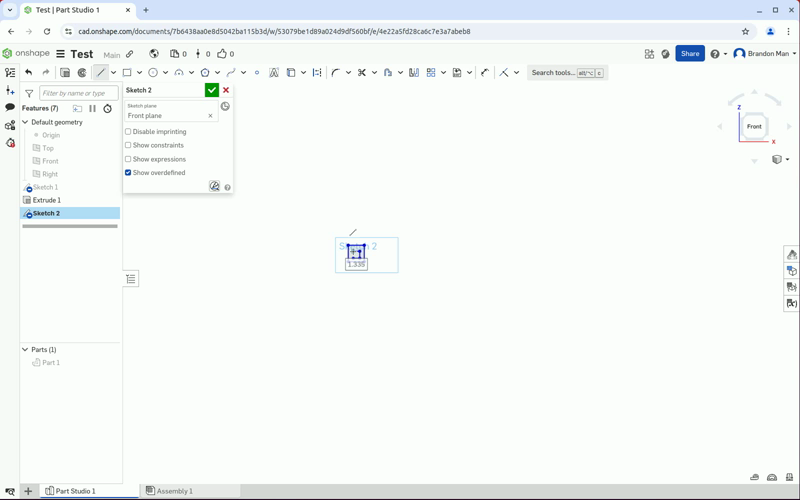
mouse_move(383, 251)
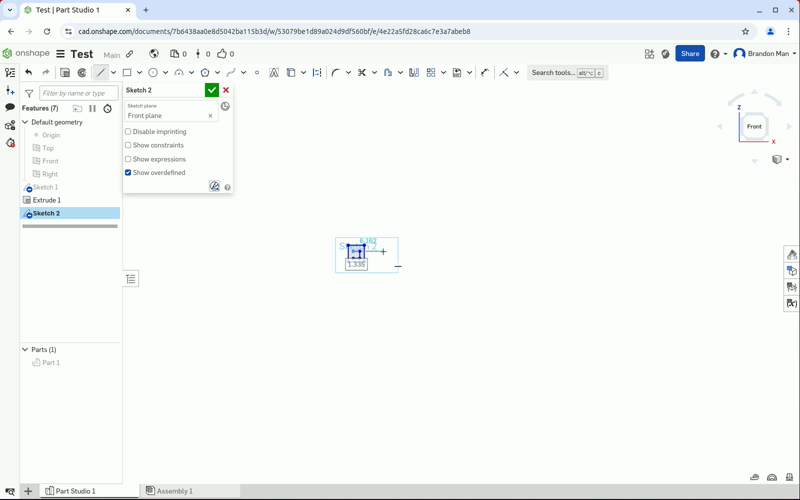
key_down(shift)
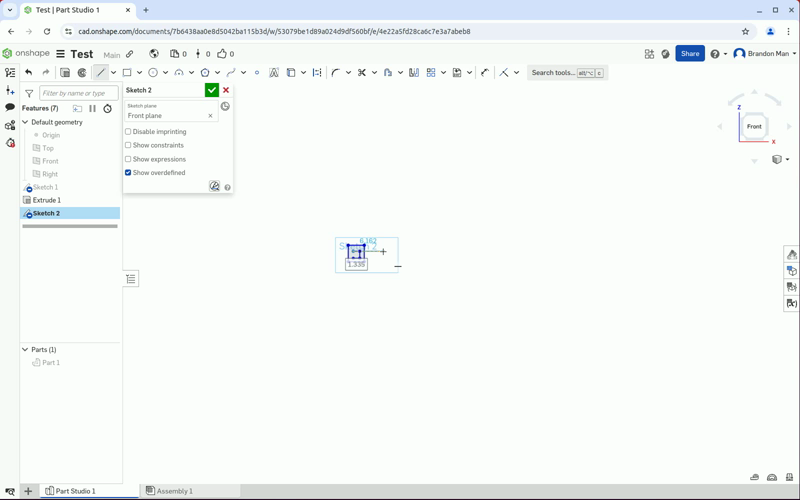
mouse_move(353, 258)
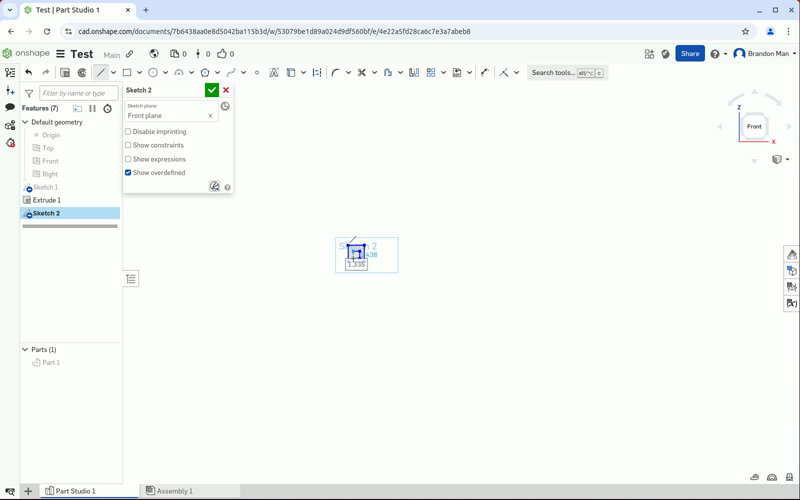
scroll(6)
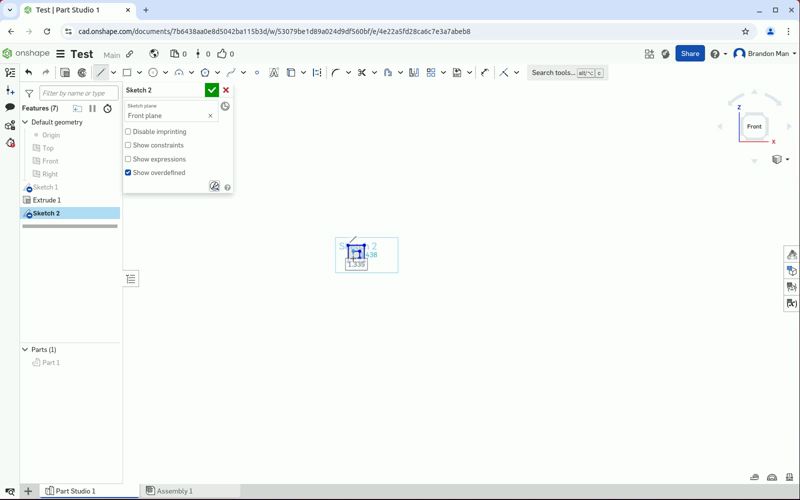
scroll(6)
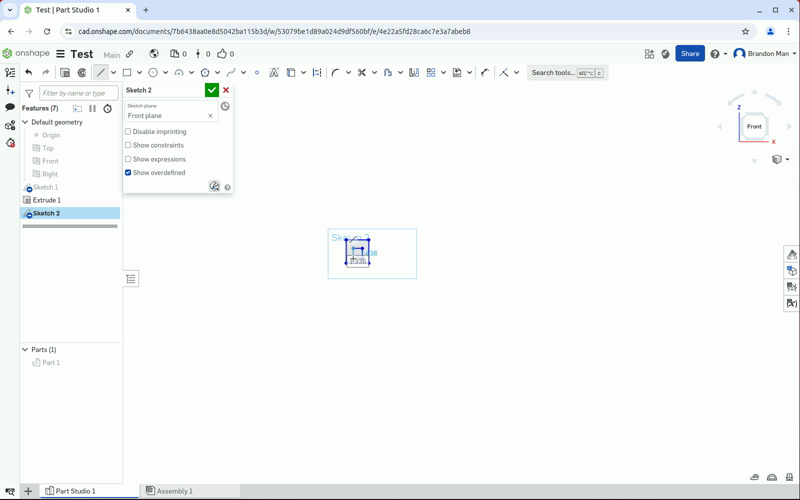
scroll(6)
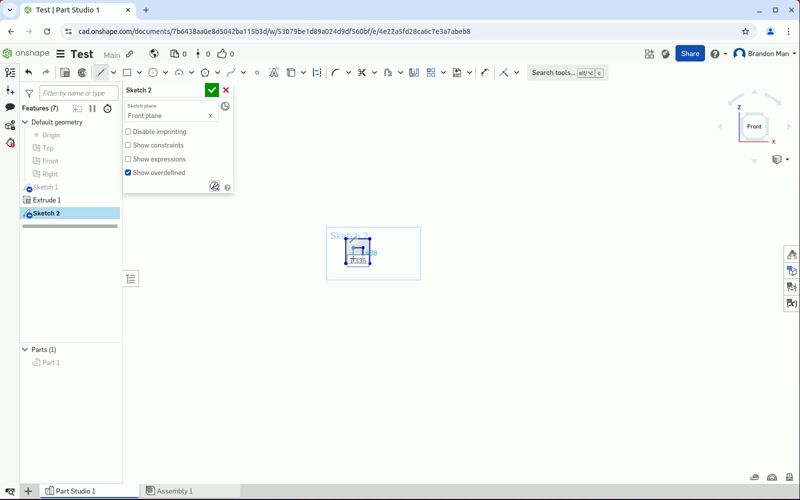
scroll(6)
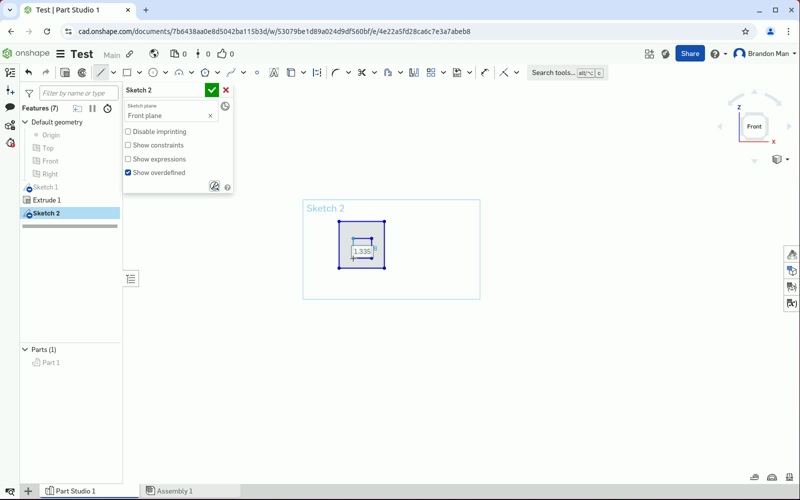
scroll(6)
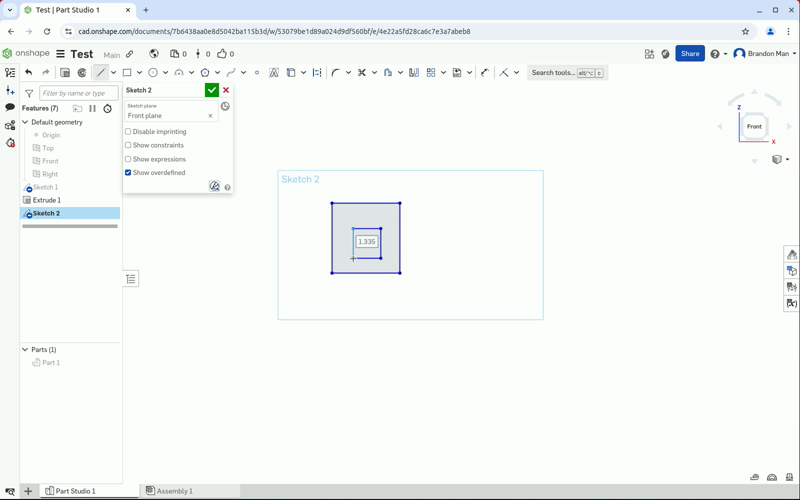
scroll(6)
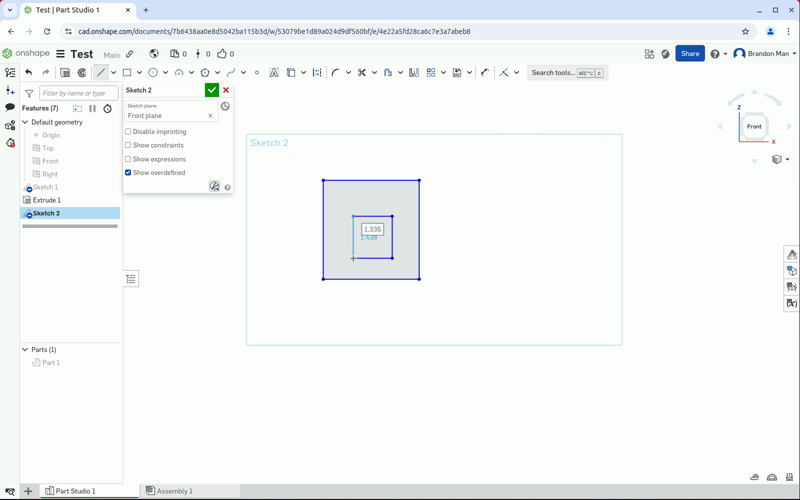
scroll(6)
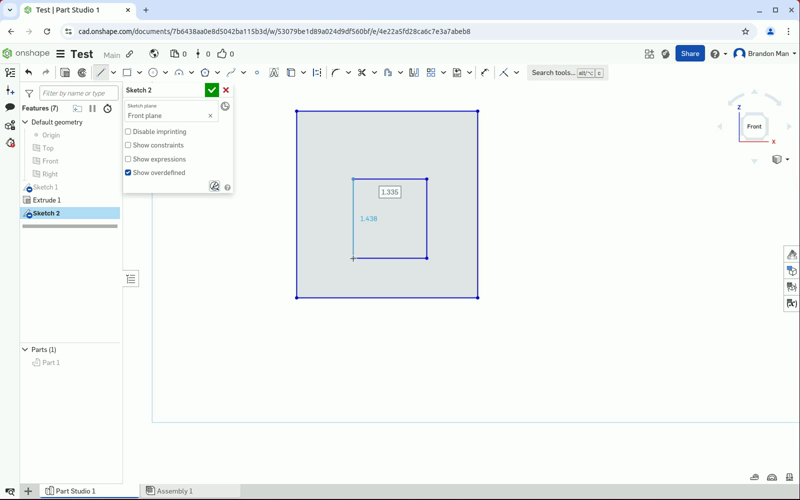
key_up(shift)
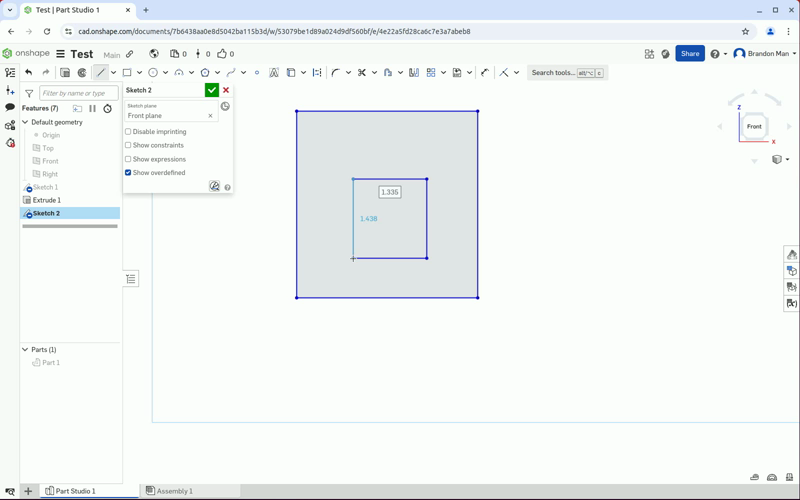
click(353, 258)
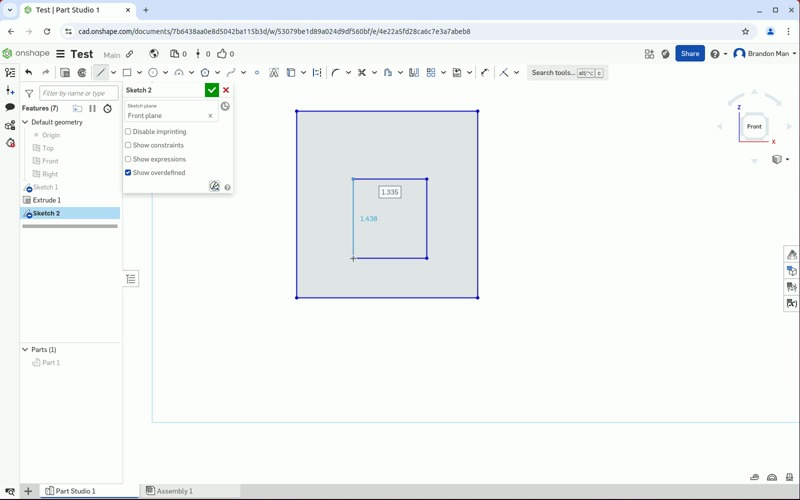
scroll(-6)
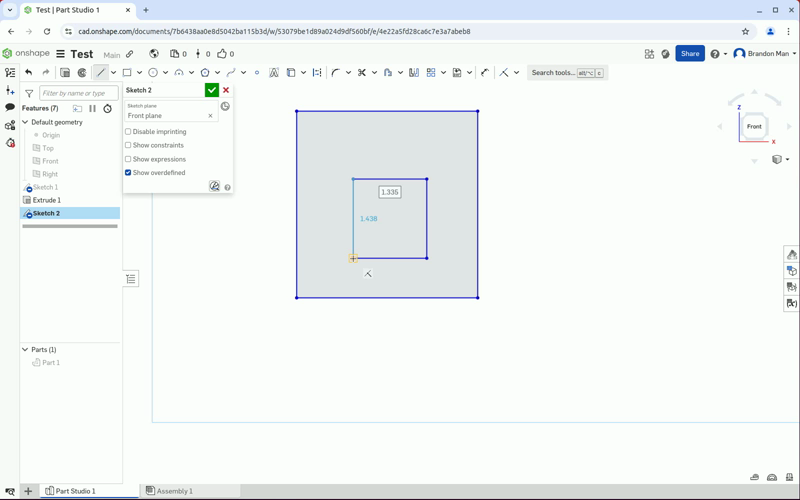
scroll(-6)
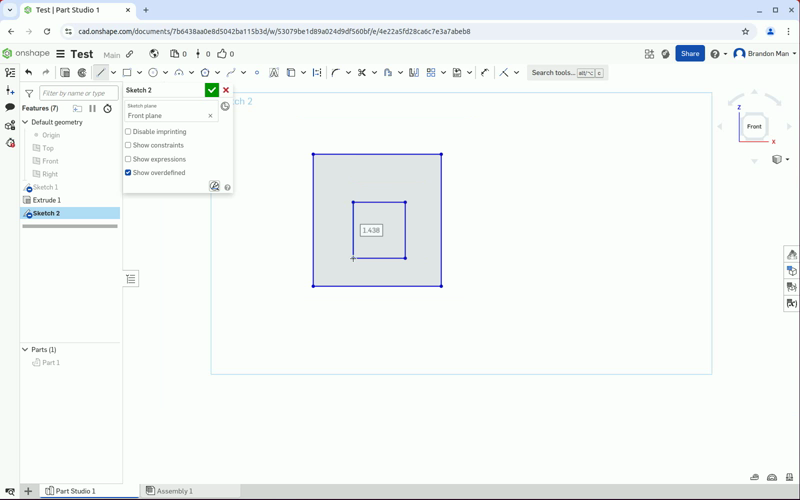
scroll(-6)
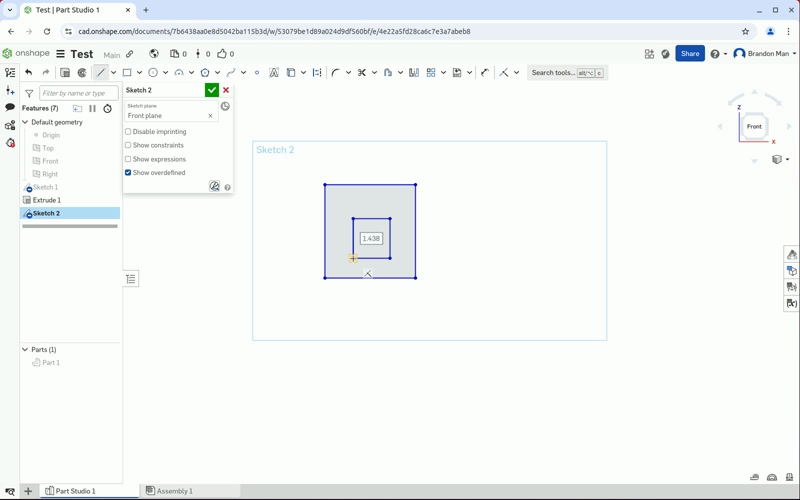
scroll(-6)
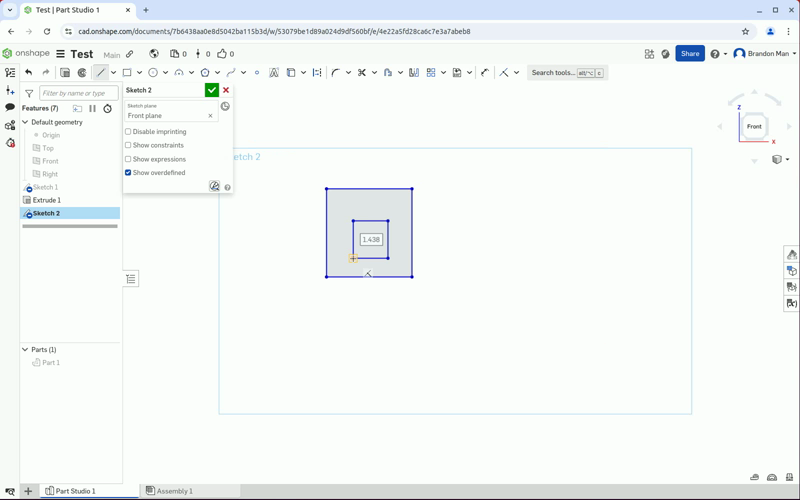
scroll(-6)
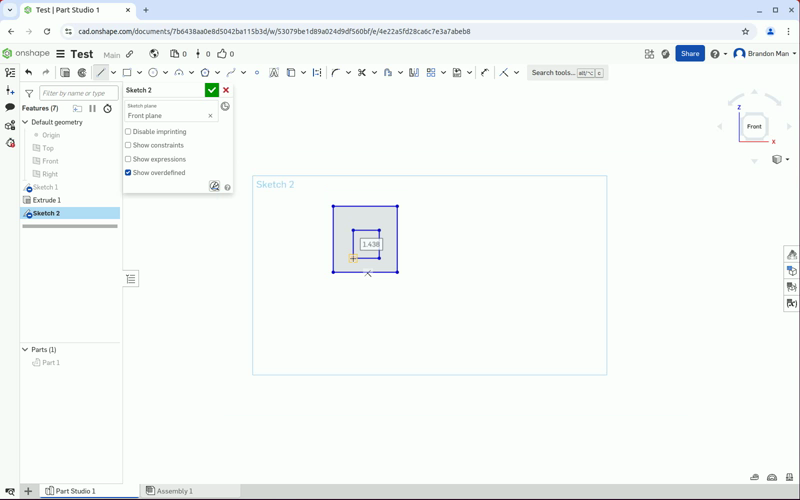
scroll(-6)
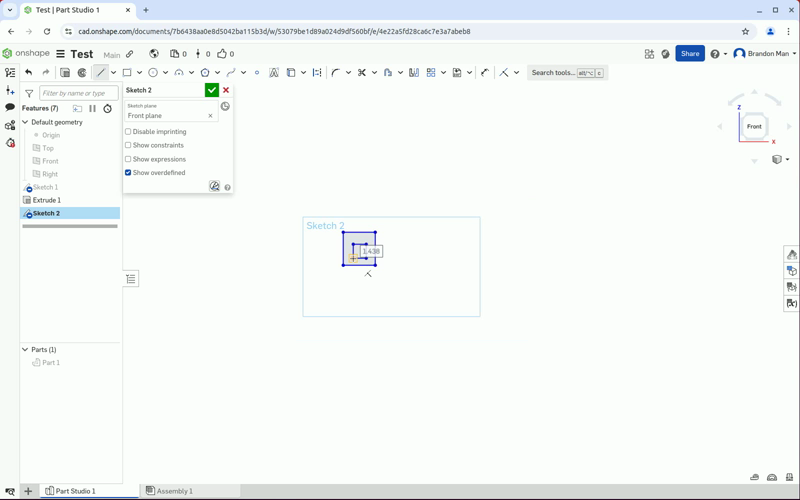
scroll(-6)
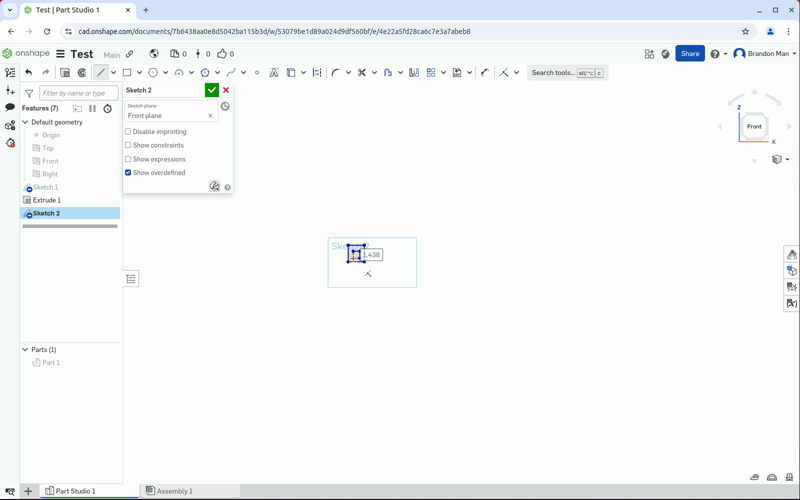
key(esc)
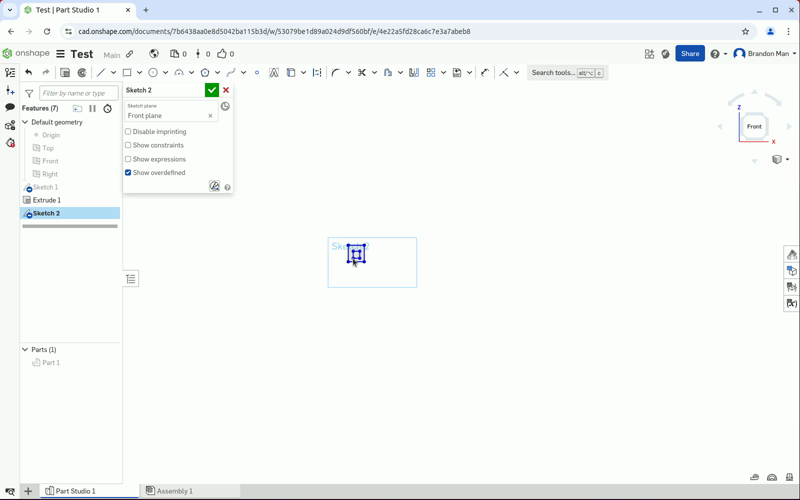
mouse_move(348, 251)
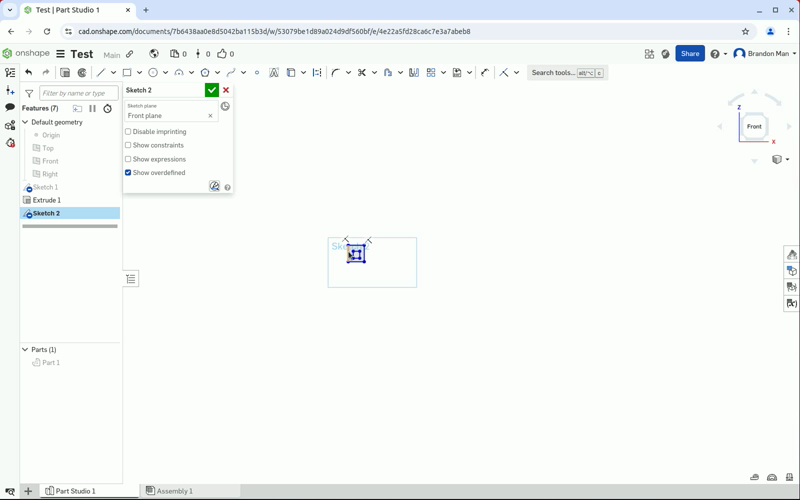
scroll(6)
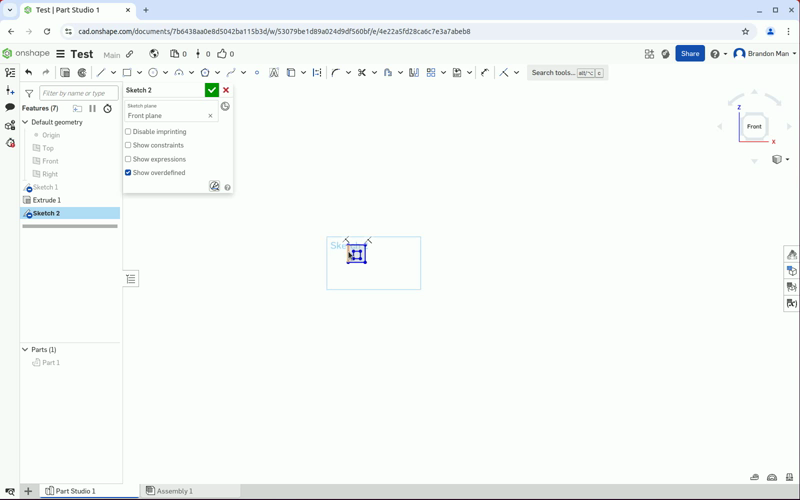
scroll(6)
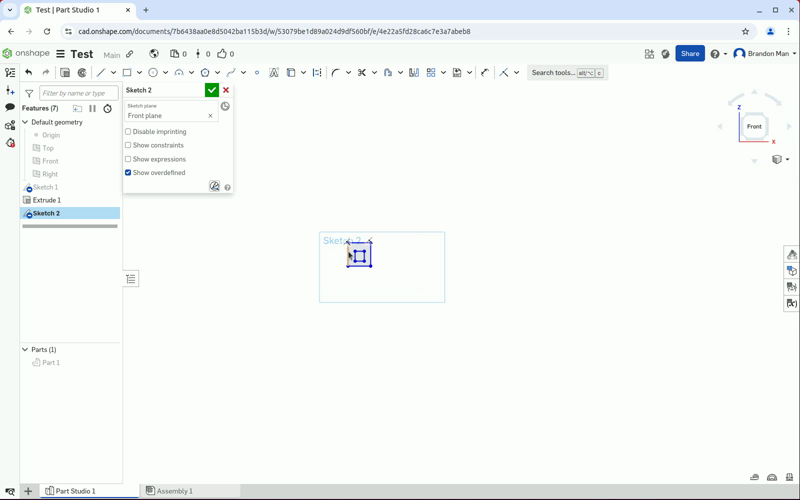
scroll(6)
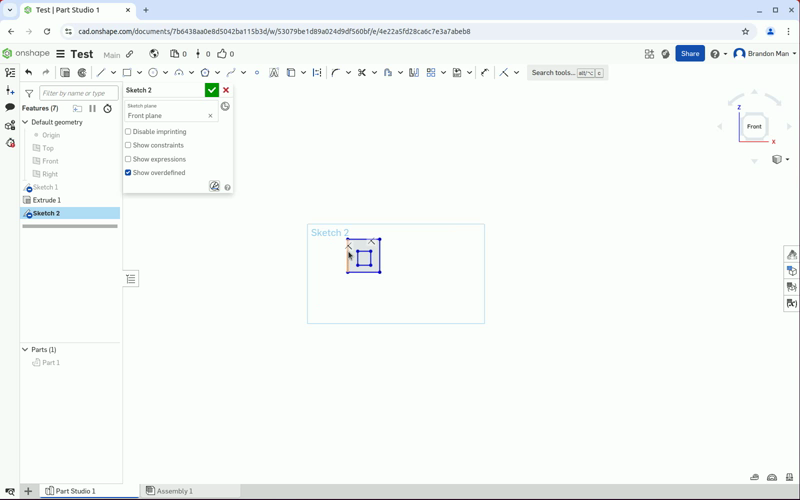
scroll(6)
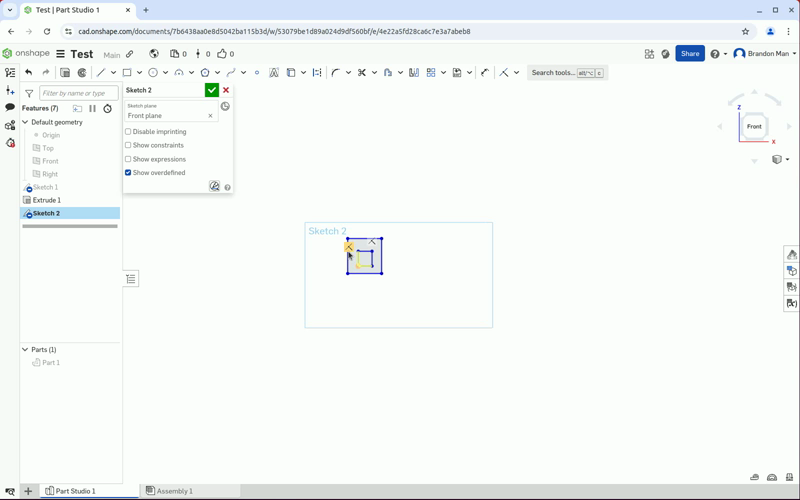
scroll(6)
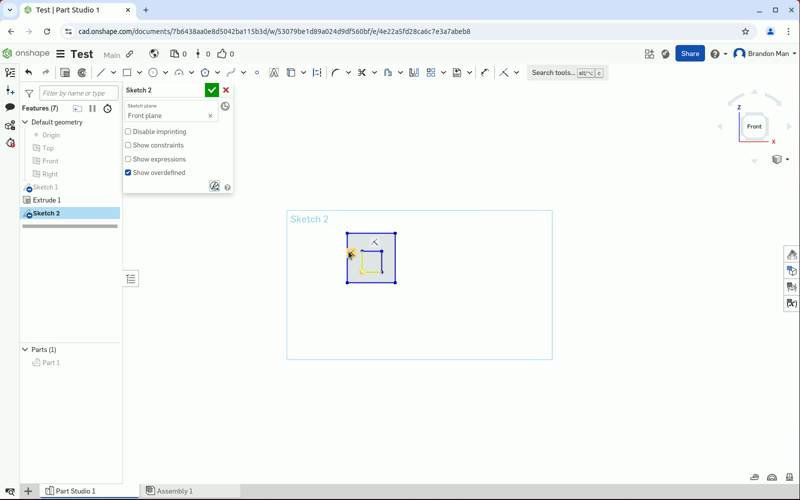
scroll(6)
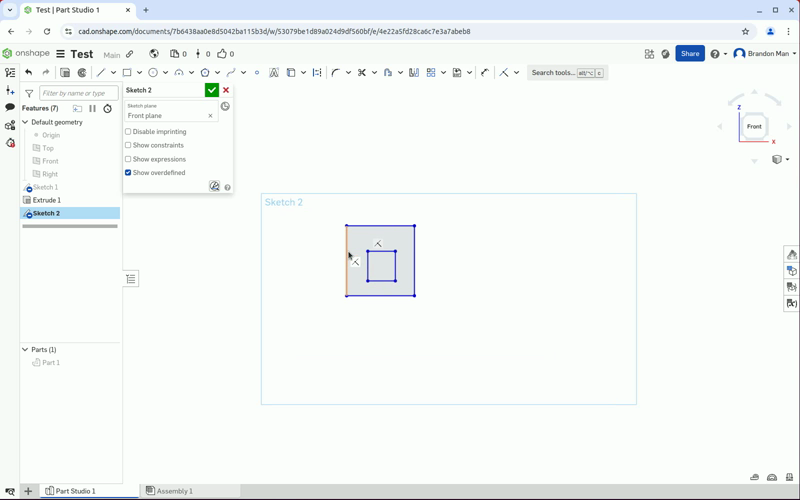
scroll(6)
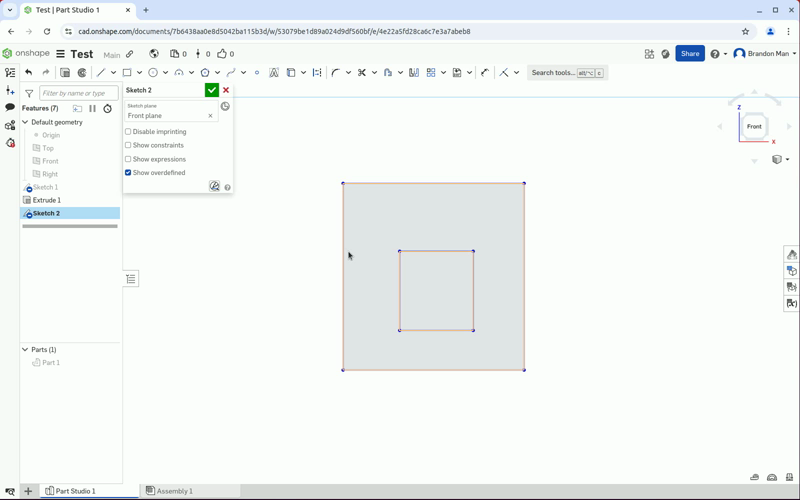
click(348, 251)
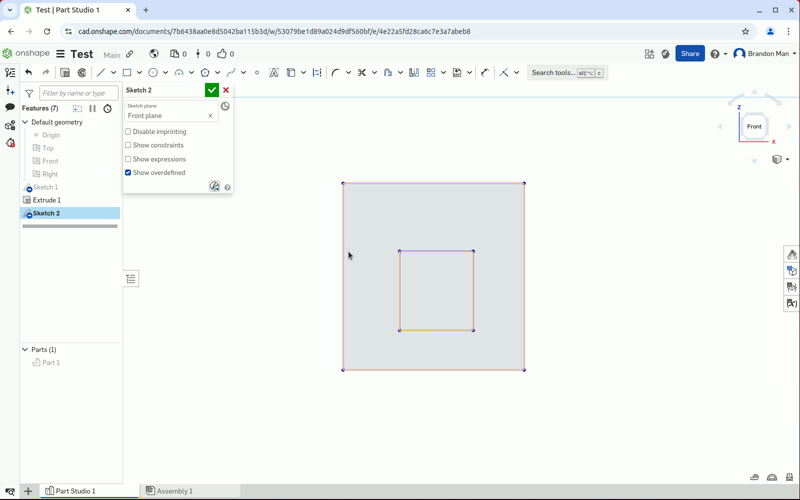
scroll(-6)
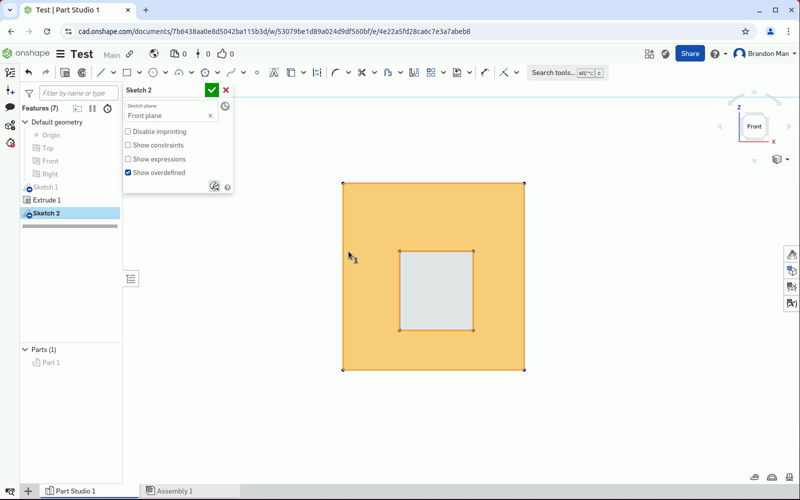
scroll(-6)
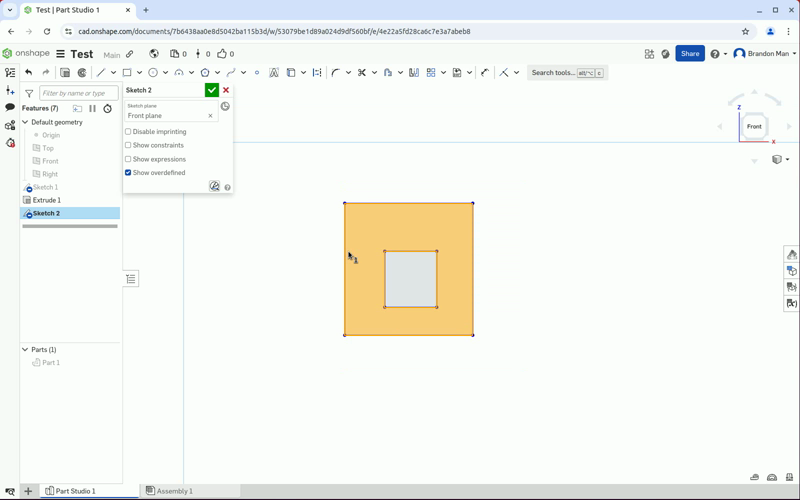
scroll(-6)
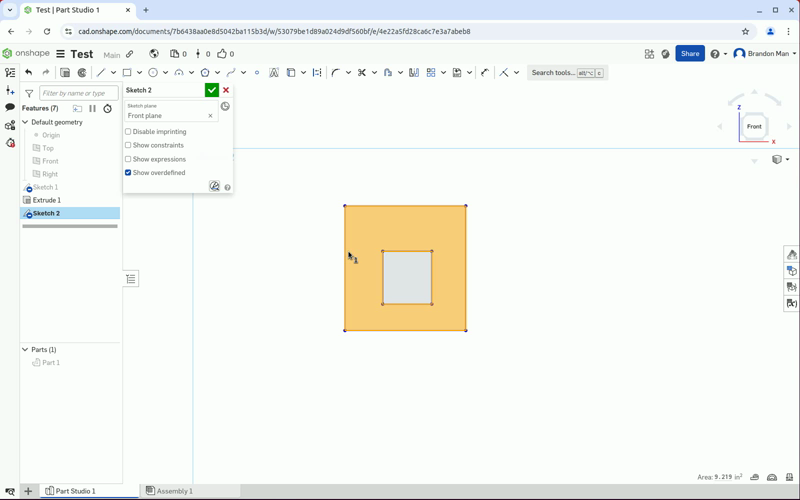
scroll(-6)
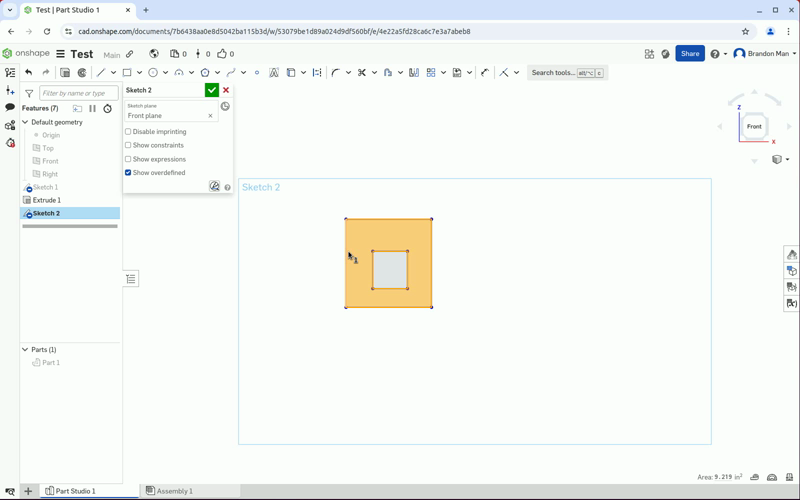
scroll(-6)
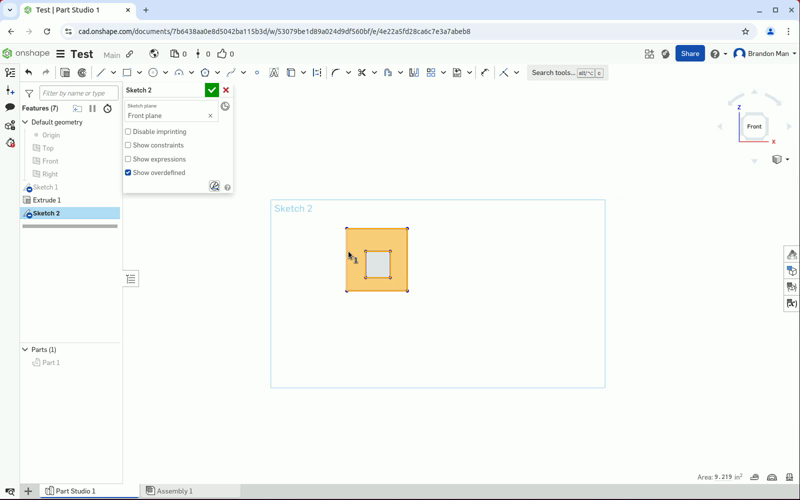
scroll(-6)
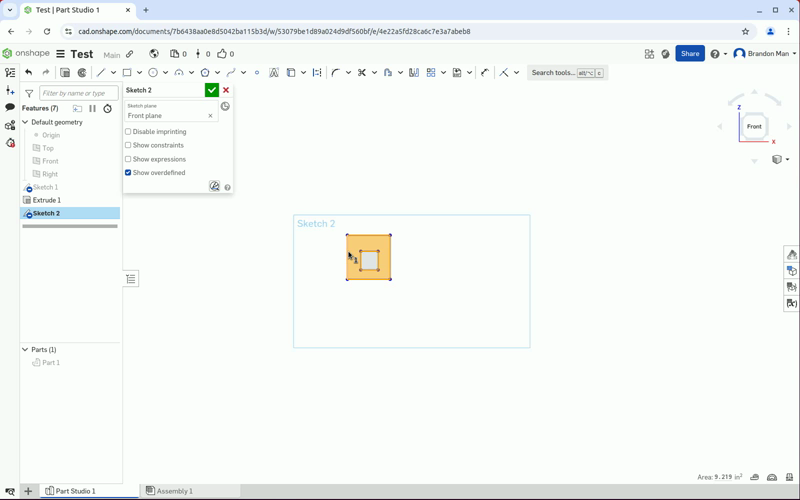
scroll(-6)
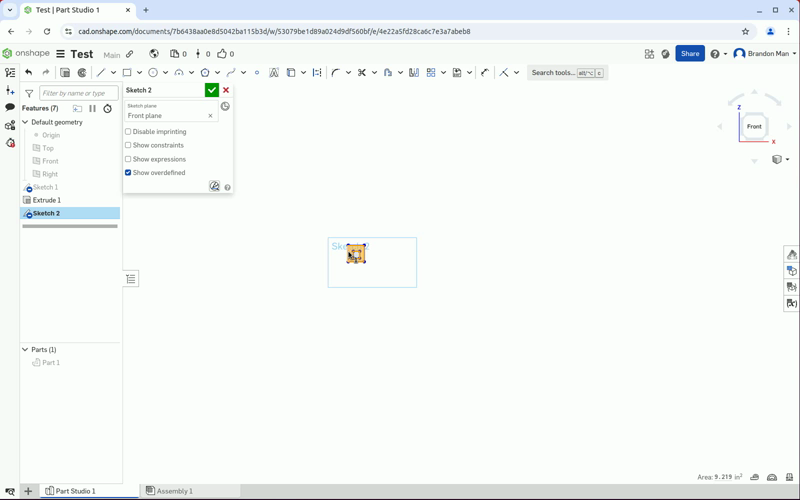
mouse_move(73, 352)
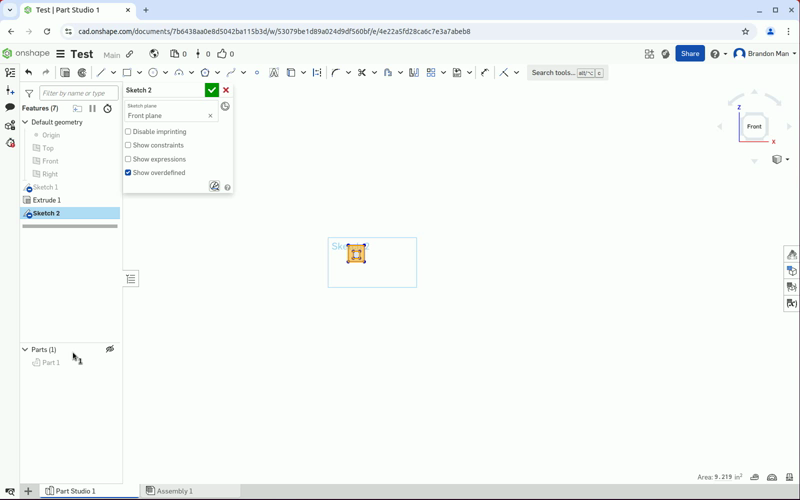
key(shift+y)
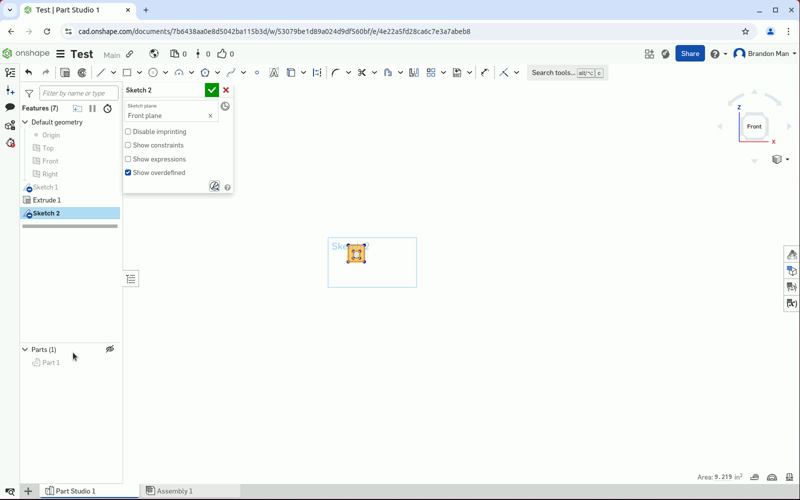
key(shift+e)
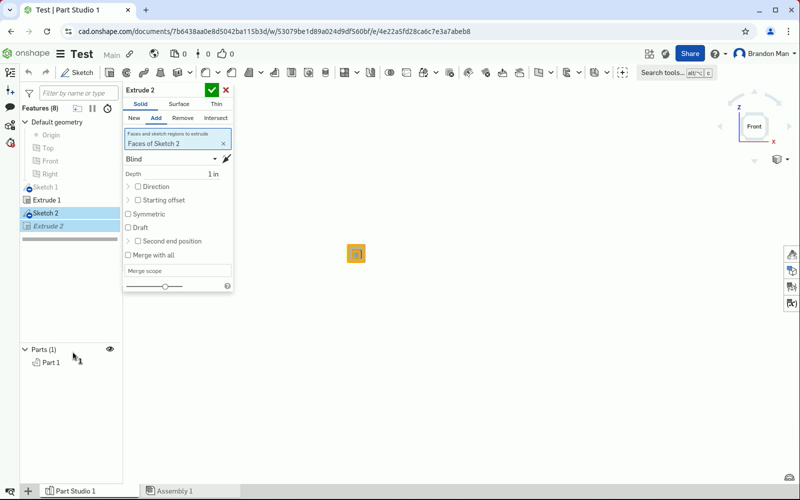
mouse_move(143, 106)
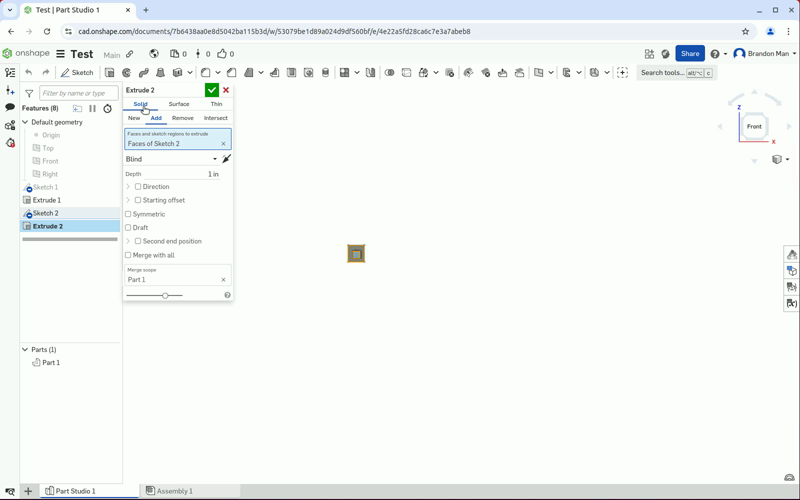
click(143, 106)
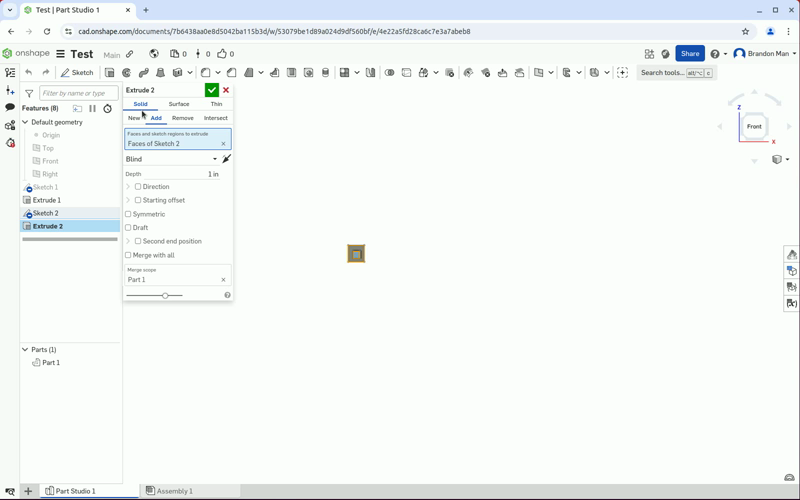
mouse_move(137, 120)
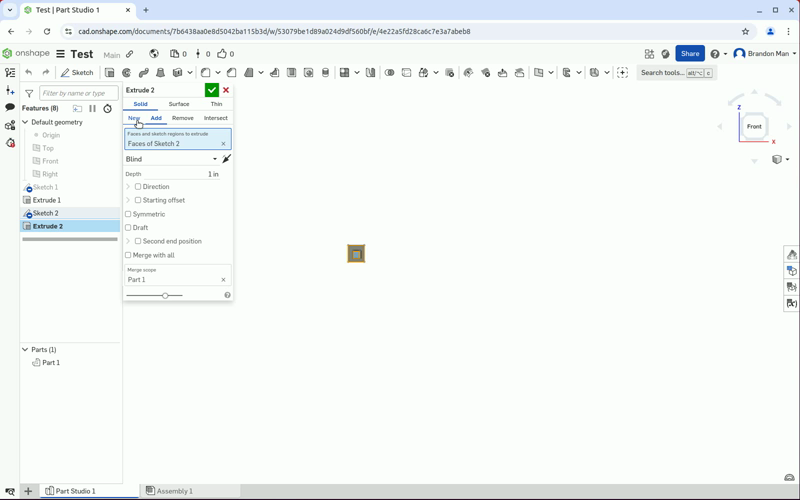
click(137, 120)
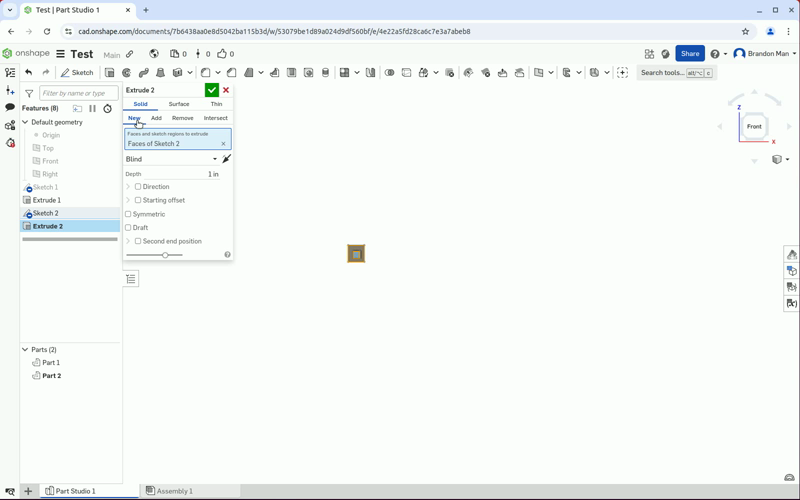
key(tab, 4)
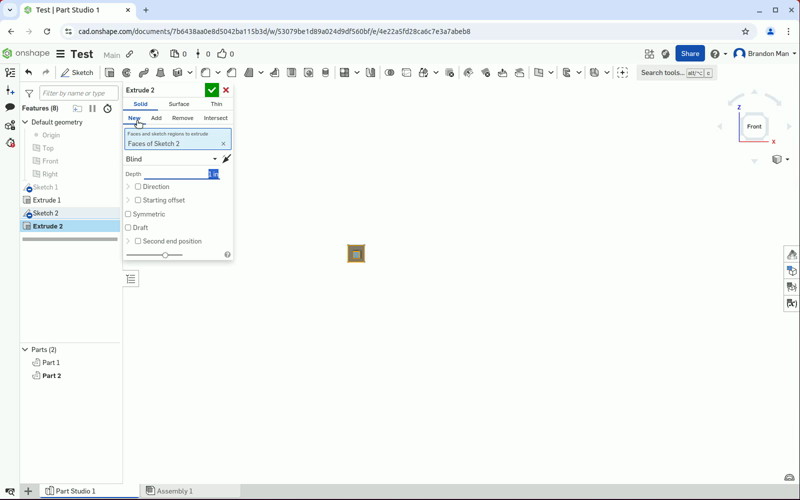
text(-0.722)
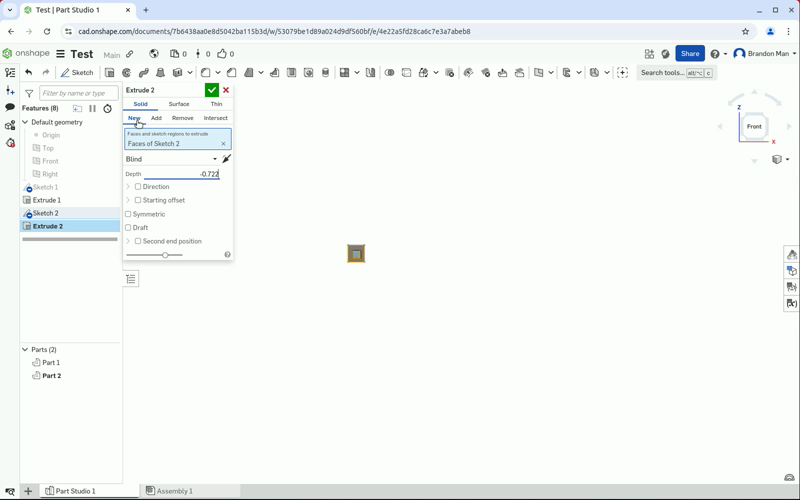
key(enter)
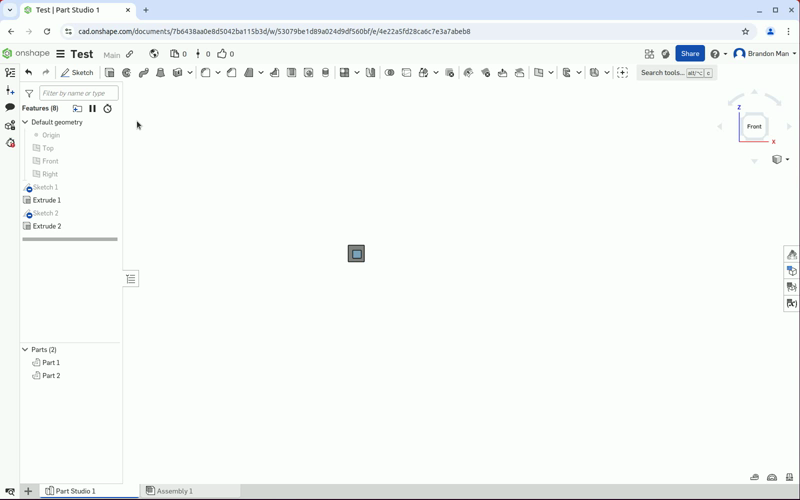
key(shift+h)
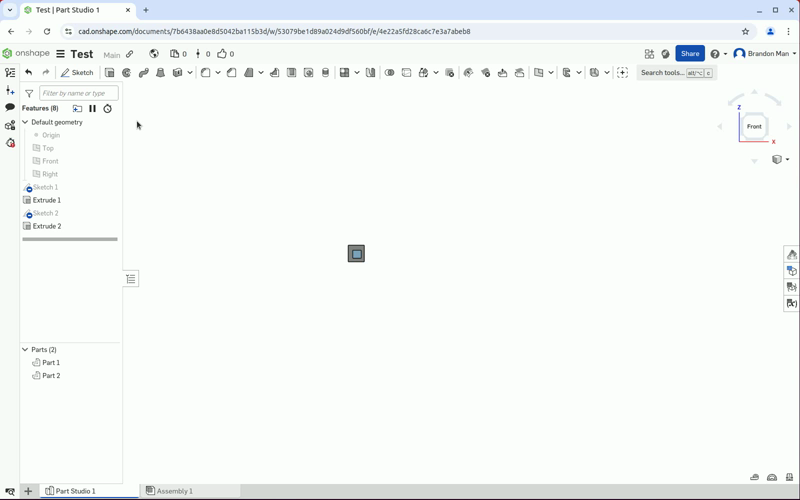
key(shift+h)
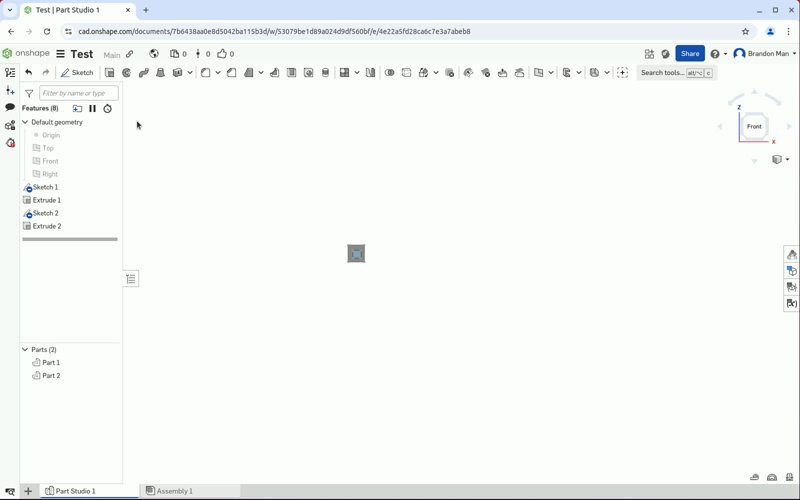
key(shift+7)
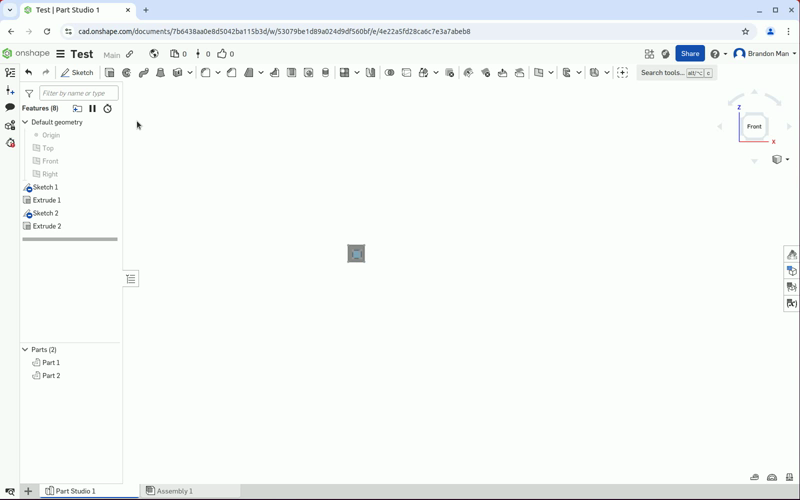
key(left, 2)
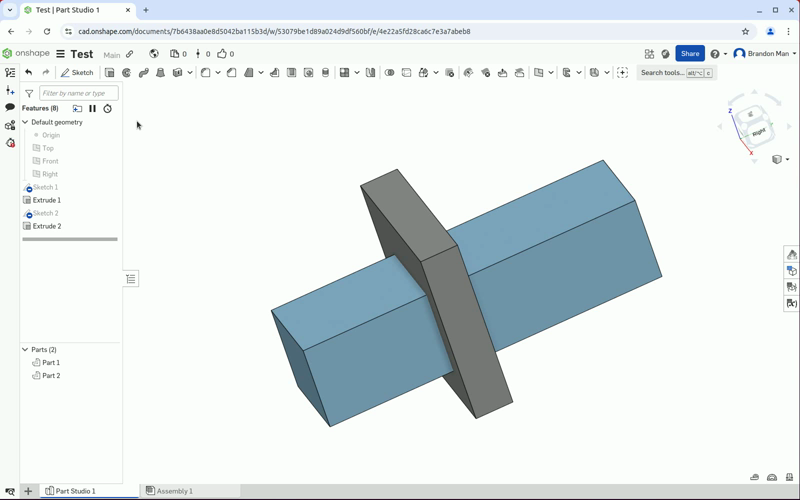
key(down, 2)
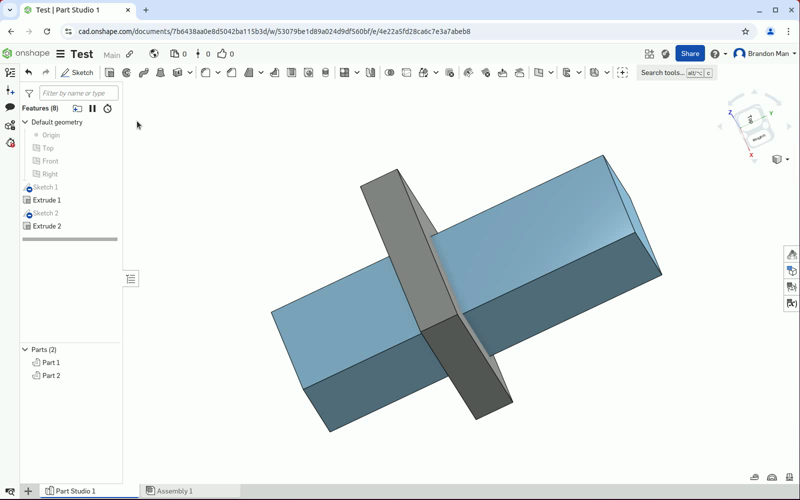
key(up, 2)
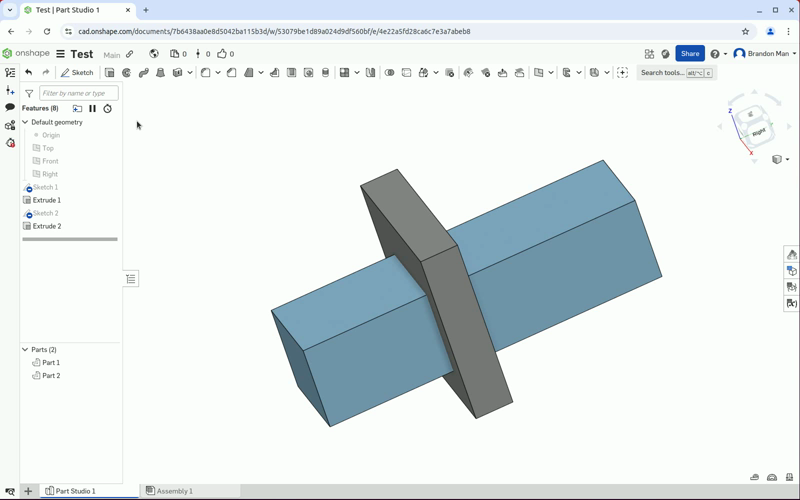
key(right, 2)
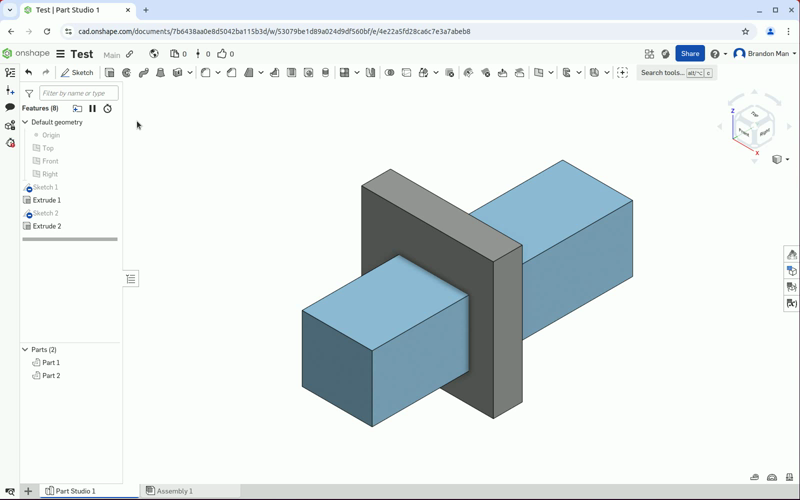
mouse_move(73, 189)
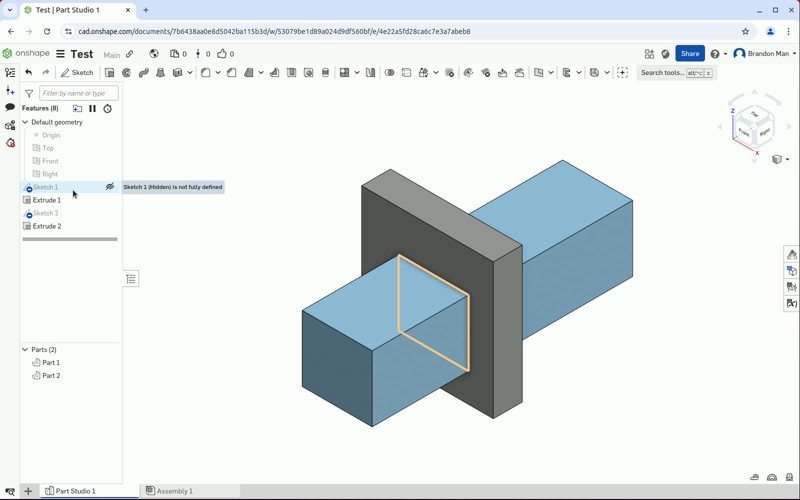
click(73, 189)